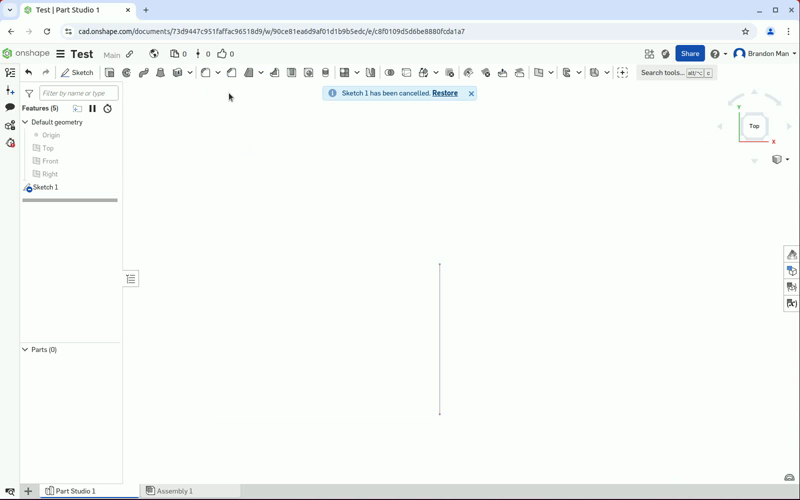
key(shift+h)
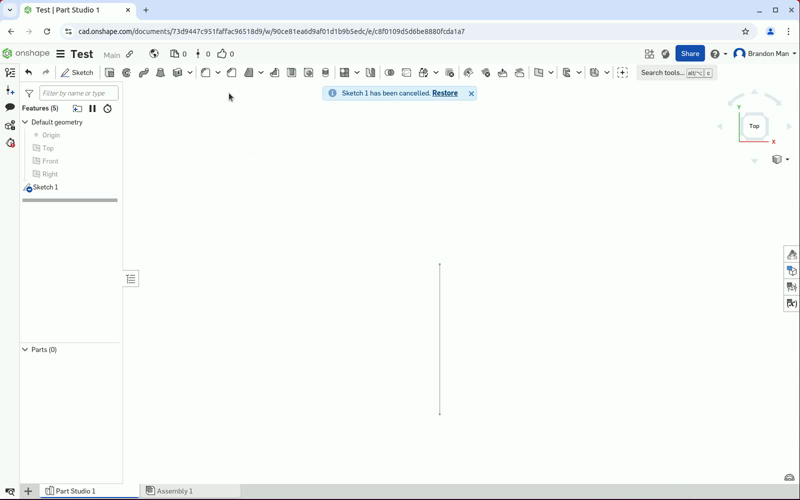
key(shift+s)
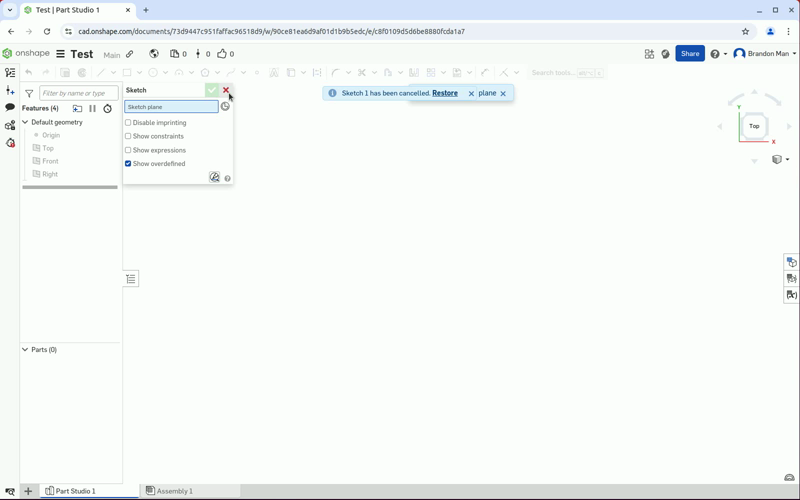
mouse_move(73, 150)
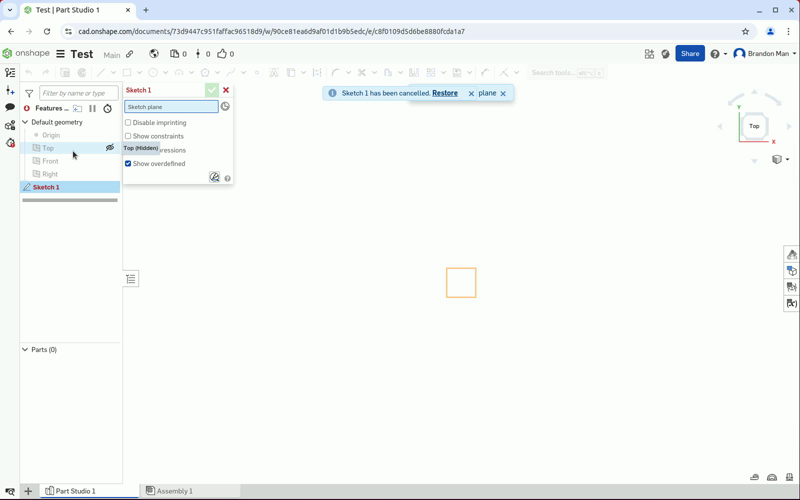
click(73, 150)
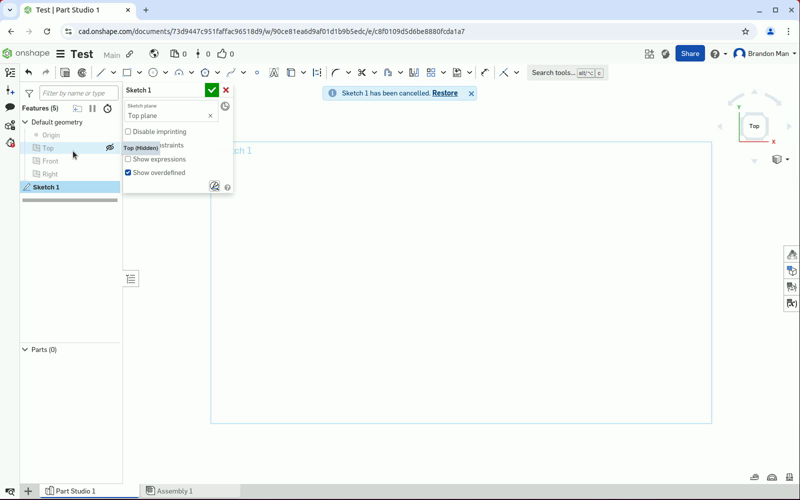
mouse_move(73, 352)
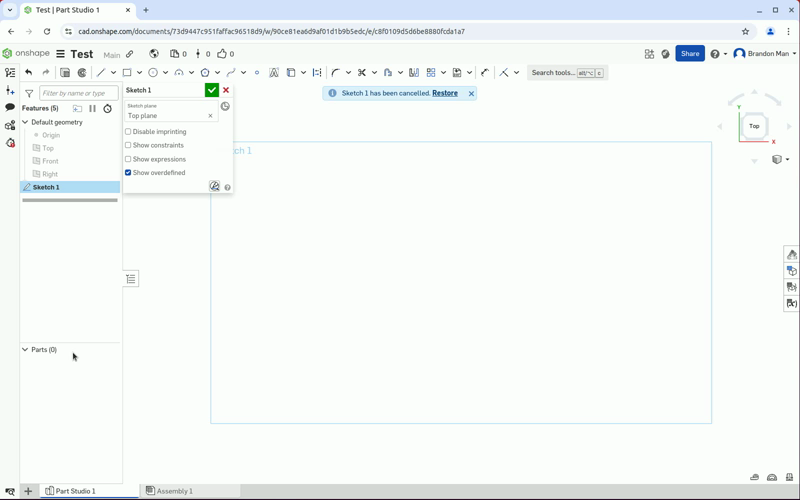
key(y)
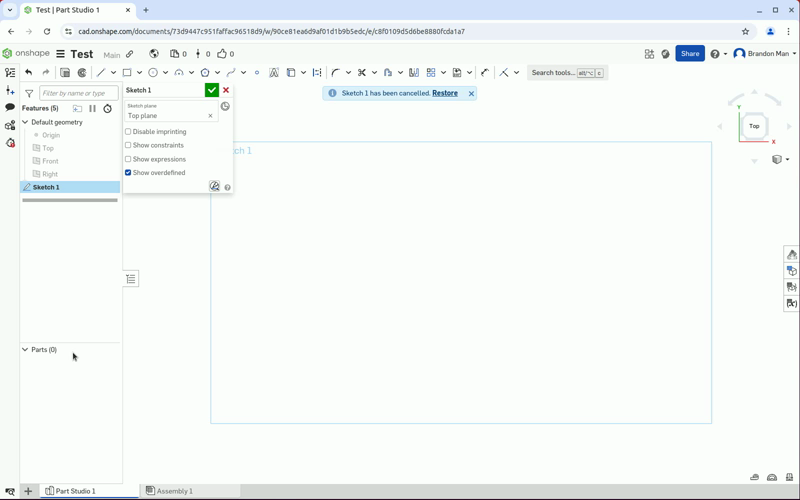
key(l)
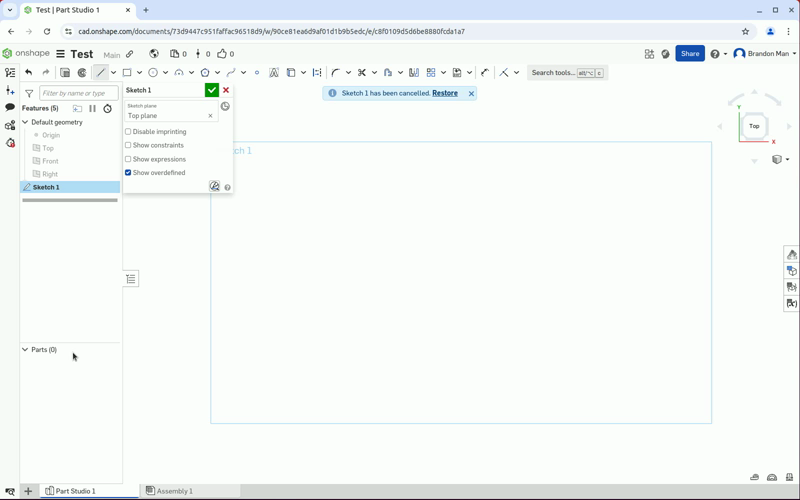
key_down(shift)
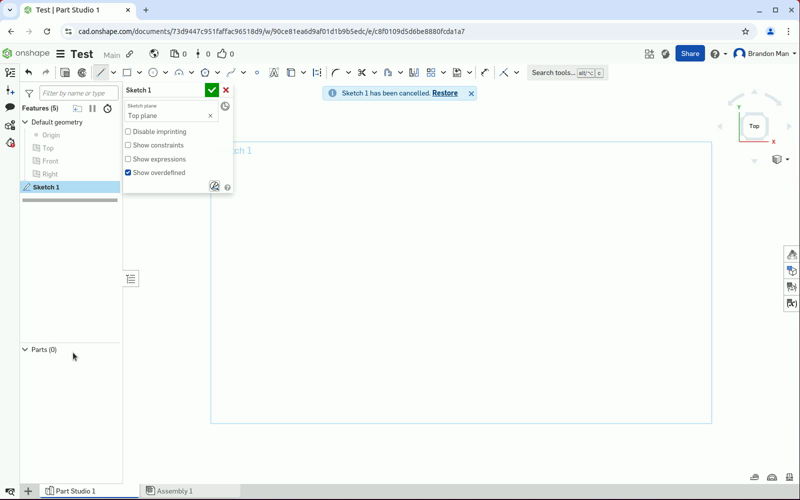
mouse_move(483, 327)
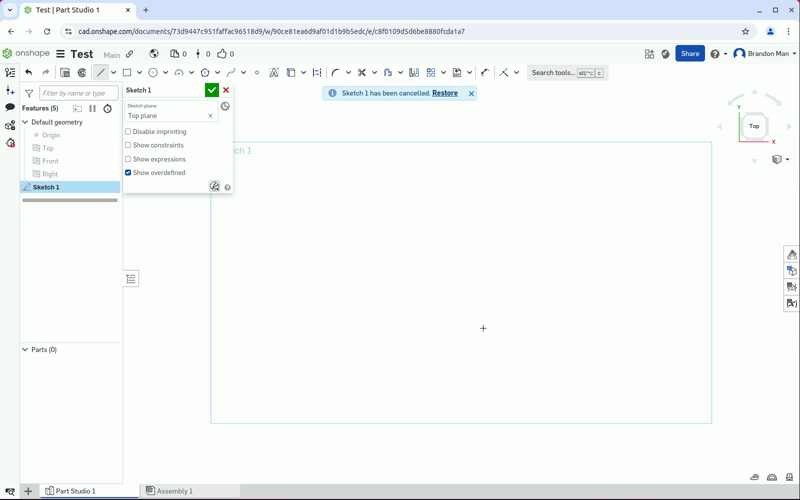
click(483, 327)
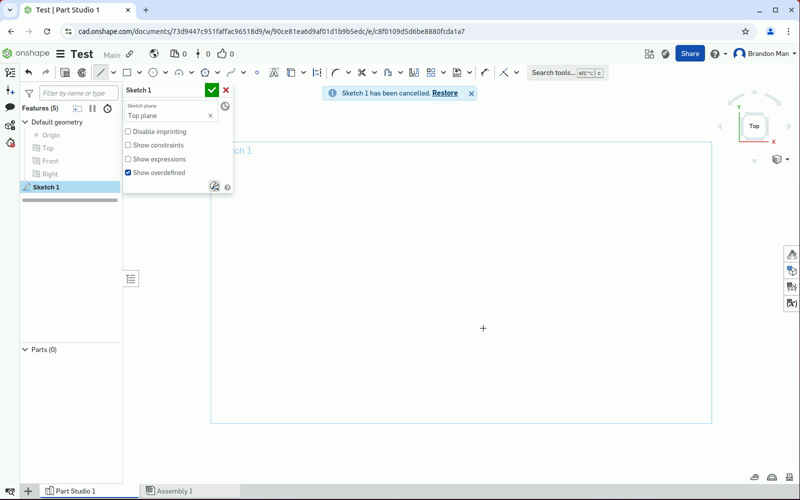
key_up(shift)
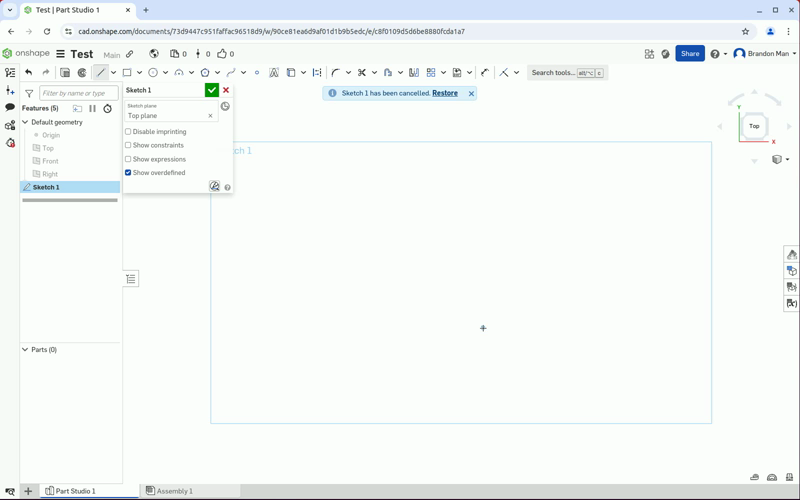
key_down(shift)
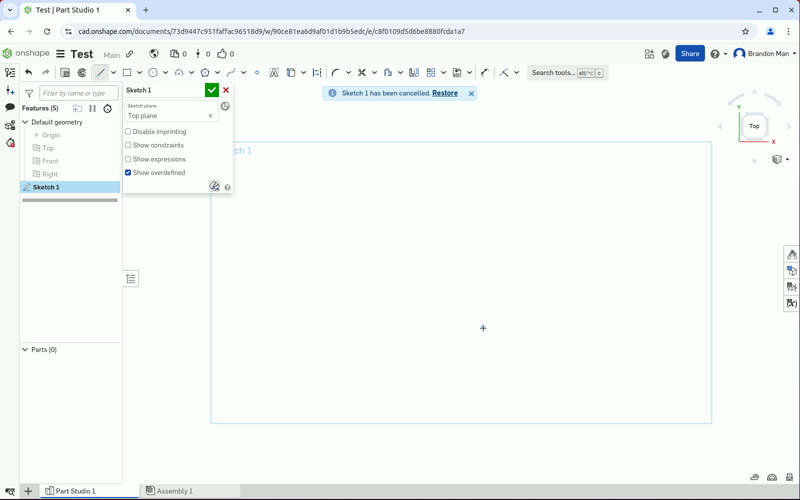
mouse_move(513, 327)
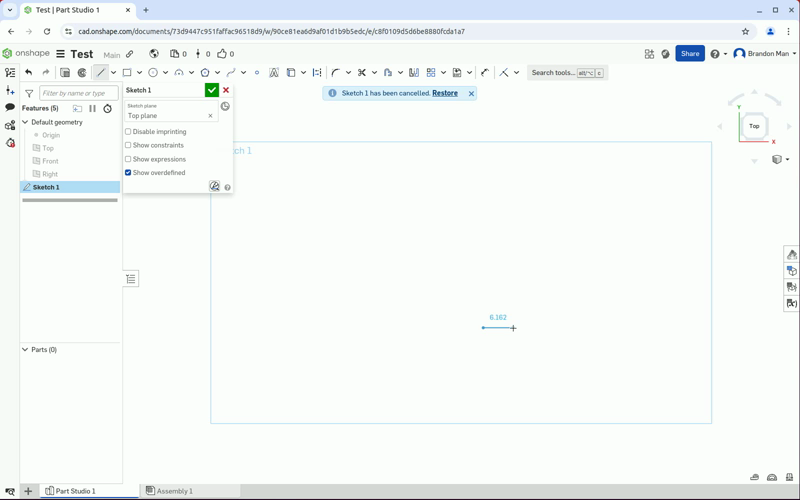
mouse_move(499, 327)
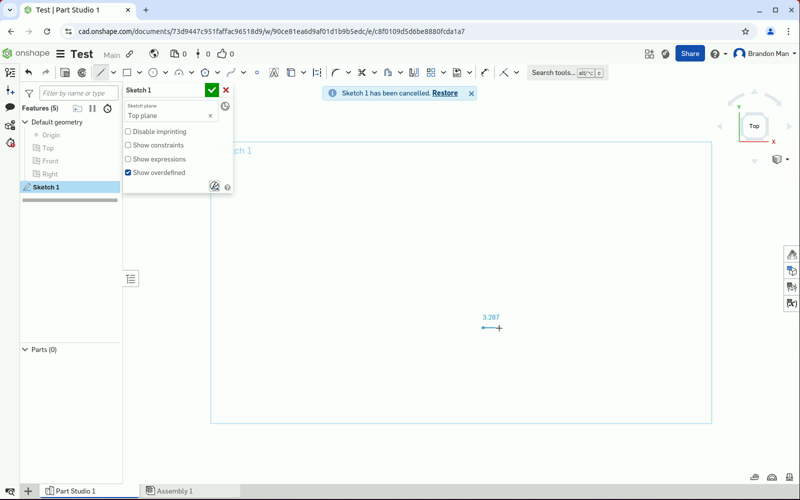
click(499, 327)
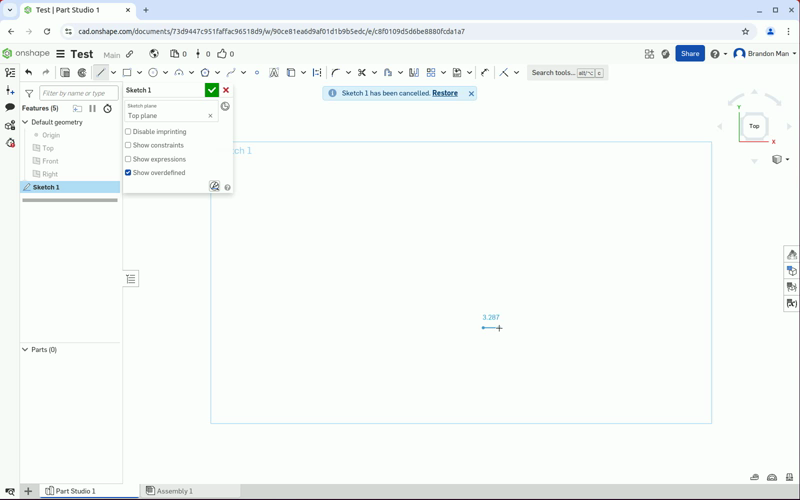
key_up(shift)
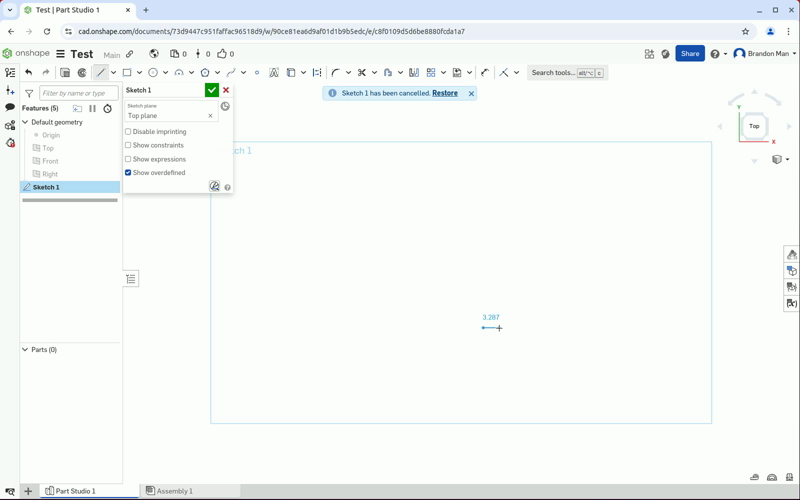
key_down(shift)
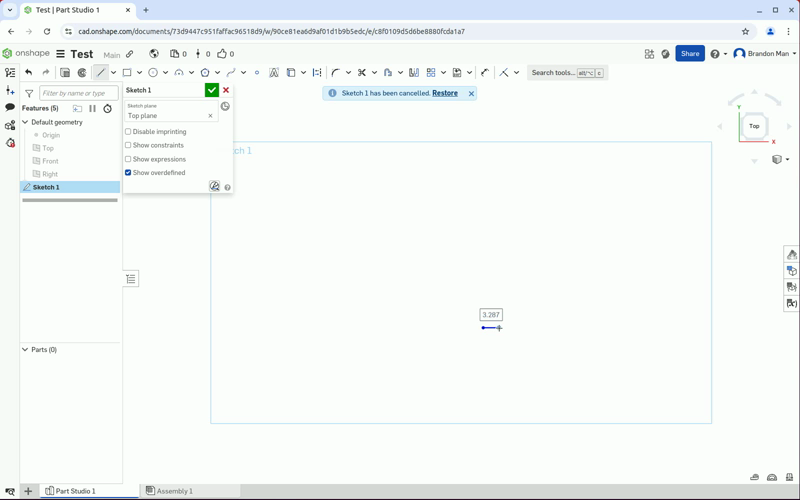
mouse_move(529, 327)
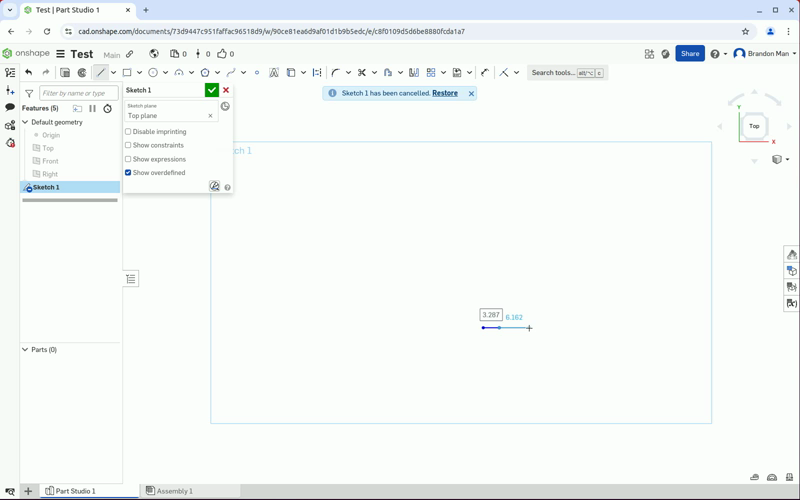
mouse_move(499, 314)
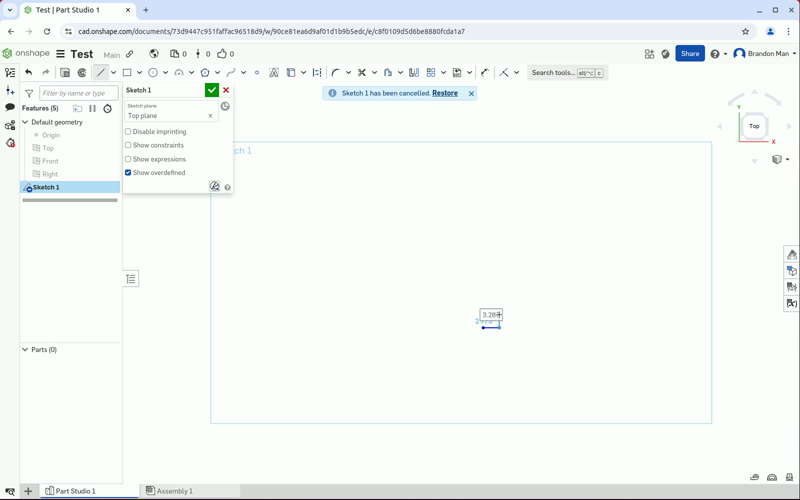
click(499, 314)
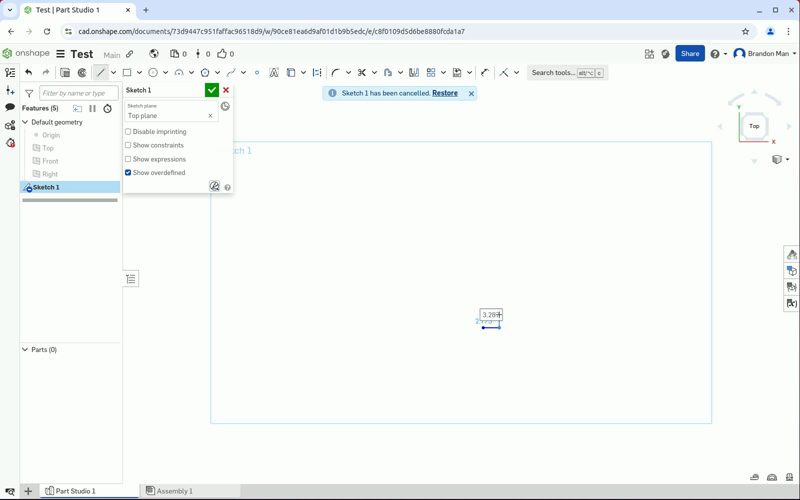
key_up(shift)
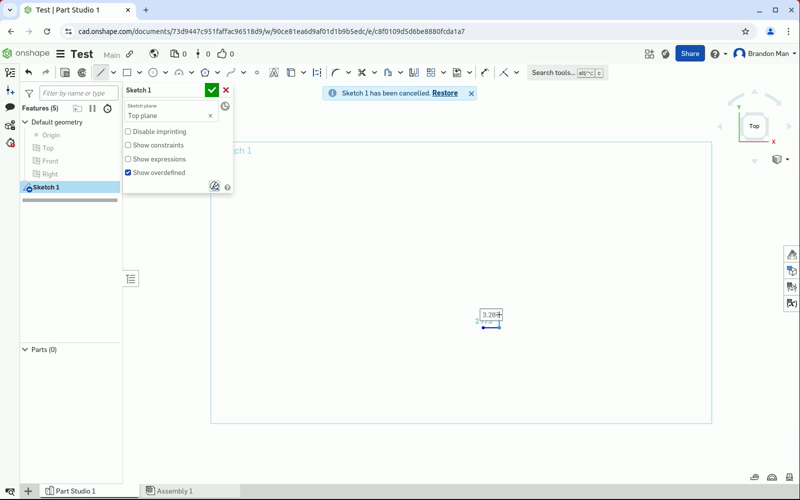
key_down(shift)
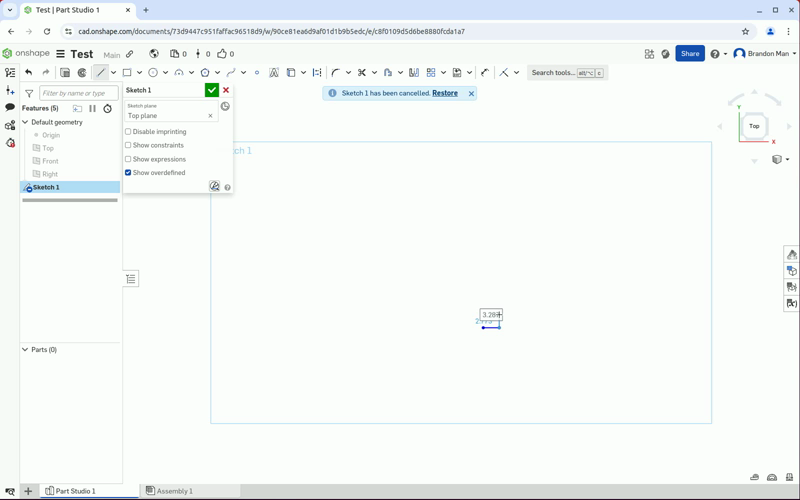
mouse_move(529, 314)
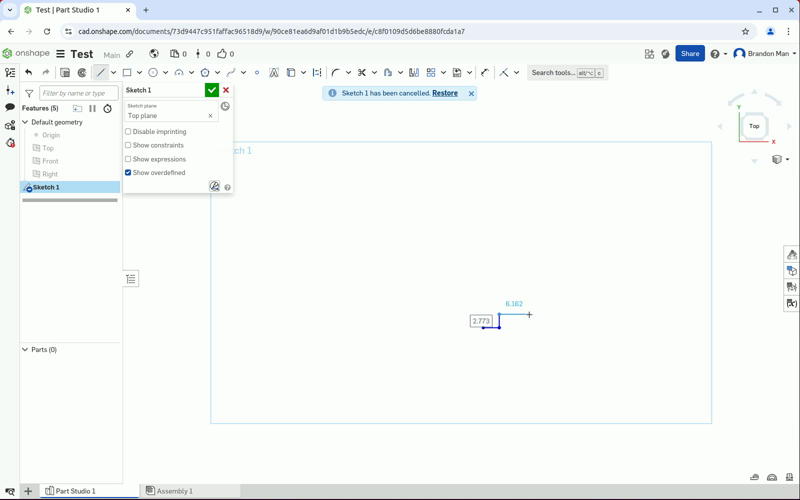
mouse_move(524, 314)
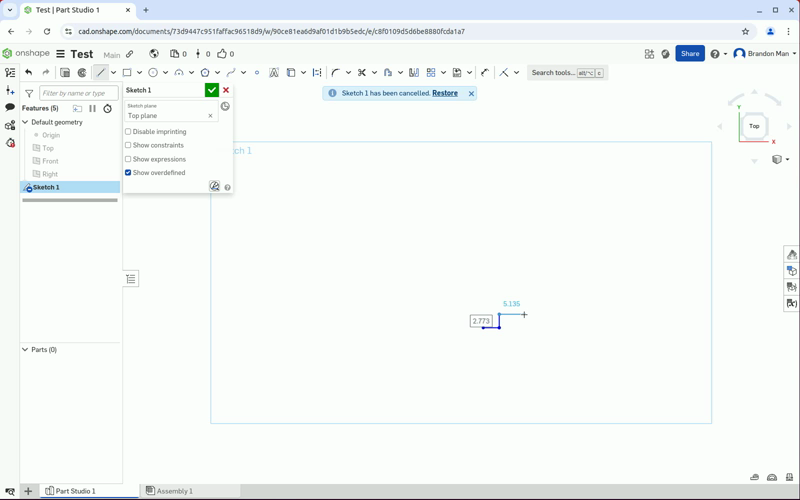
click(524, 314)
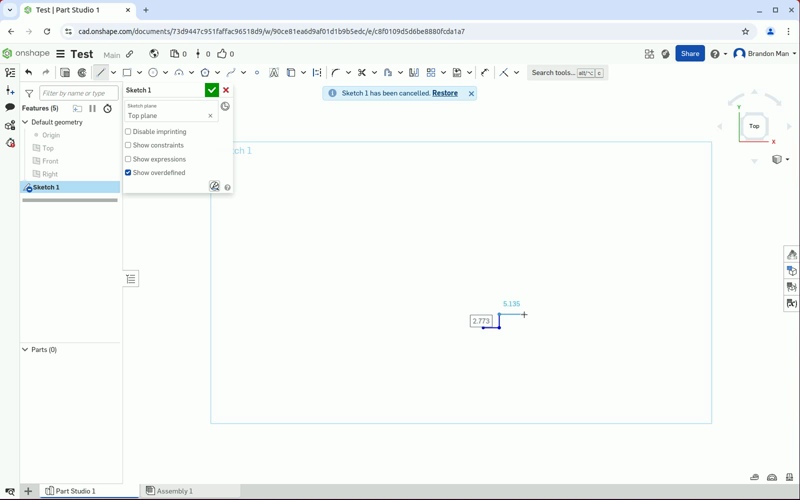
key_up(shift)
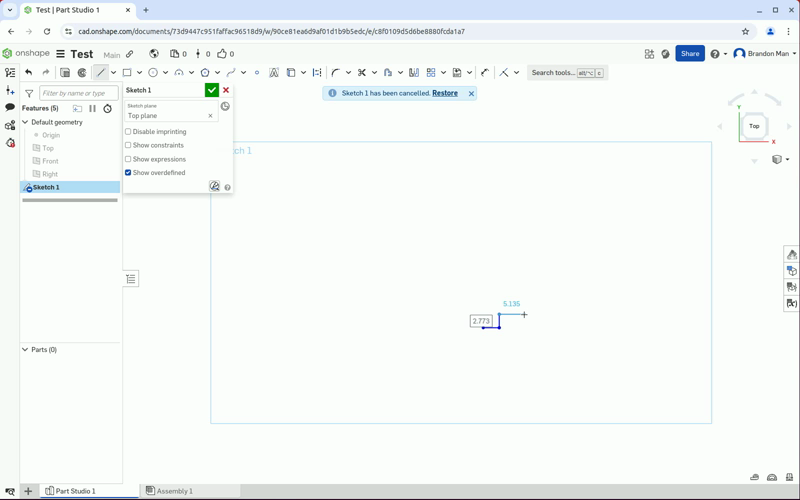
key_down(shift)
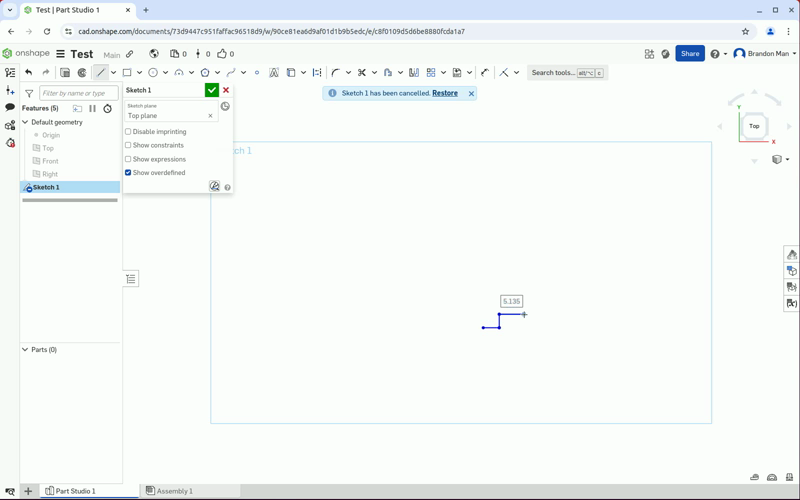
mouse_move(554, 314)
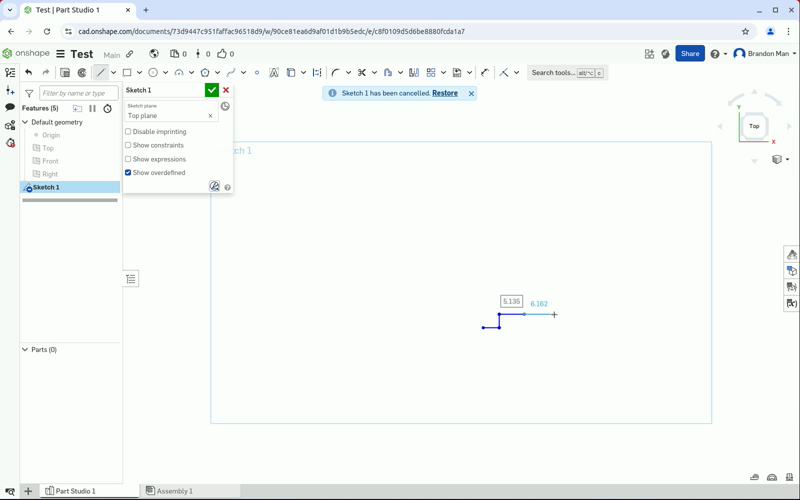
mouse_move(524, 318)
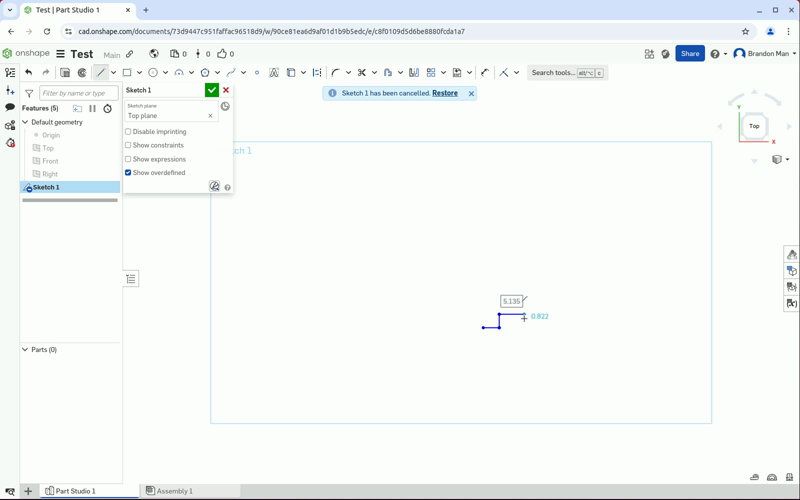
scroll(6)
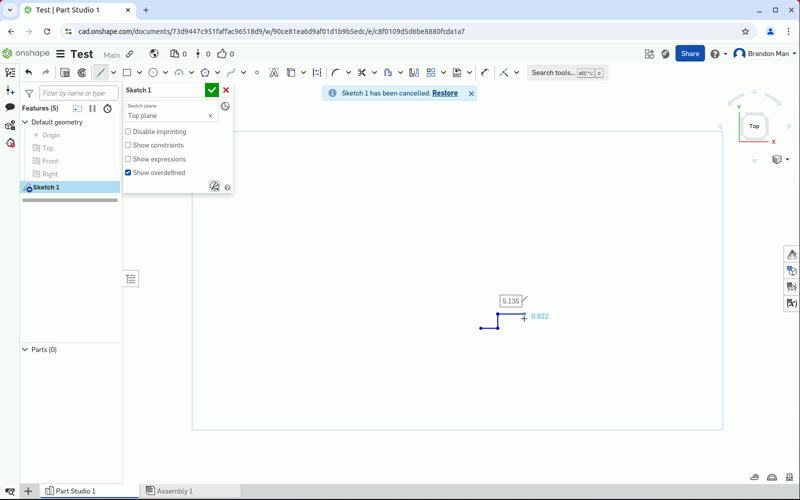
scroll(6)
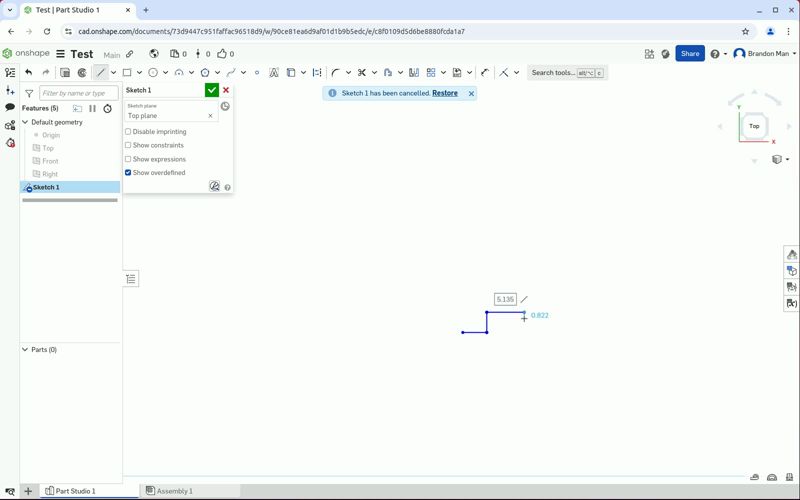
scroll(6)
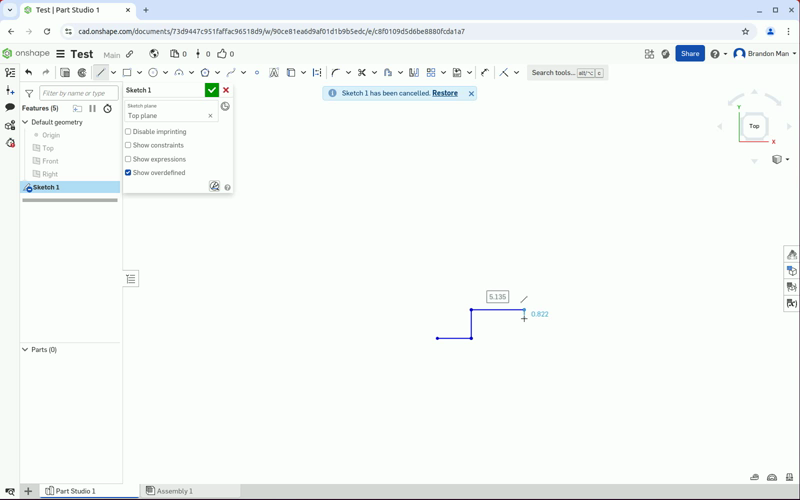
scroll(6)
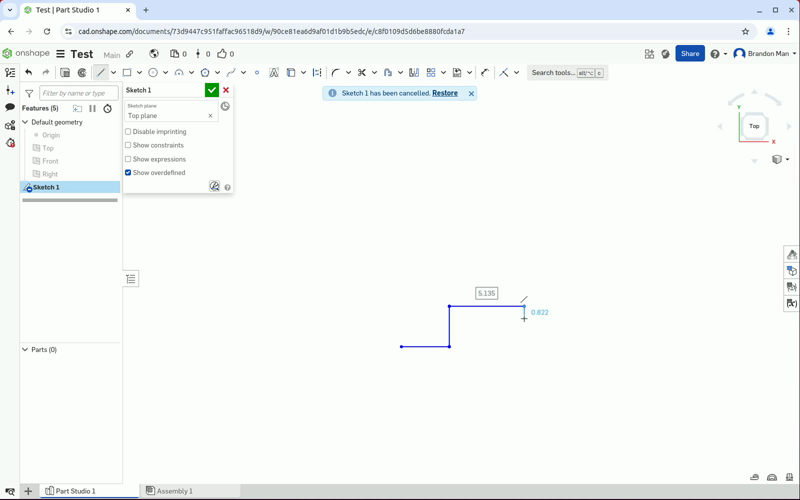
scroll(6)
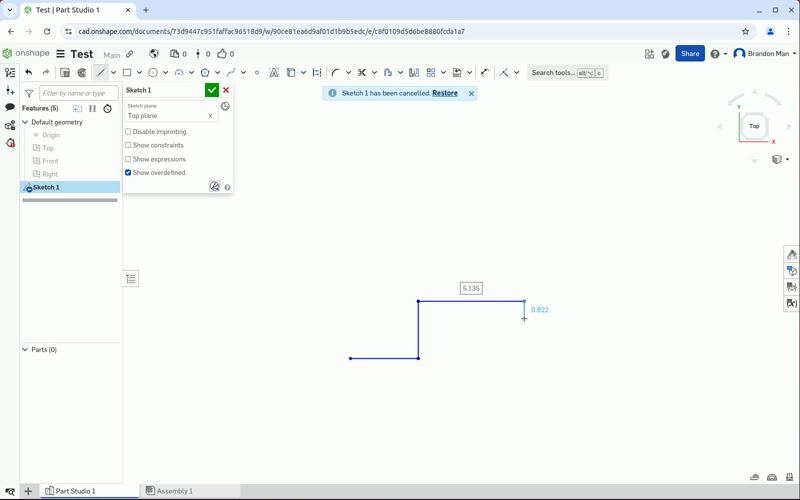
scroll(6)
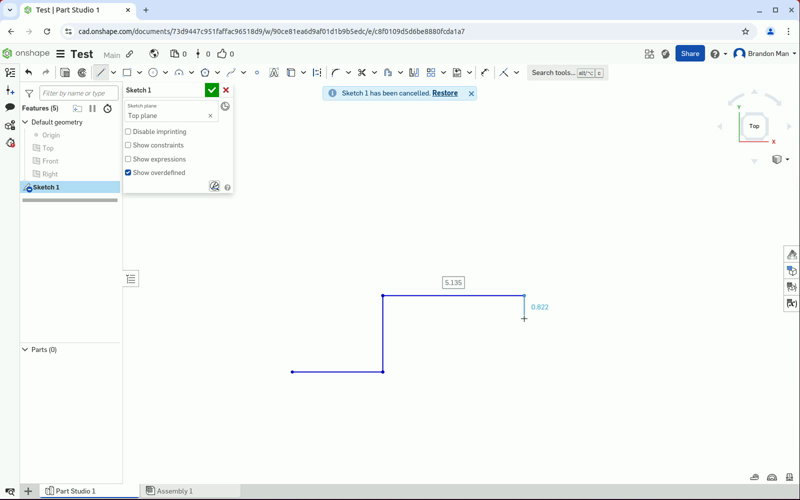
scroll(6)
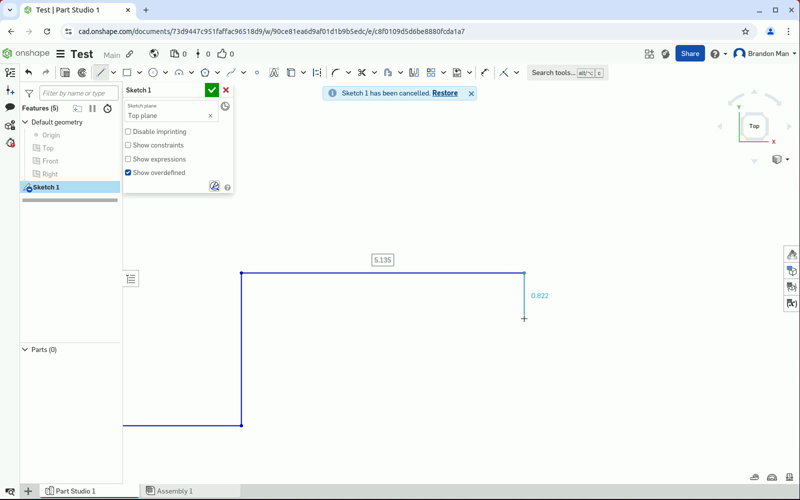
click(524, 318)
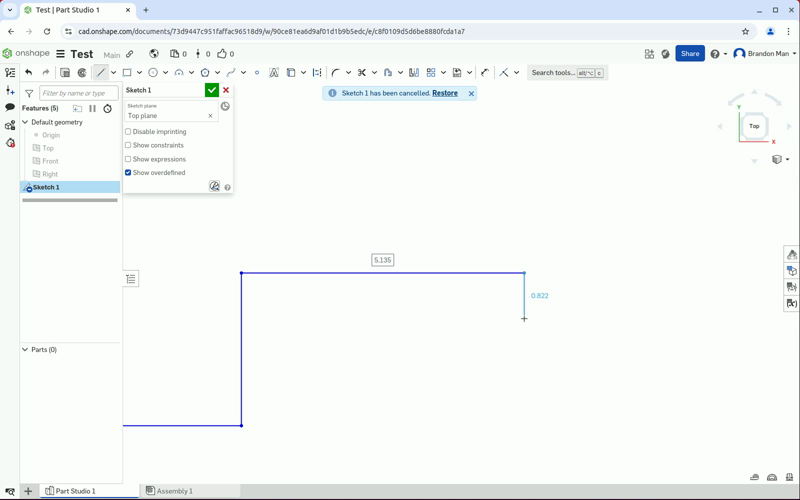
scroll(-6)
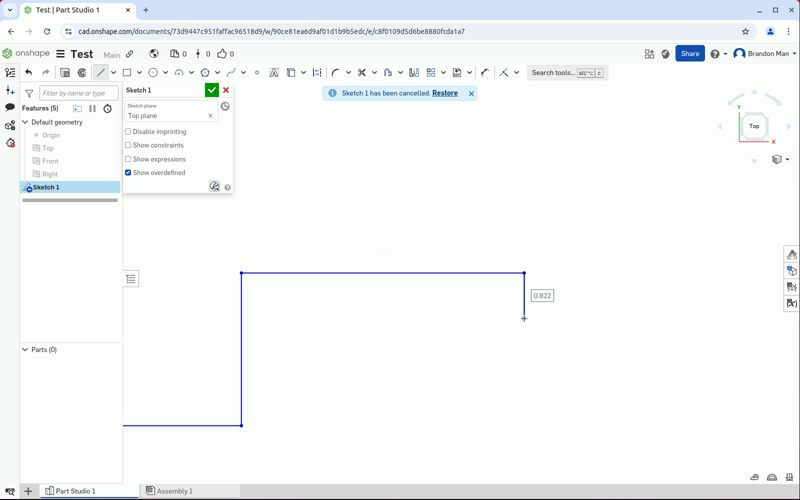
scroll(-6)
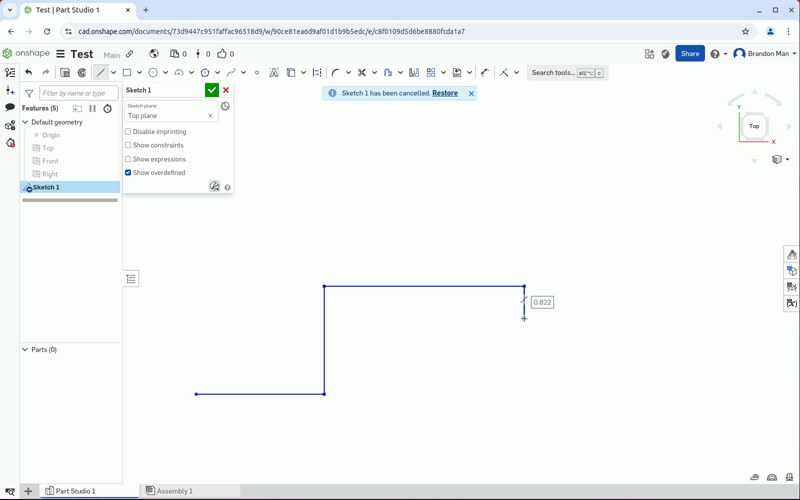
scroll(-6)
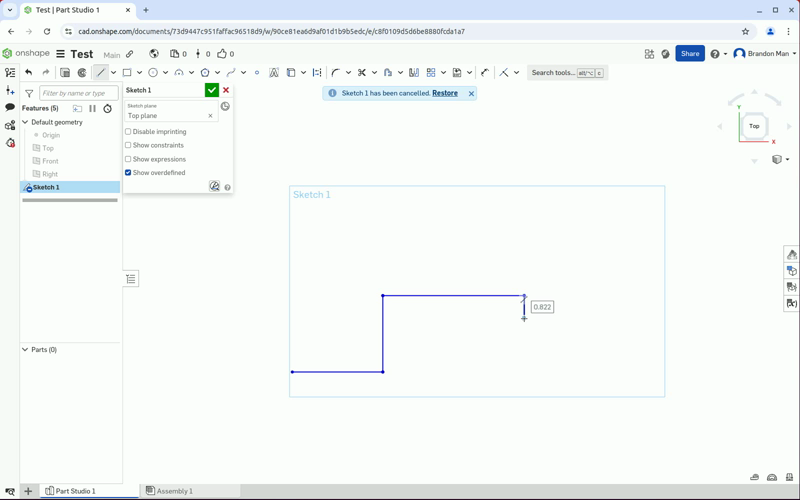
scroll(-6)
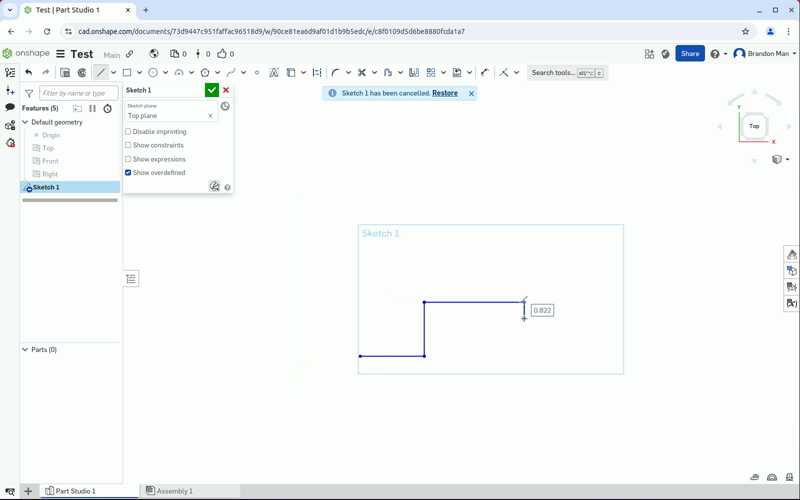
scroll(-6)
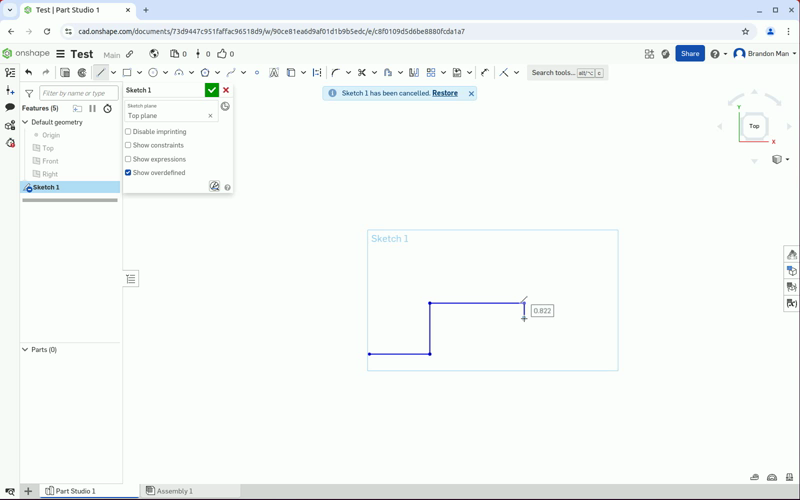
scroll(-6)
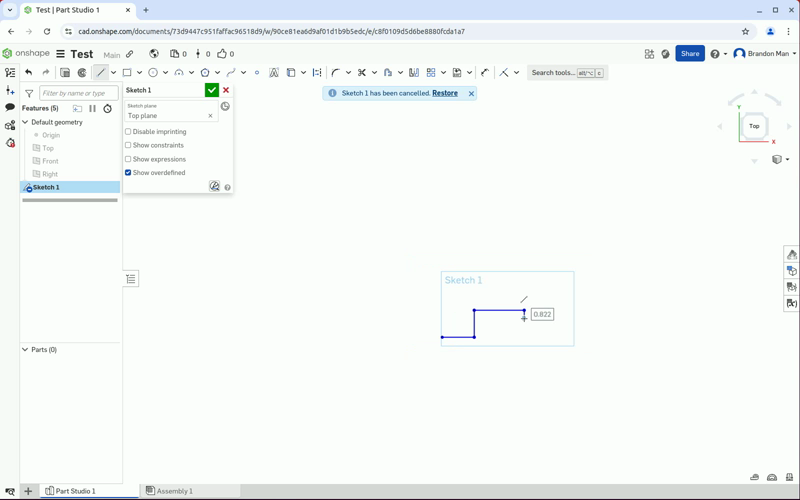
scroll(-6)
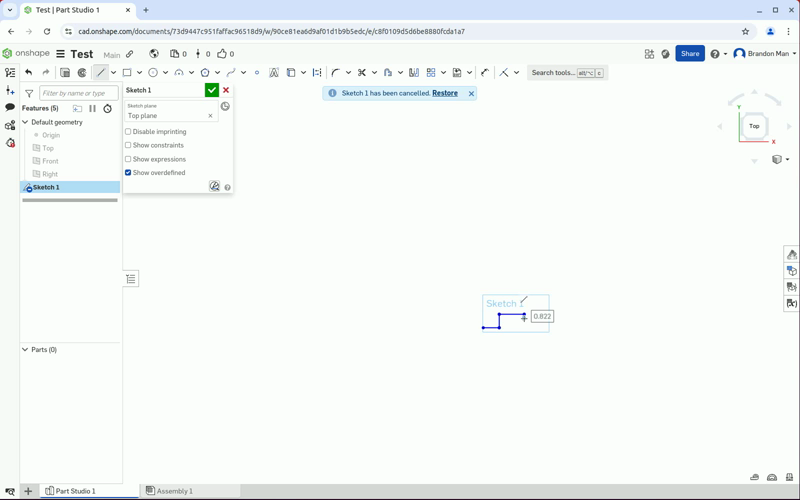
key_up(shift)
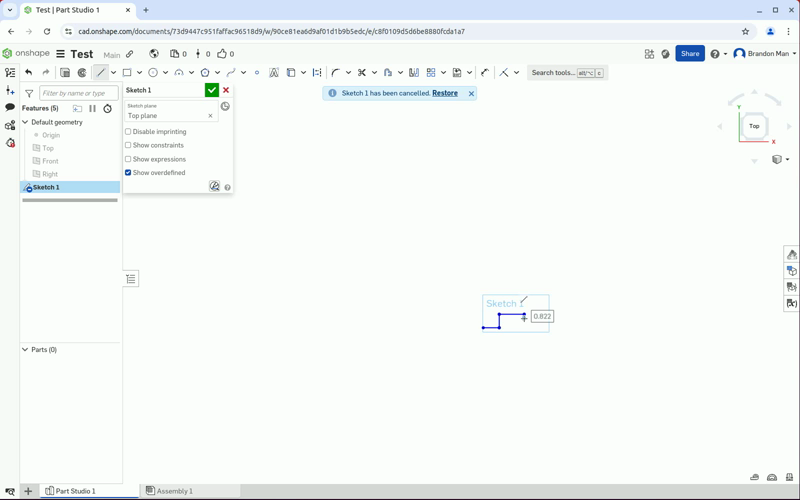
key_down(shift)
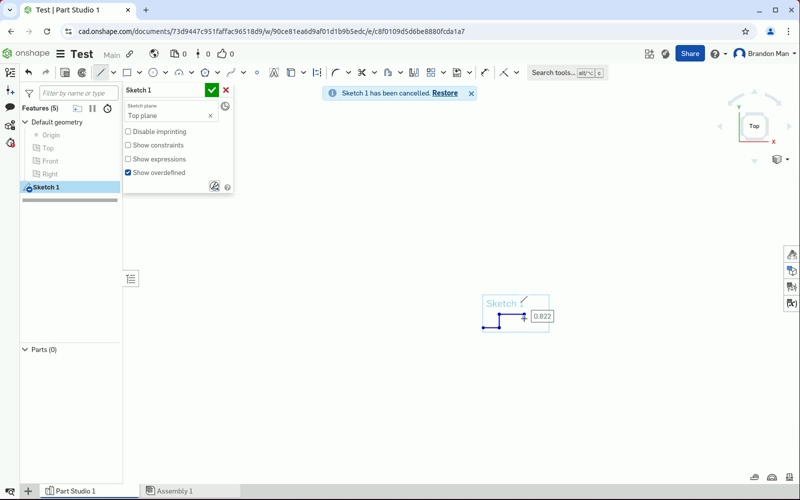
mouse_move(554, 318)
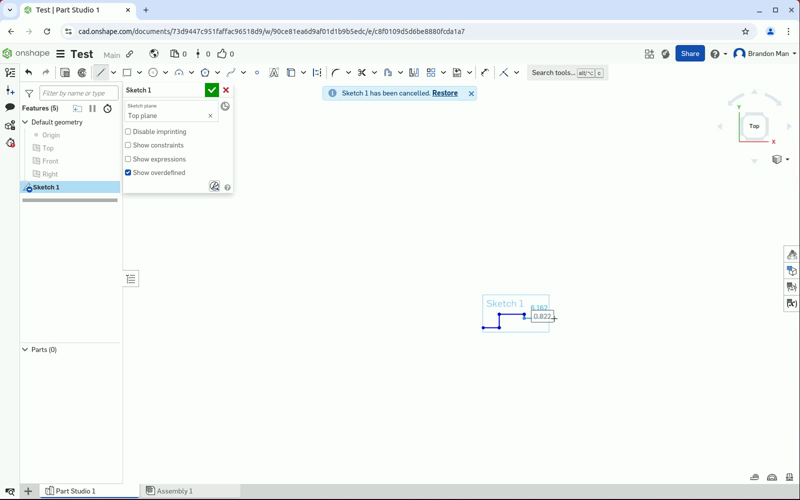
mouse_move(546, 318)
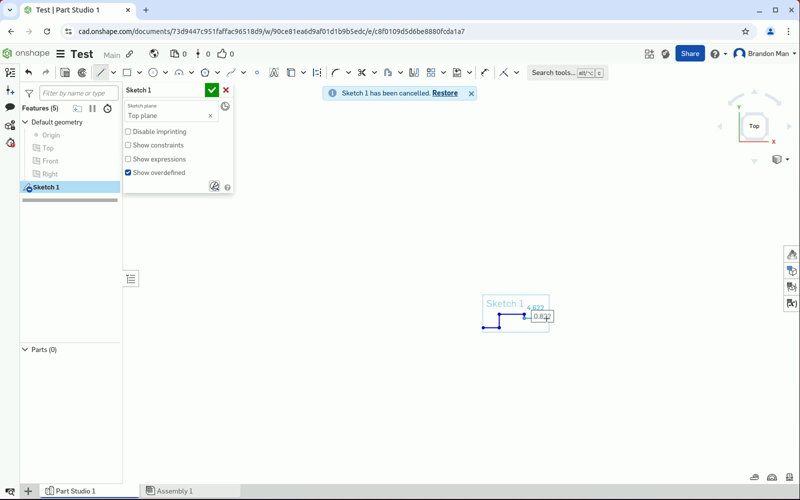
click(546, 318)
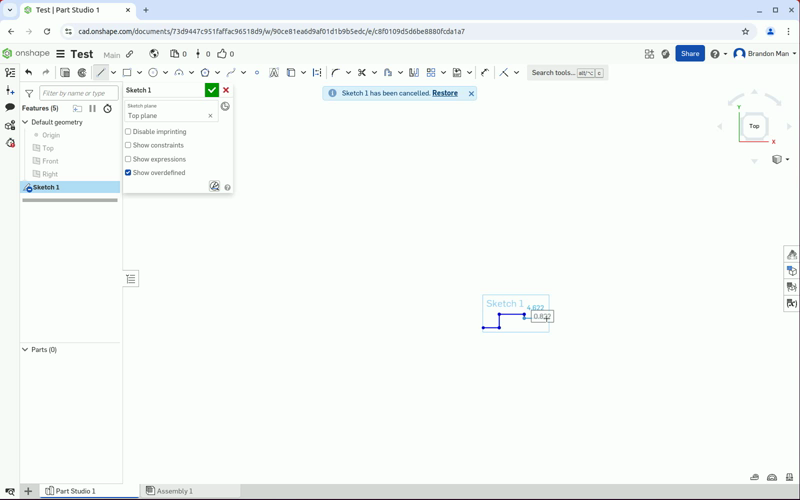
key_up(shift)
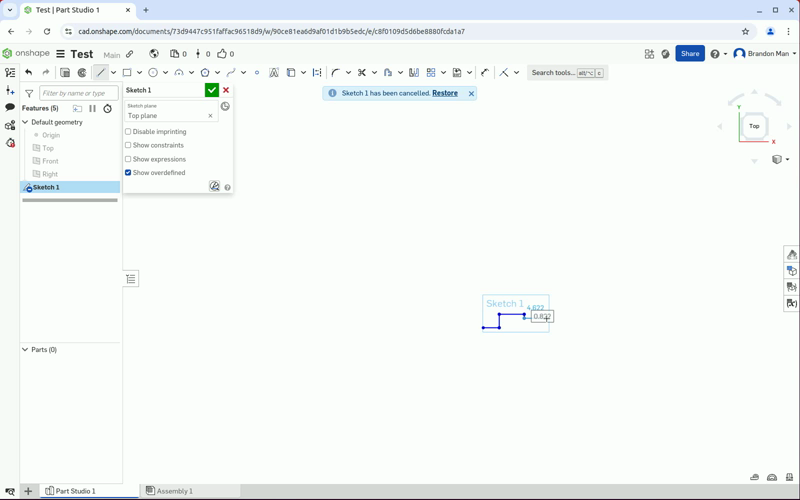
key_down(shift)
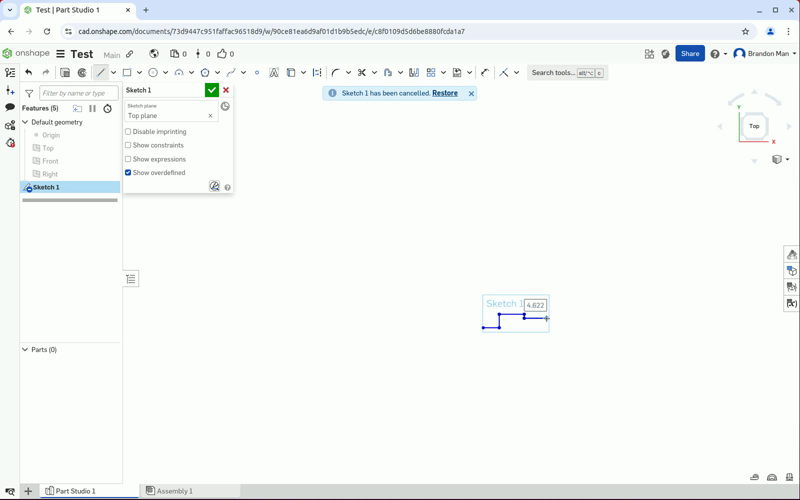
mouse_move(576, 318)
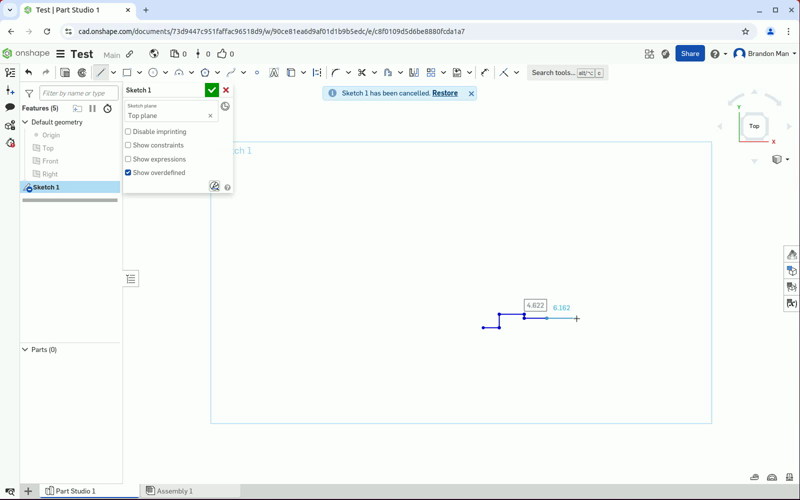
mouse_move(546, 281)
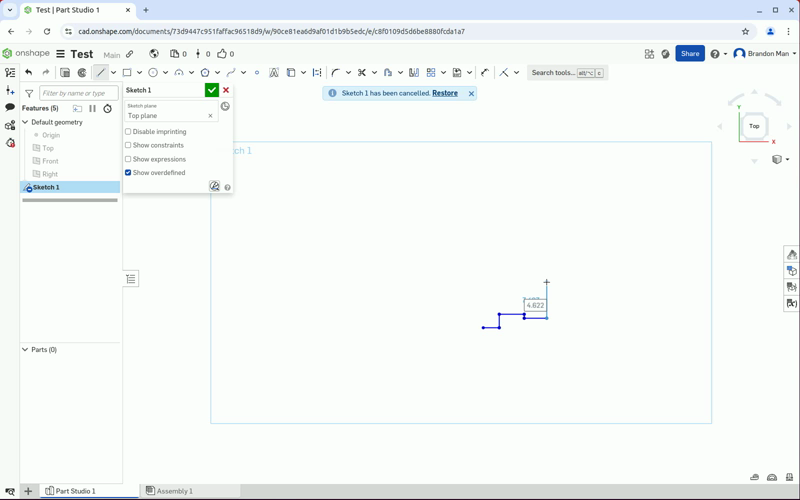
click(546, 281)
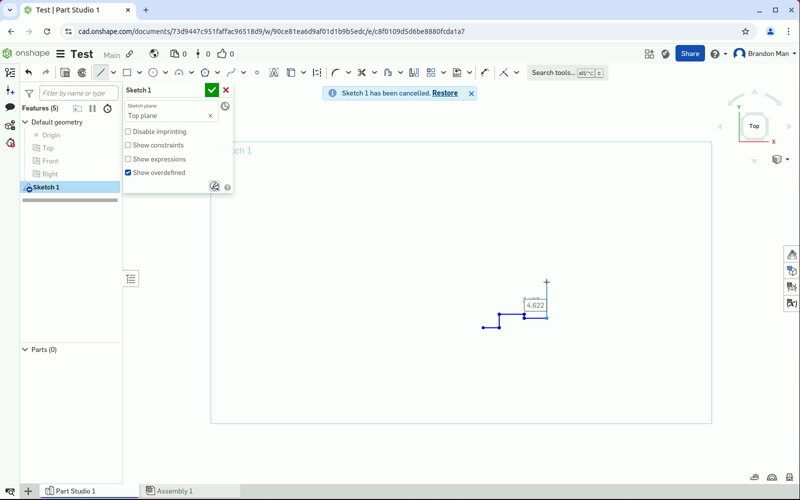
key_up(shift)
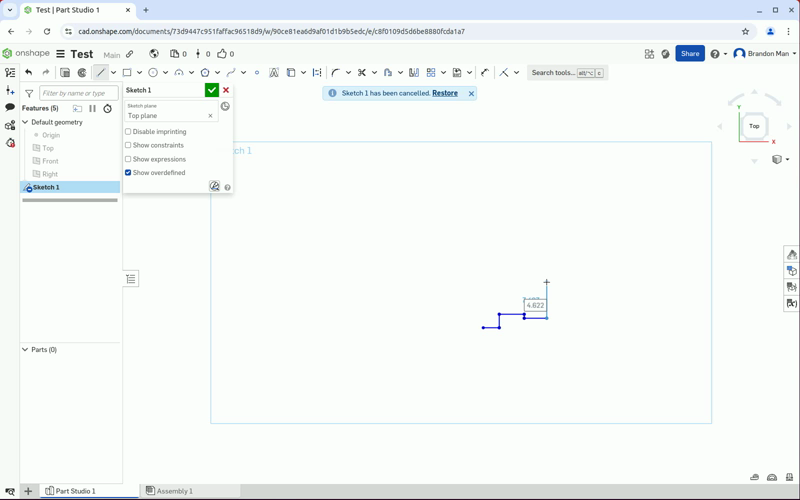
key_down(shift)
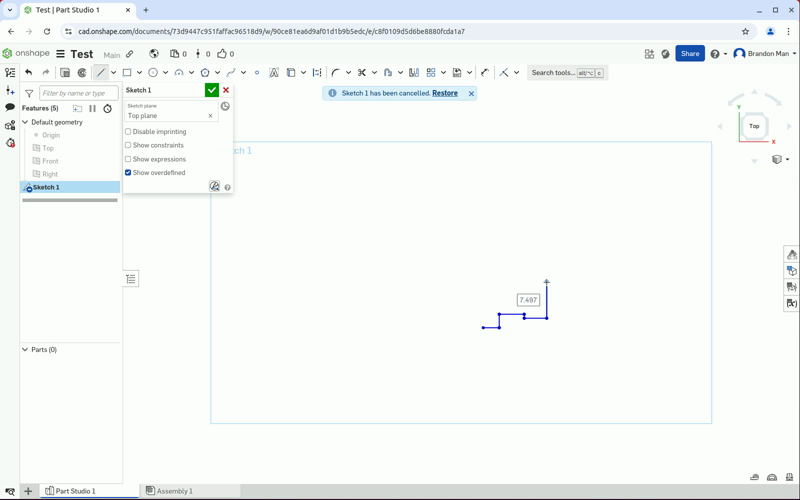
mouse_move(483, 281)
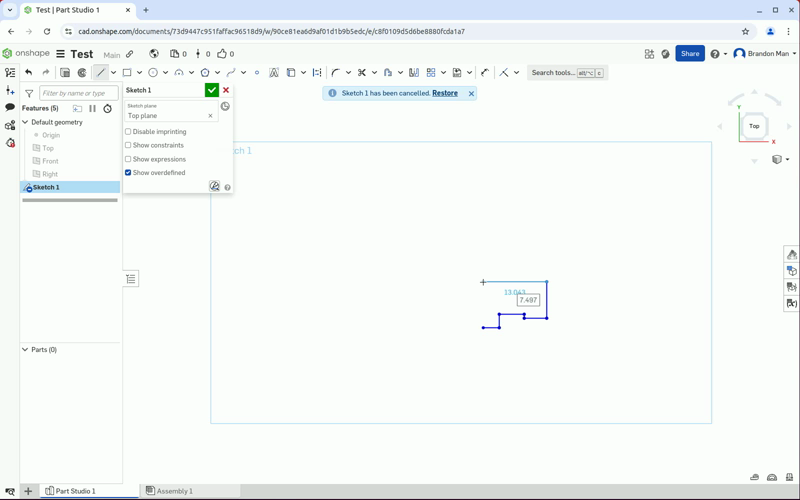
click(483, 281)
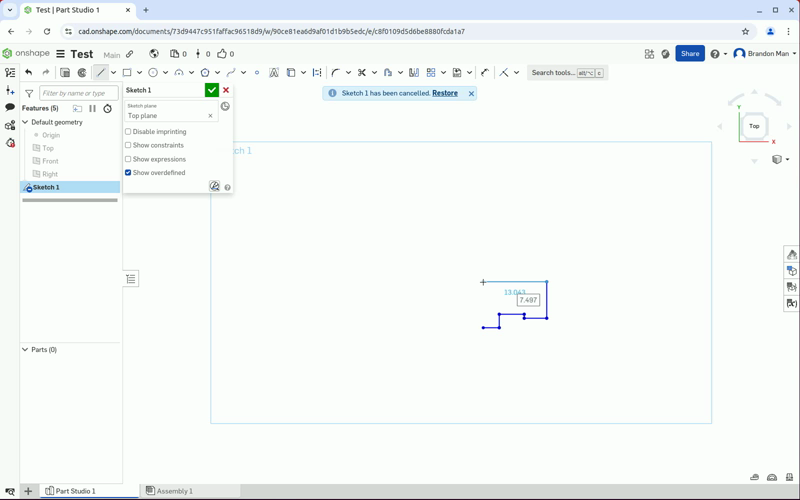
key_up(shift)
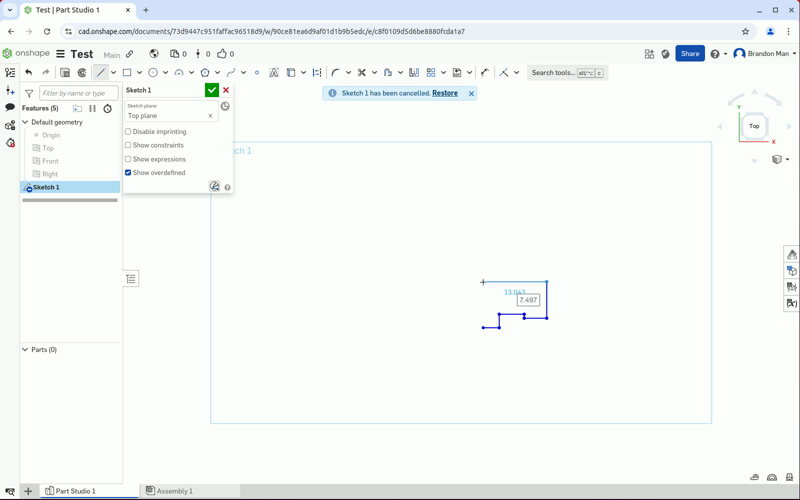
mouse_move(513, 281)
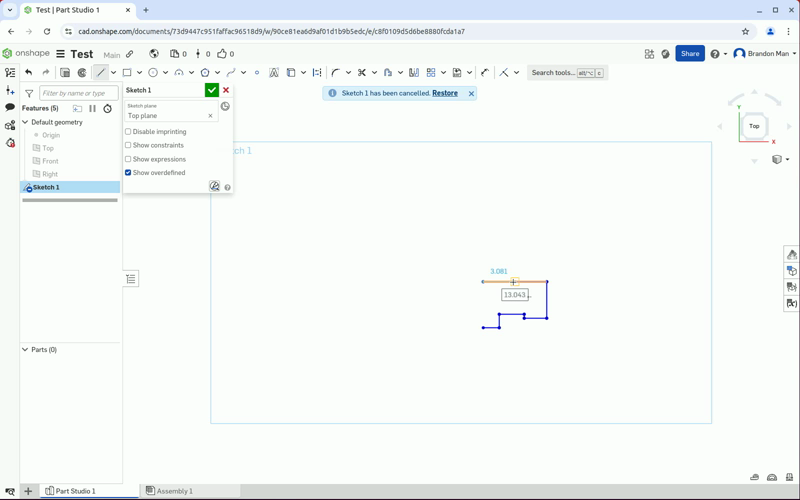
key_down(shift)
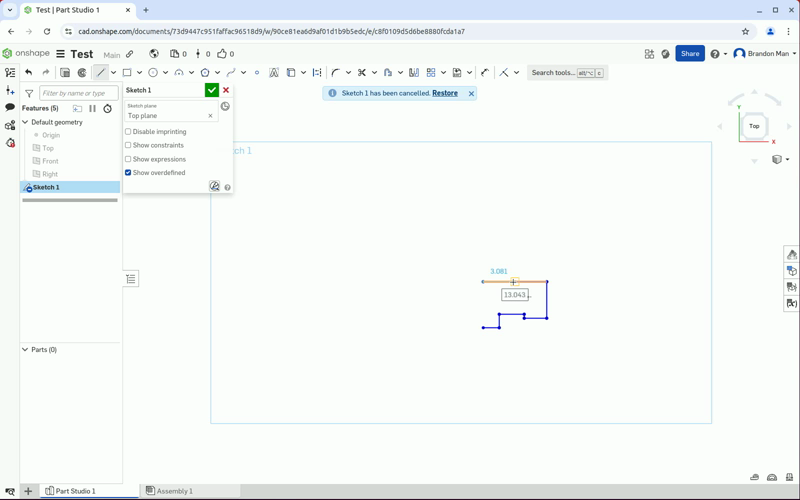
mouse_move(483, 327)
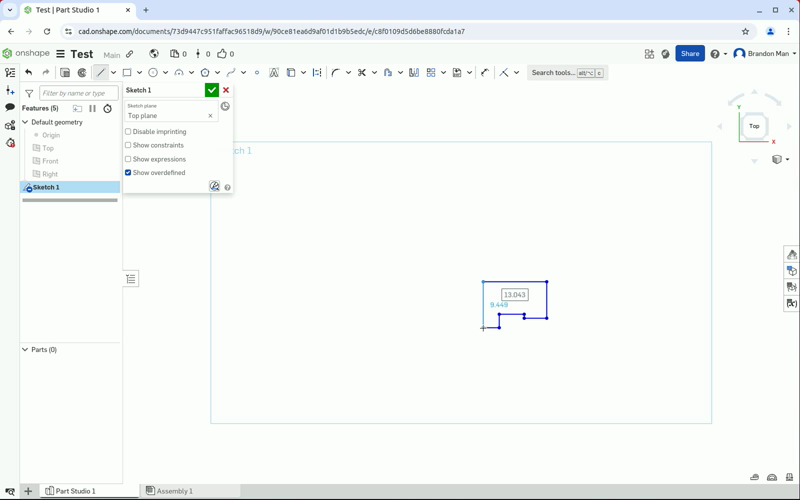
key_up(shift)
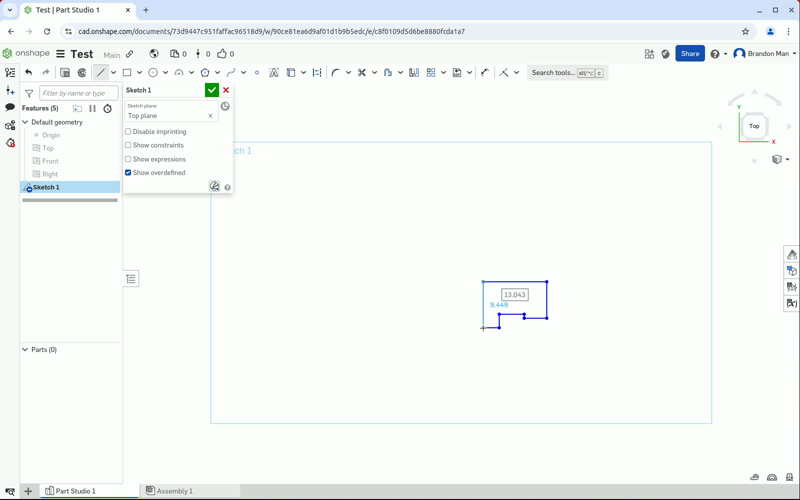
click(483, 327)
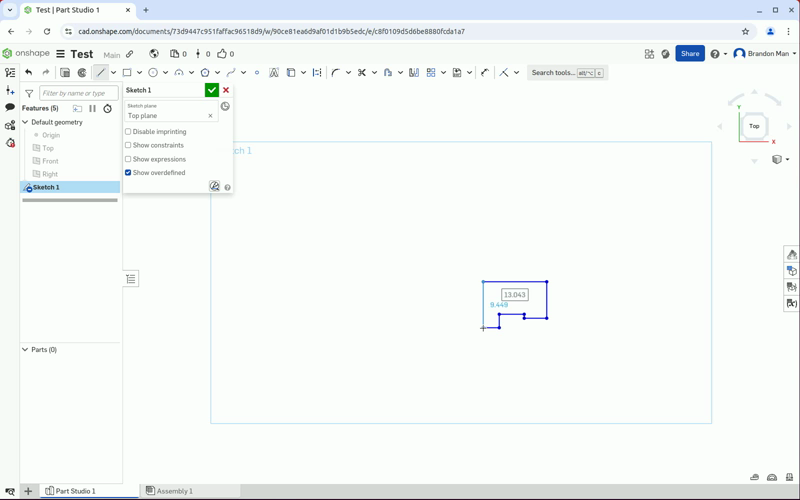
key(esc)
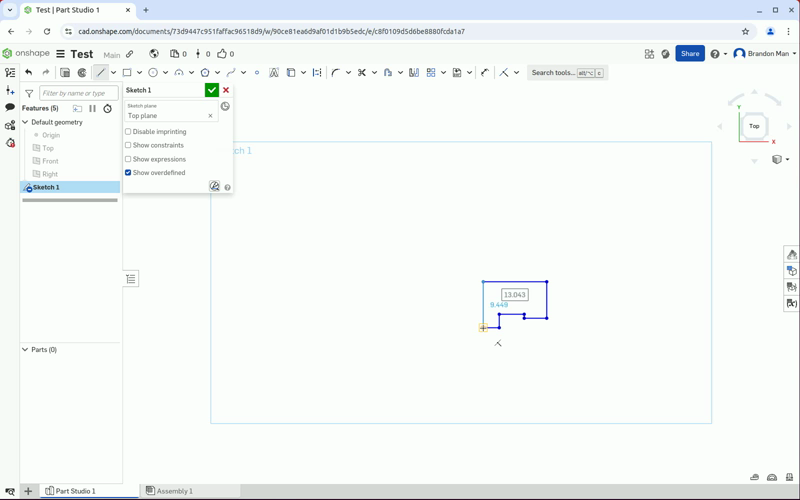
mouse_move(485, 299)
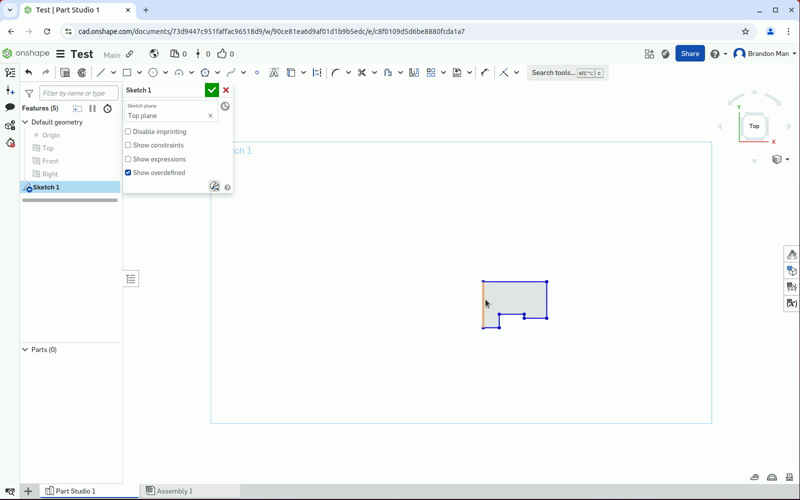
click(485, 299)
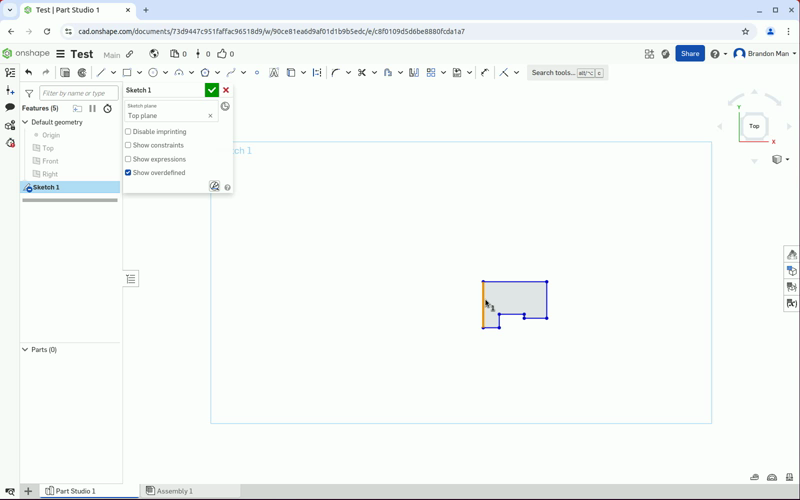
mouse_move(73, 352)
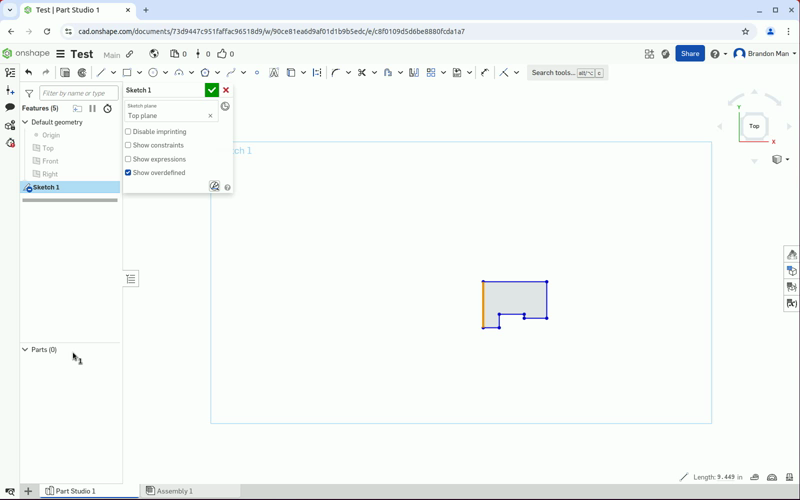
key(shift+y)
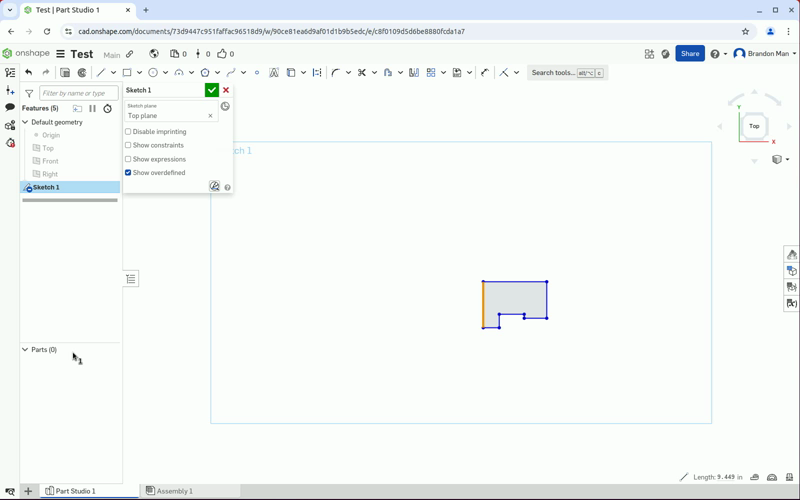
key(shift+e)
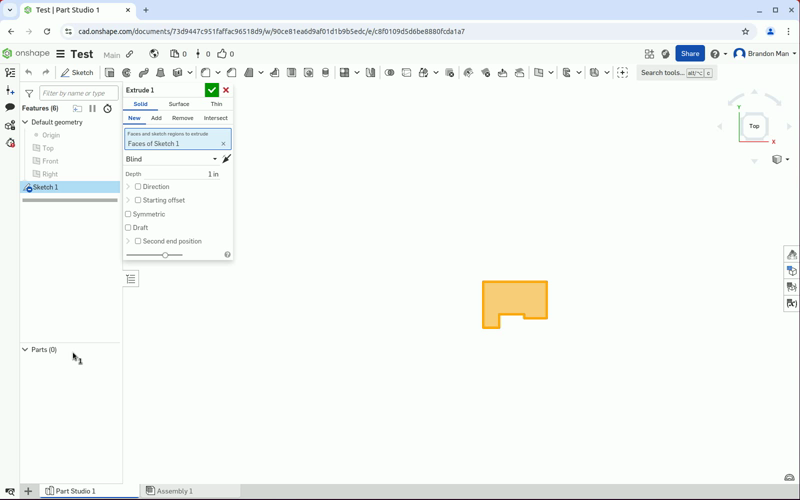
mouse_move(143, 106)
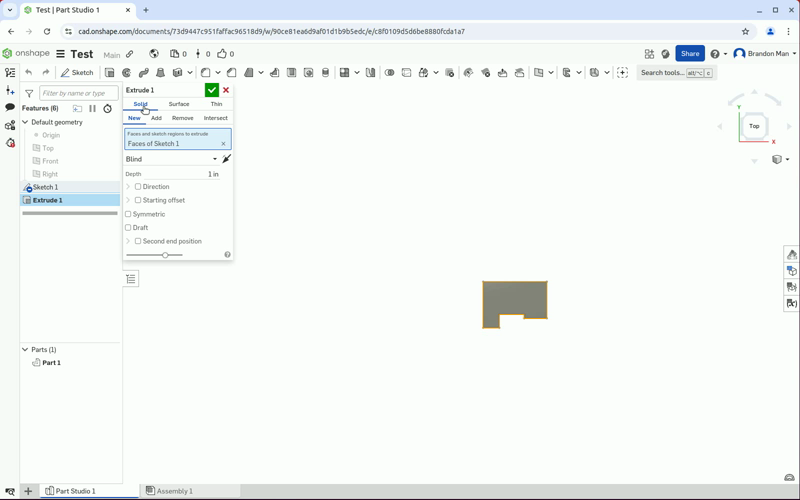
click(143, 106)
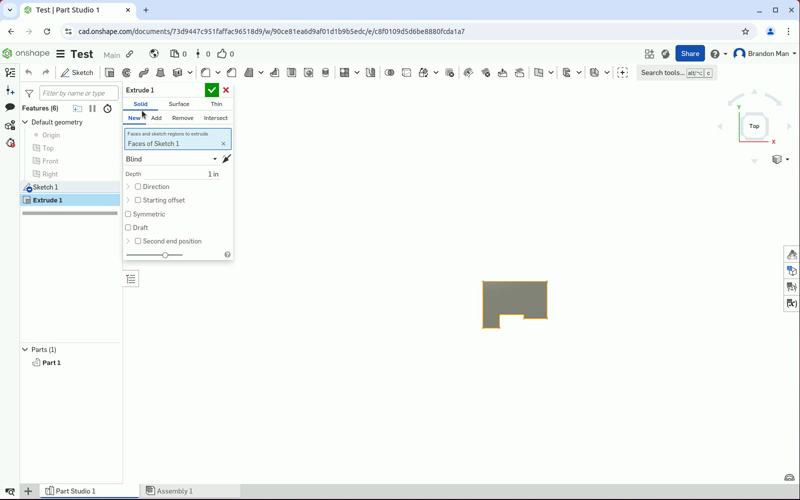
mouse_move(137, 120)
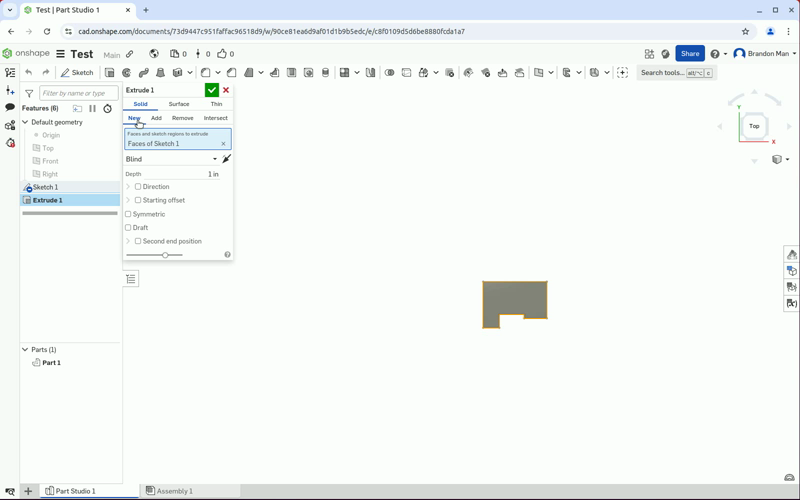
click(137, 120)
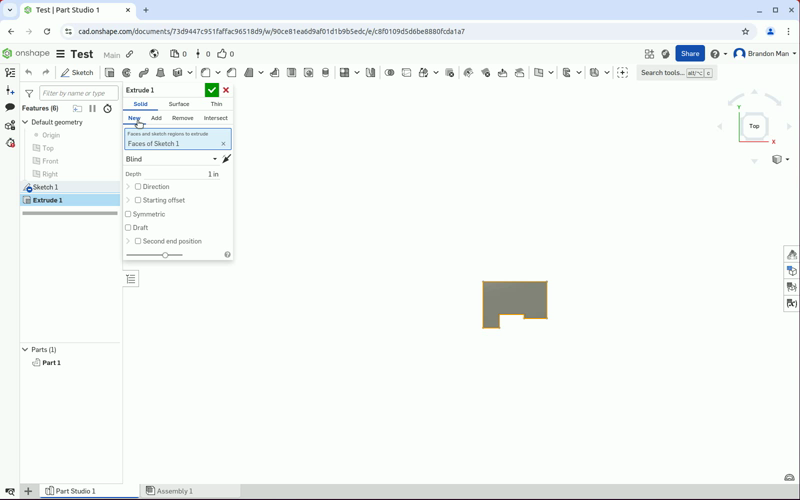
key(tab, 4)
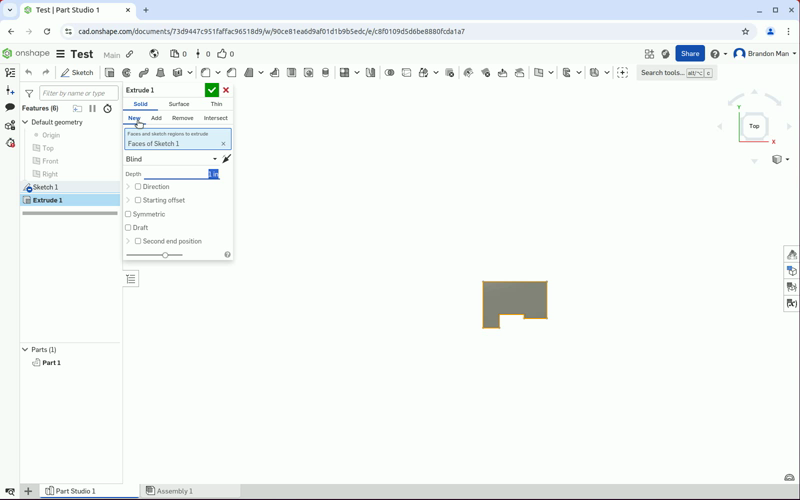
text(9.147)
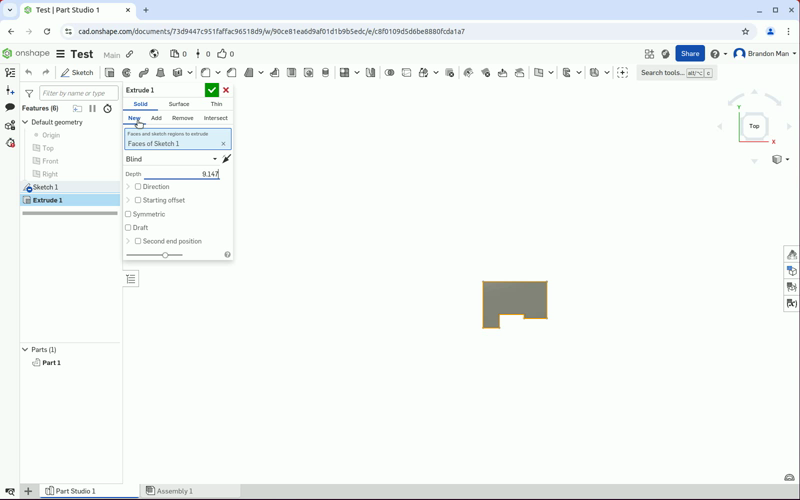
key(enter)
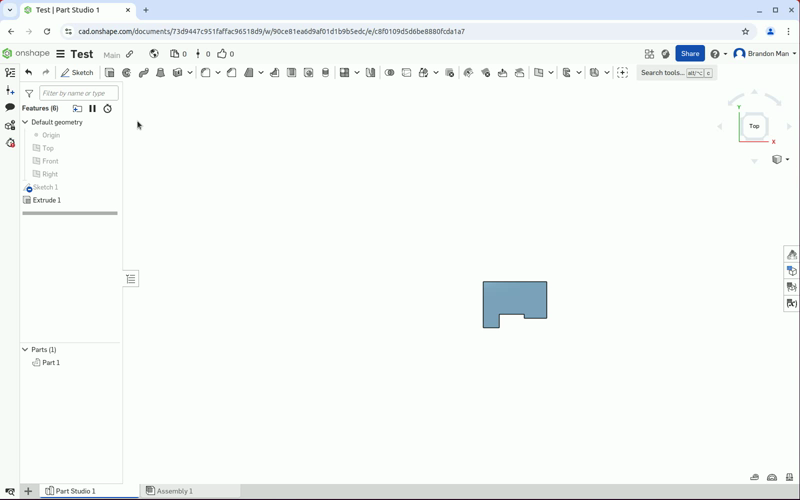
key(shift+h)
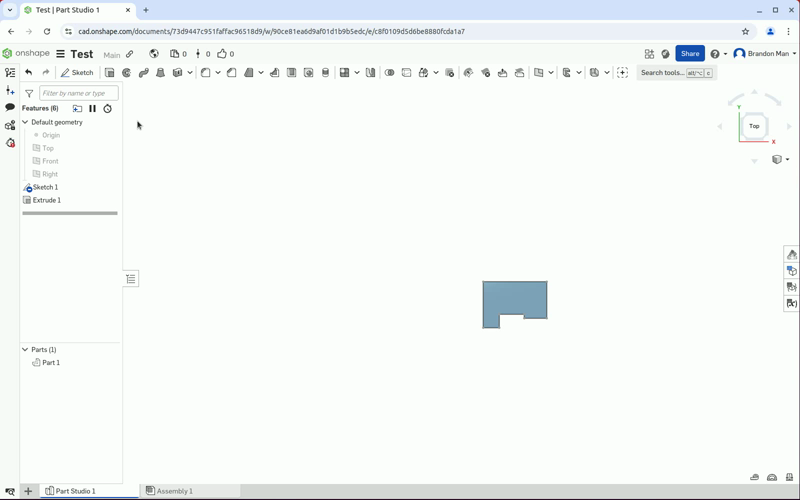
key(shift+h)
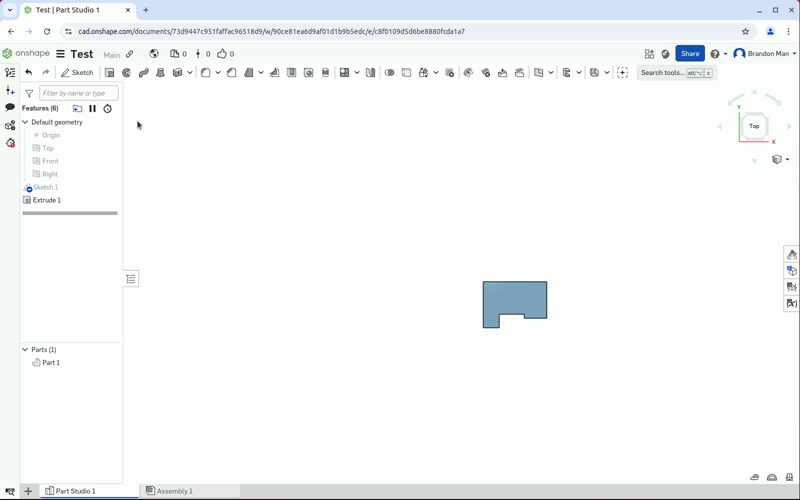
mouse_move(73, 189)
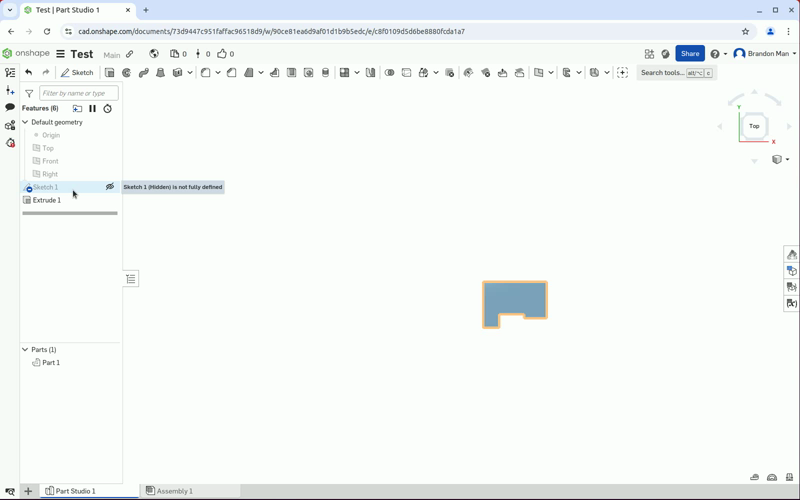
click(73, 189)
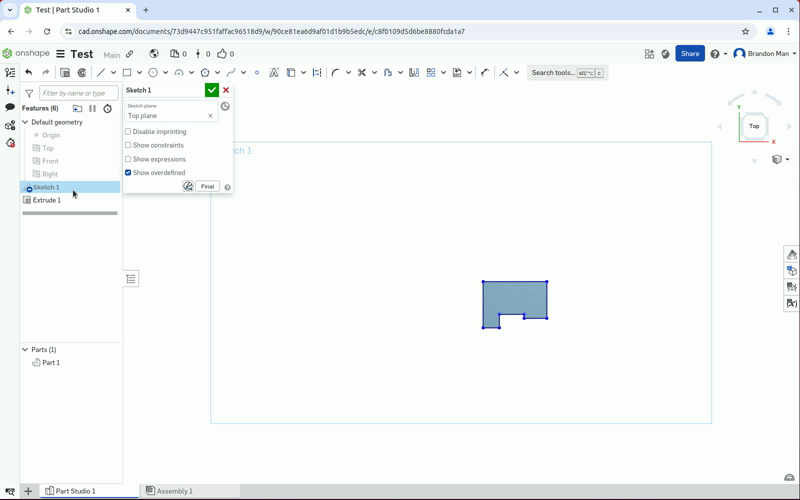
mouse_move(229, 92)
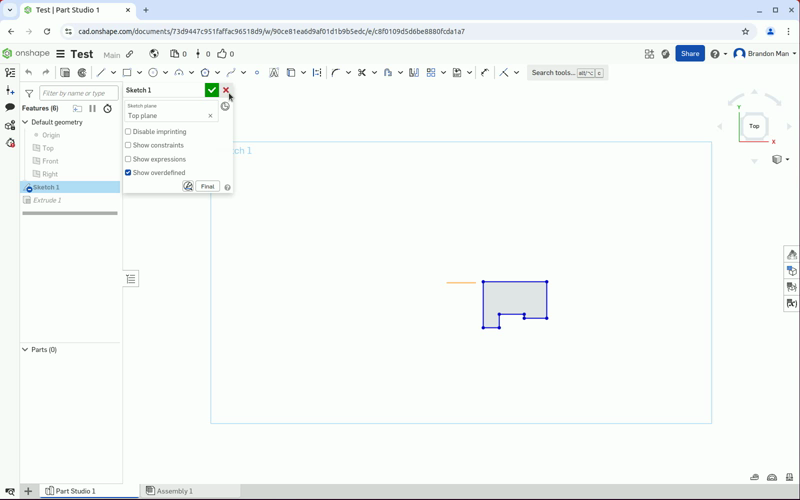
click(229, 92)
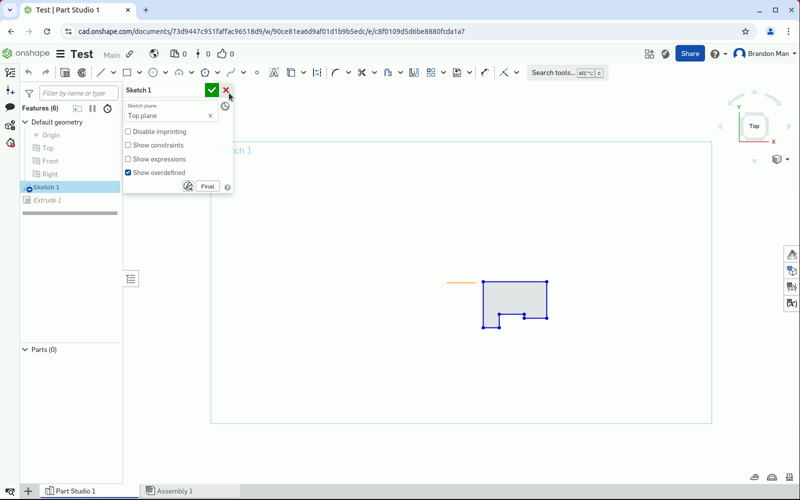
key(shift+s)
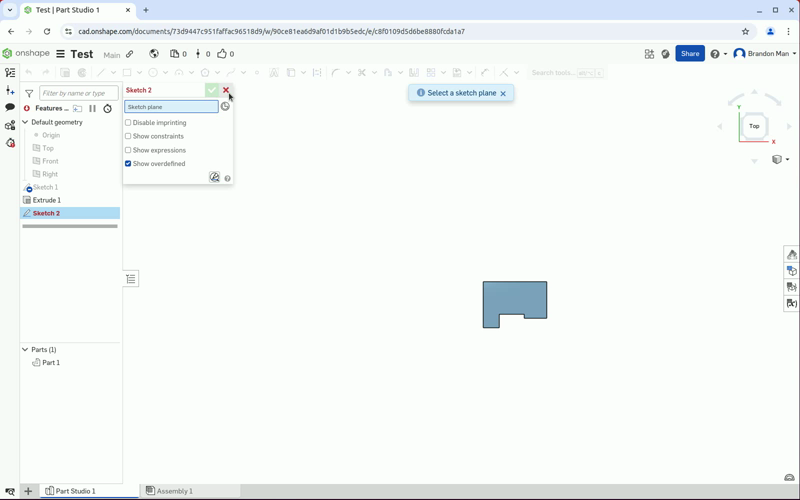
mouse_move(73, 150)
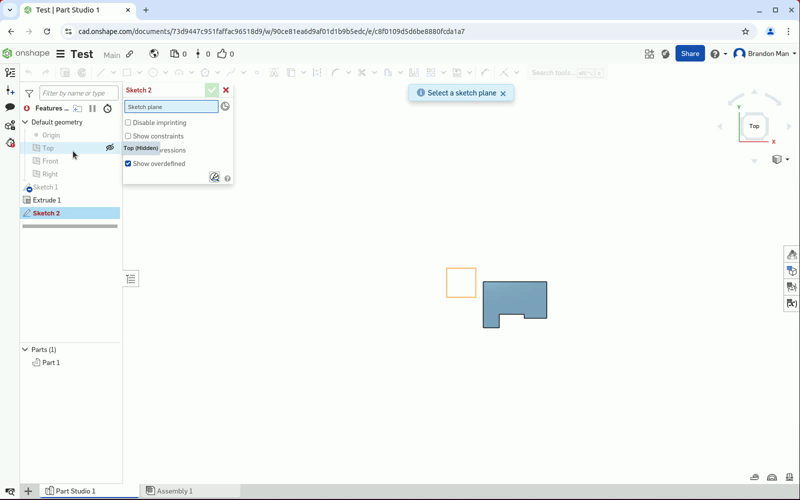
click(73, 150)
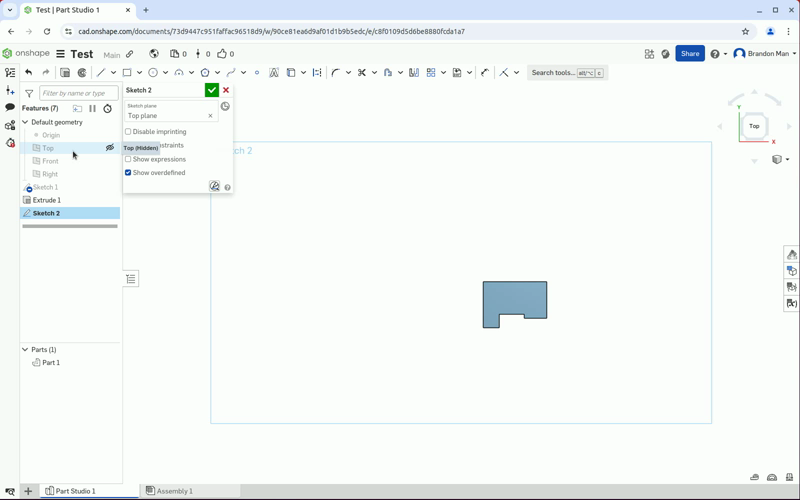
mouse_move(73, 352)
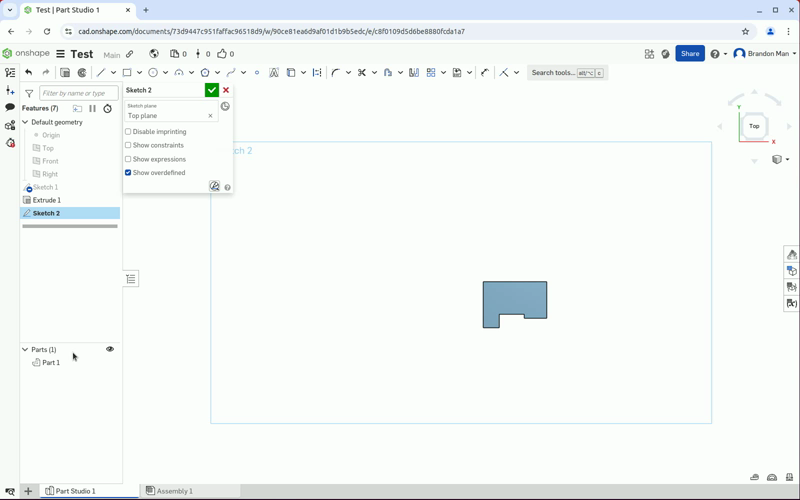
key(y)
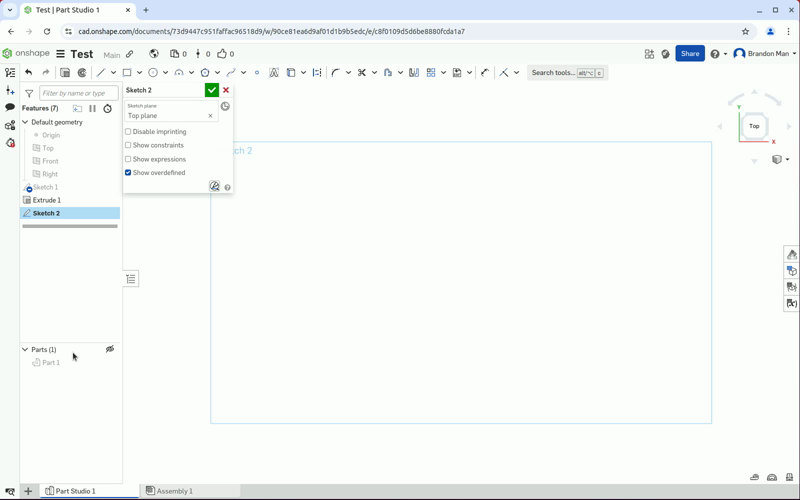
key(l)
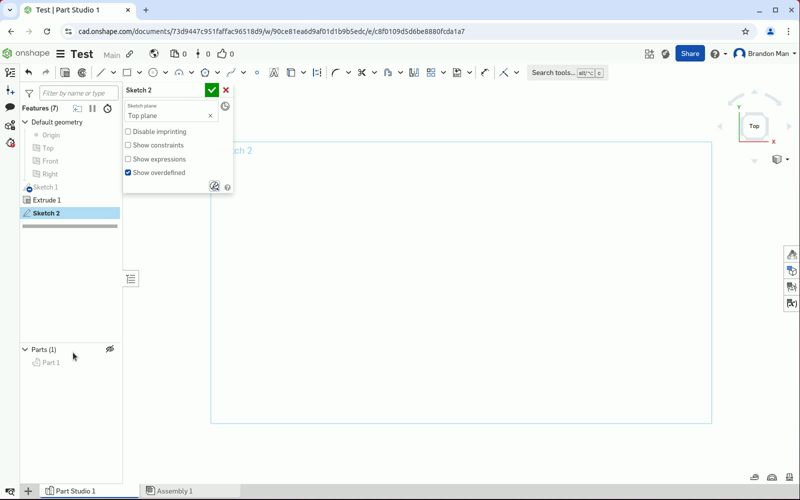
key_down(shift)
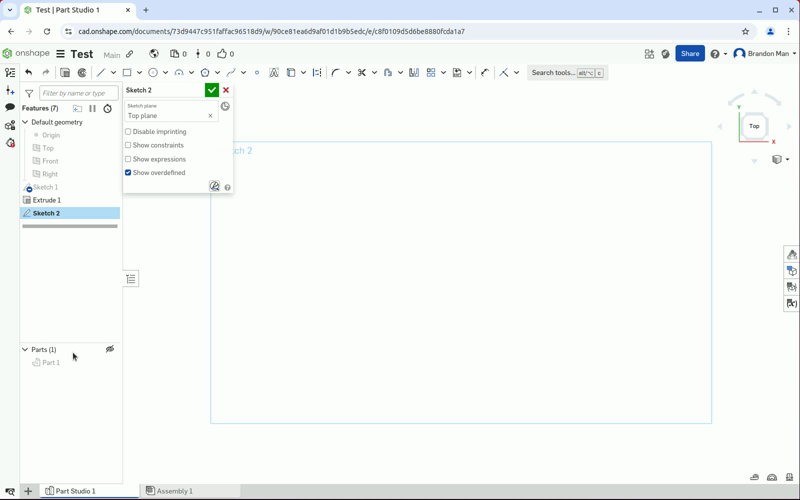
mouse_move(483, 327)
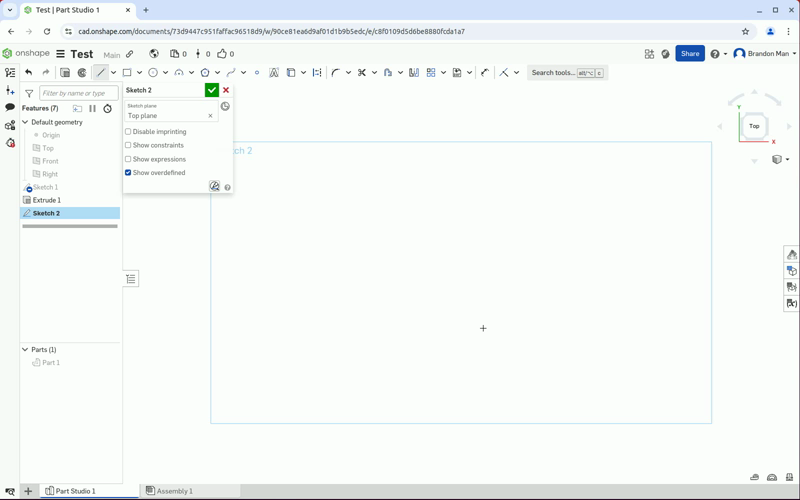
click(483, 327)
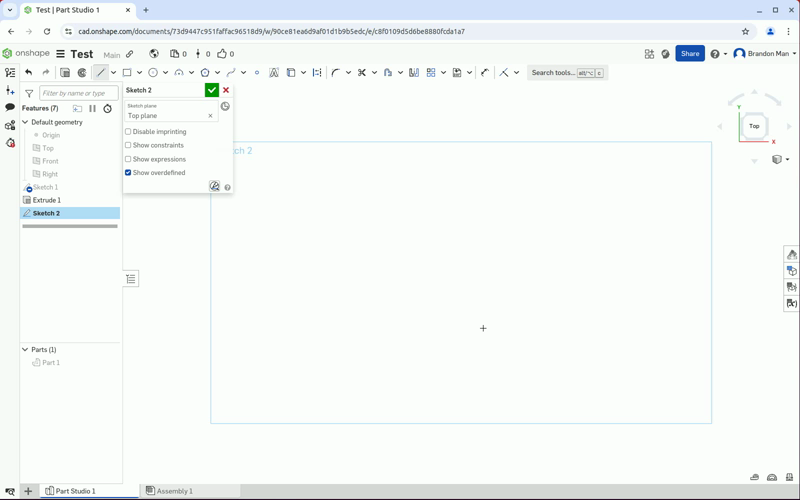
key_up(shift)
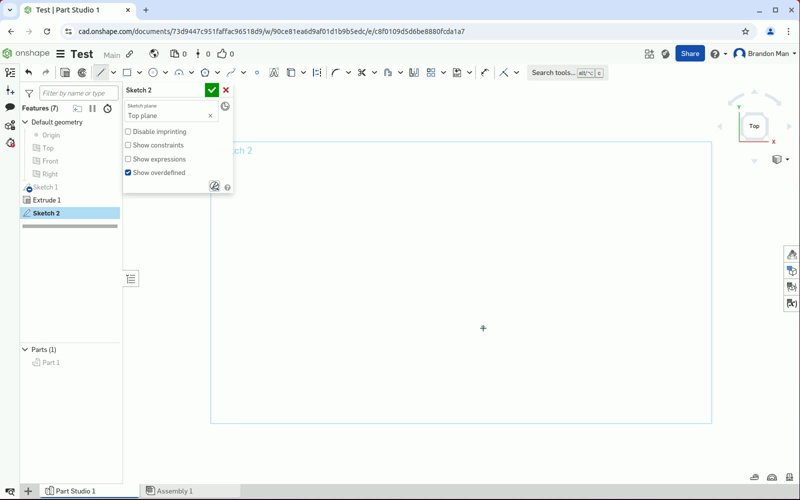
key_down(shift)
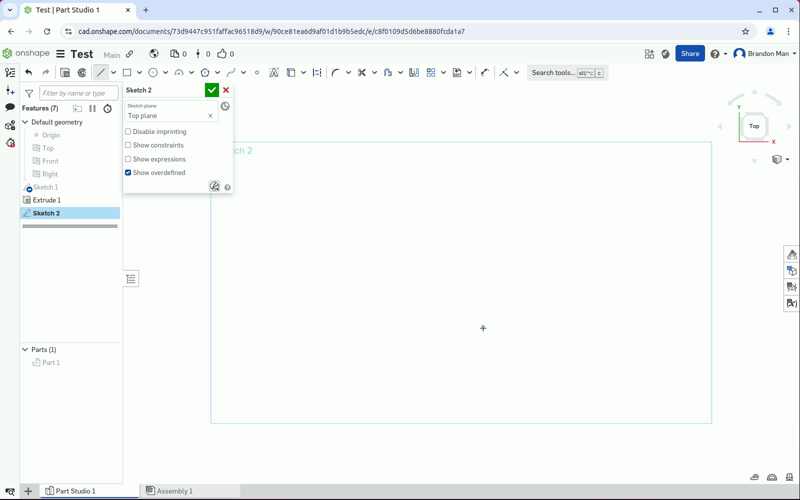
mouse_move(513, 327)
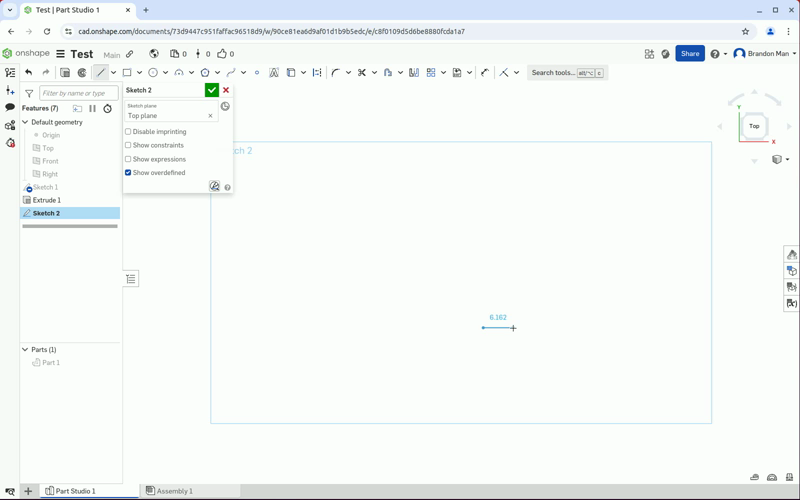
mouse_move(499, 327)
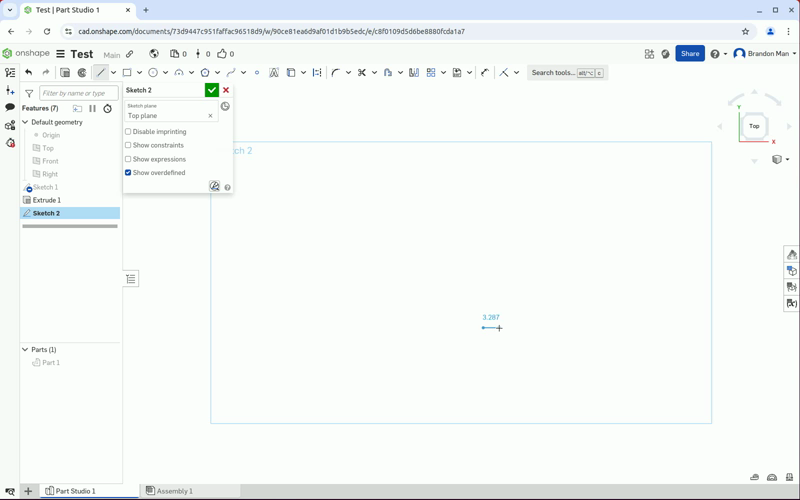
click(499, 327)
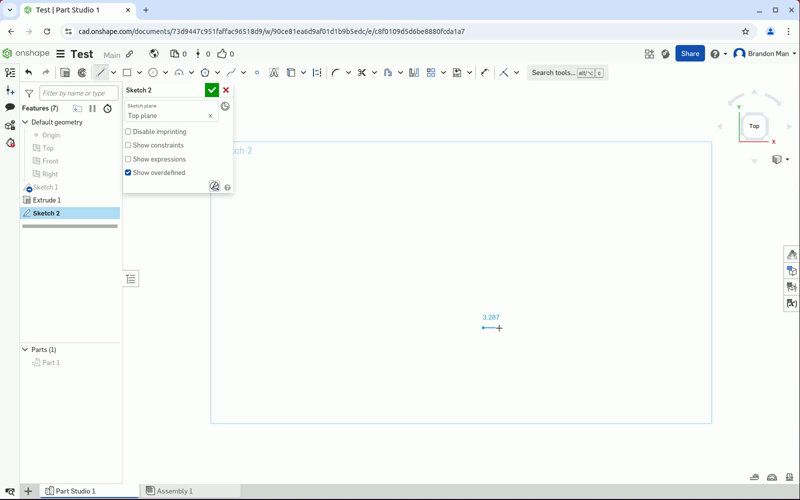
key_up(shift)
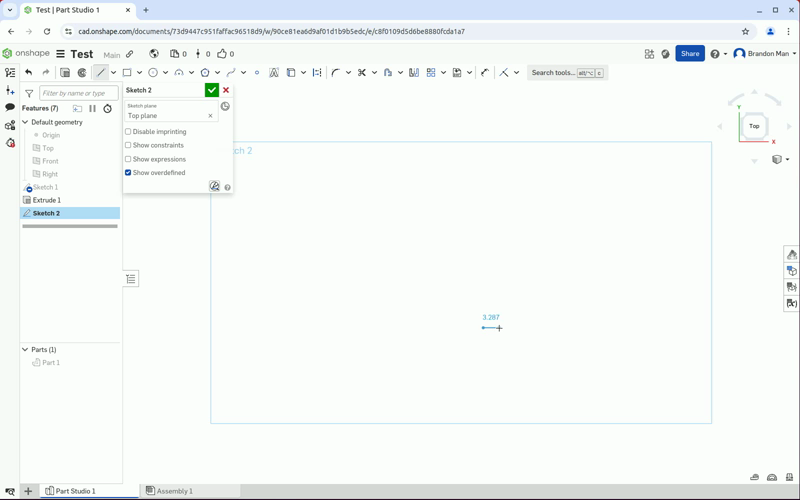
key_down(shift)
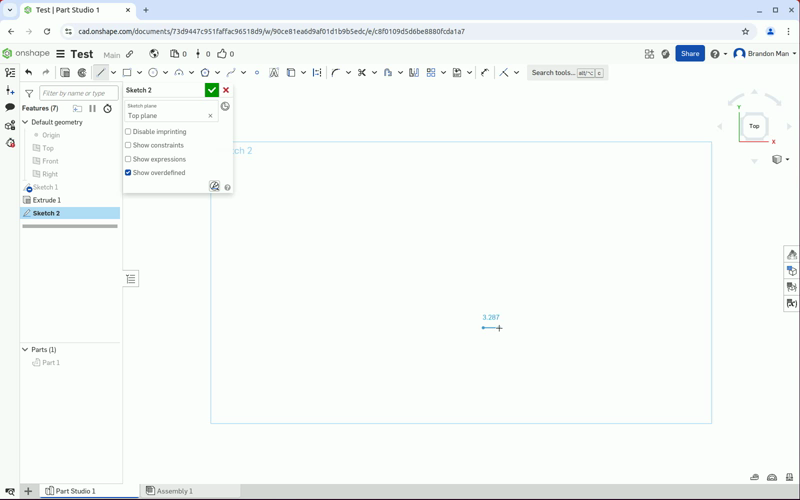
mouse_move(529, 327)
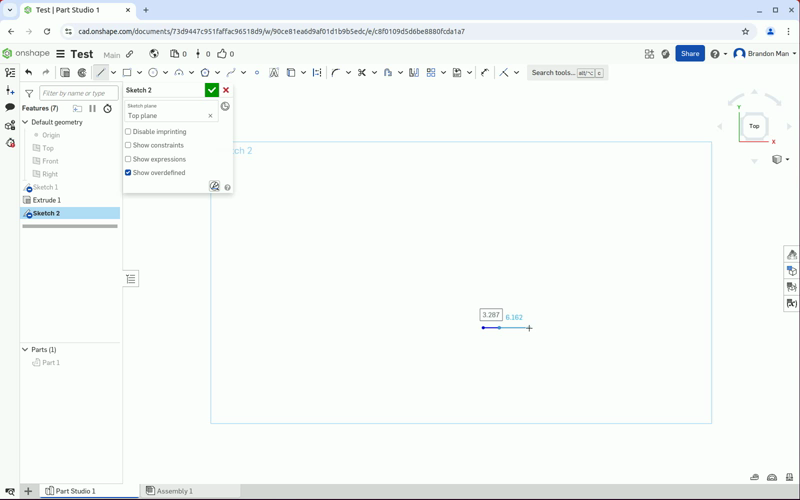
mouse_move(499, 314)
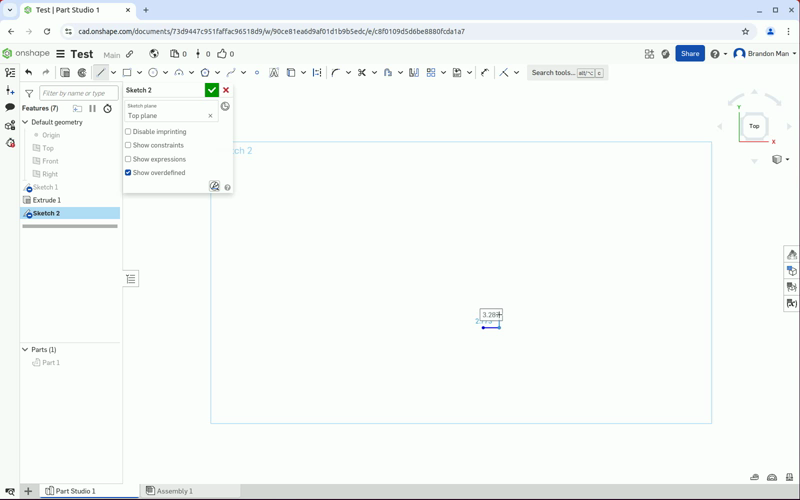
click(499, 314)
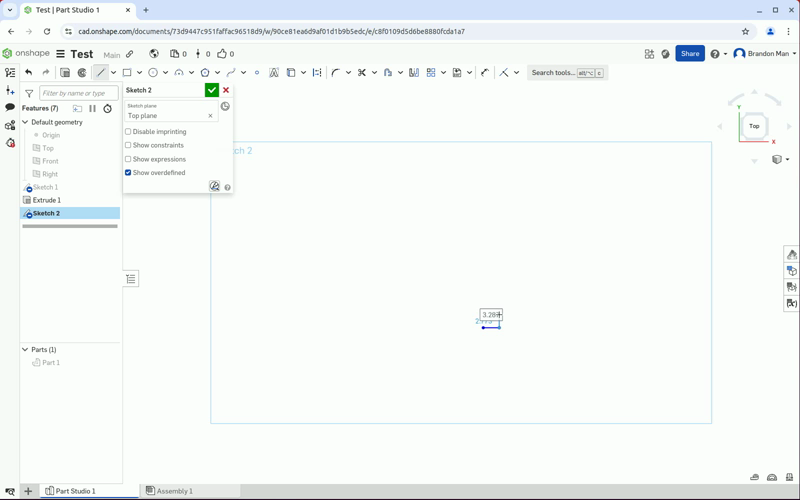
key_up(shift)
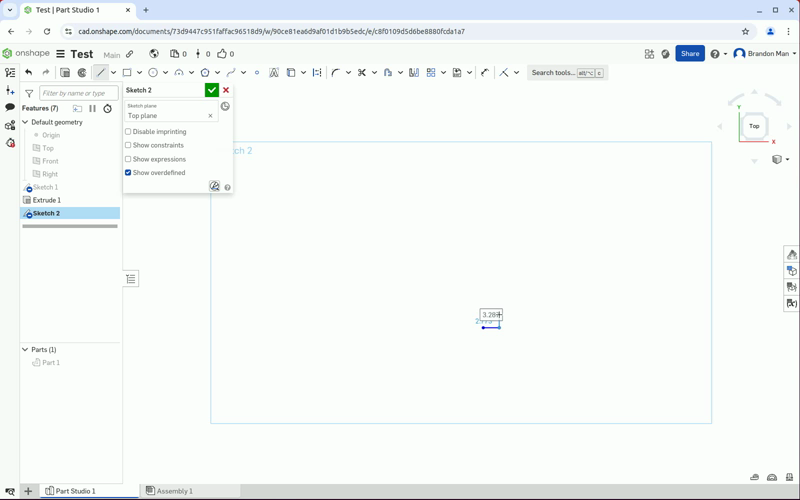
key_down(shift)
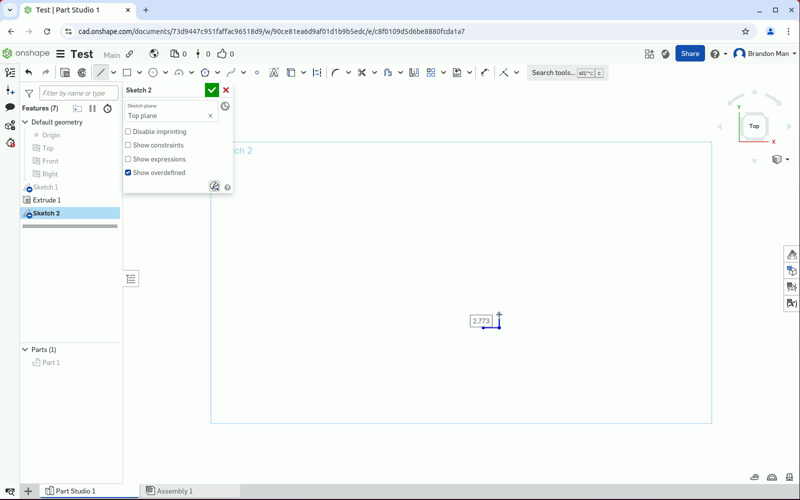
mouse_move(529, 314)
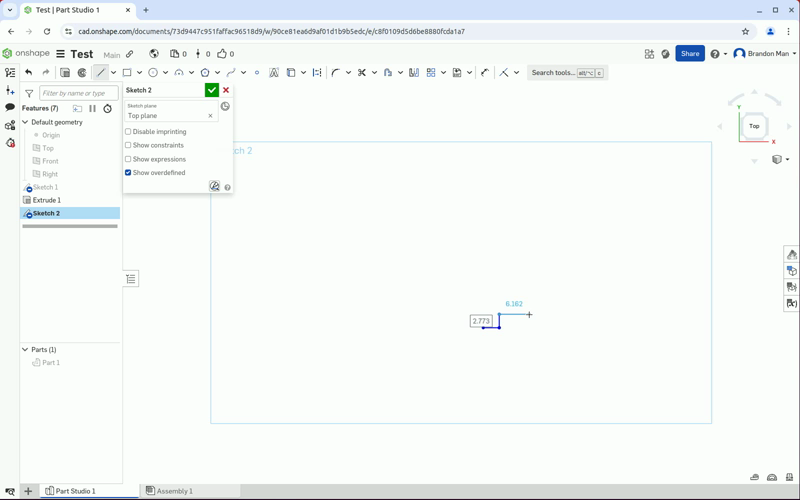
mouse_move(524, 314)
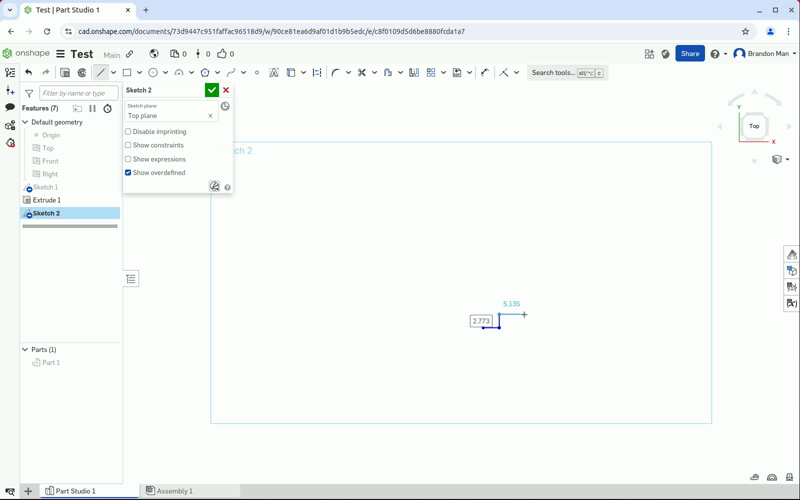
click(524, 314)
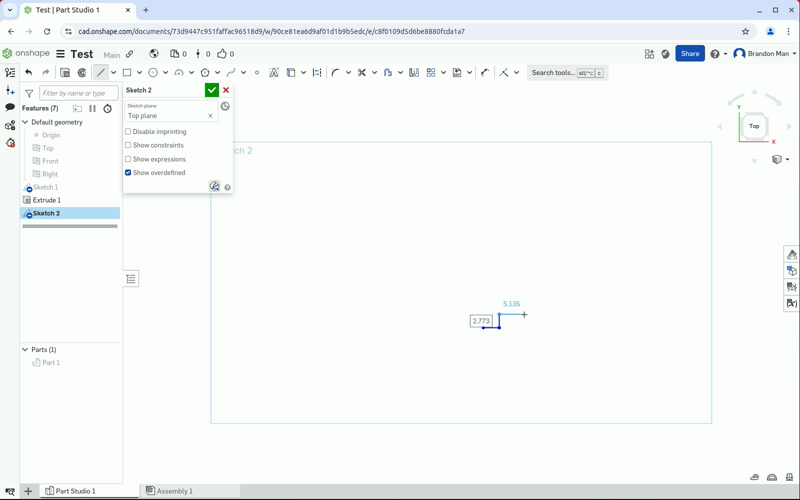
key_up(shift)
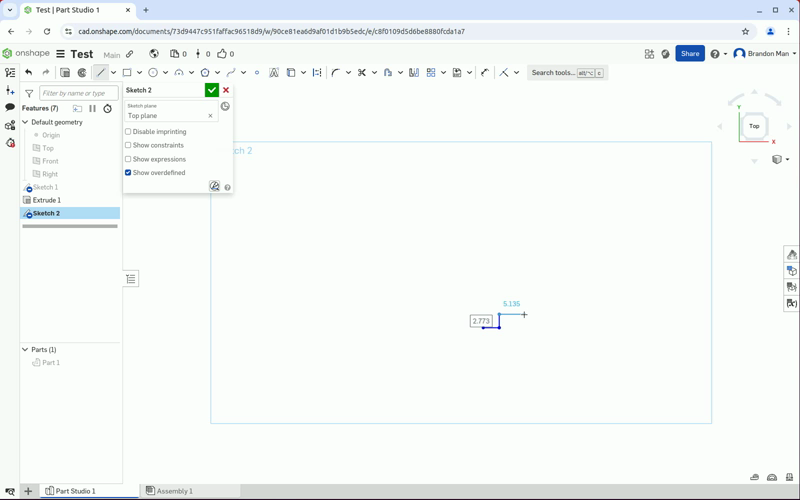
key_down(shift)
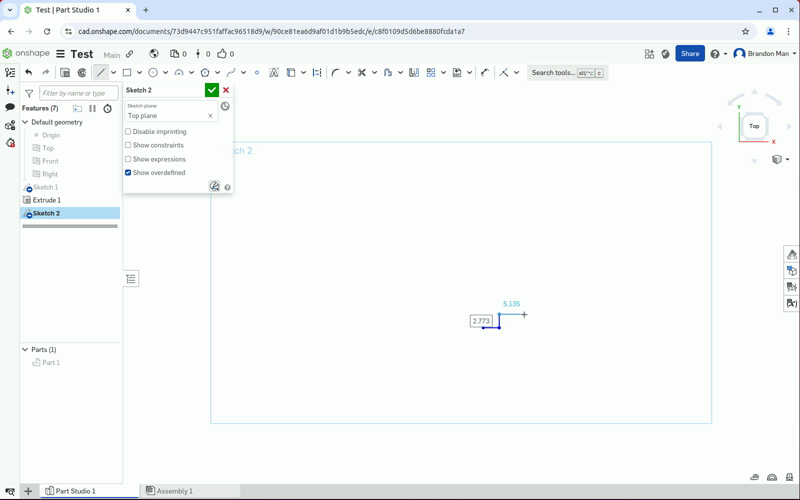
mouse_move(554, 314)
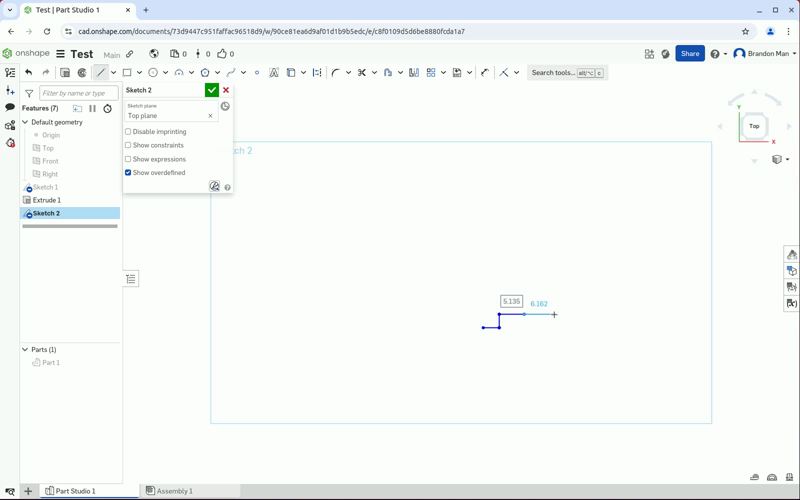
mouse_move(524, 318)
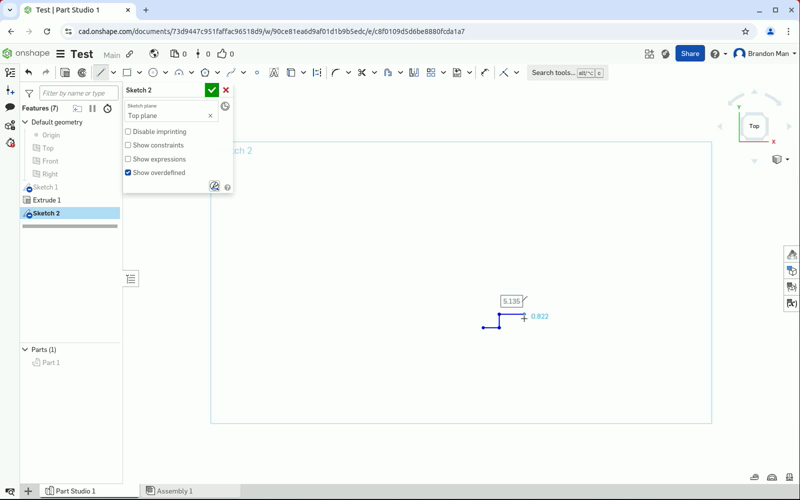
scroll(6)
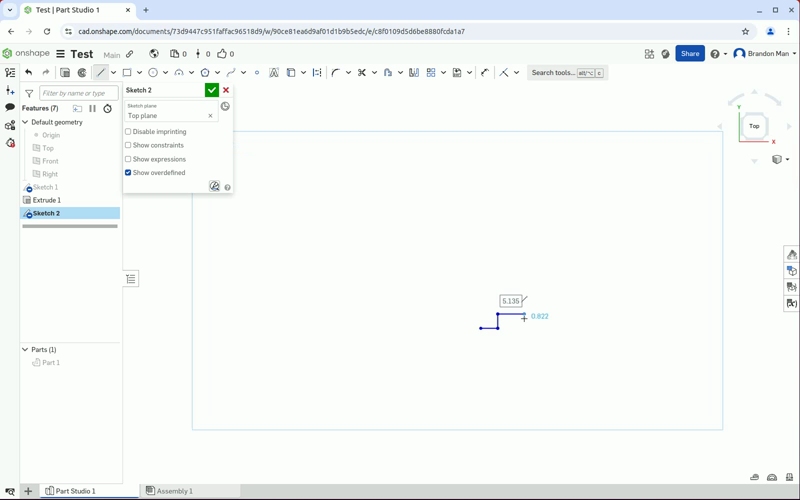
scroll(6)
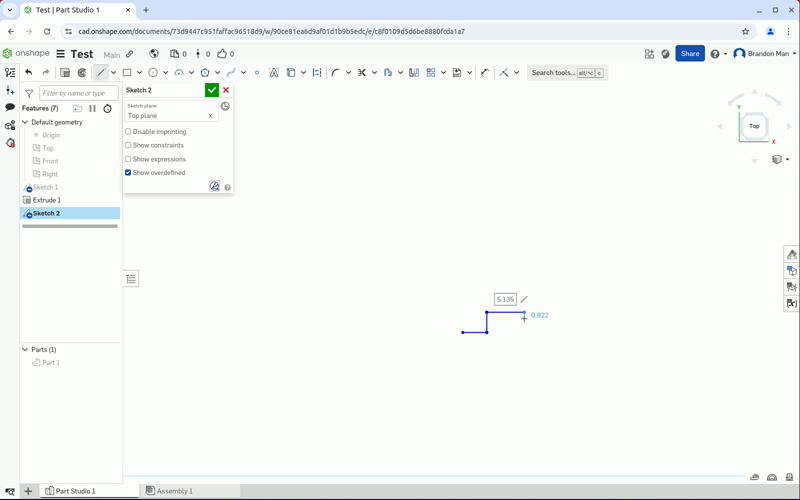
scroll(6)
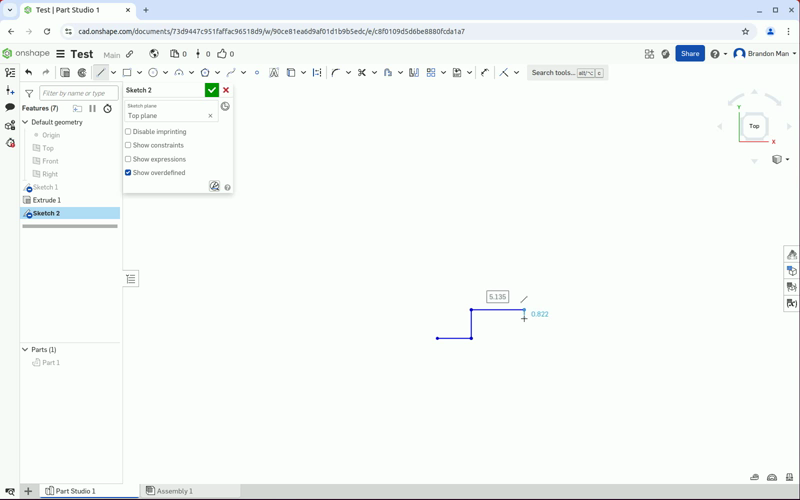
scroll(6)
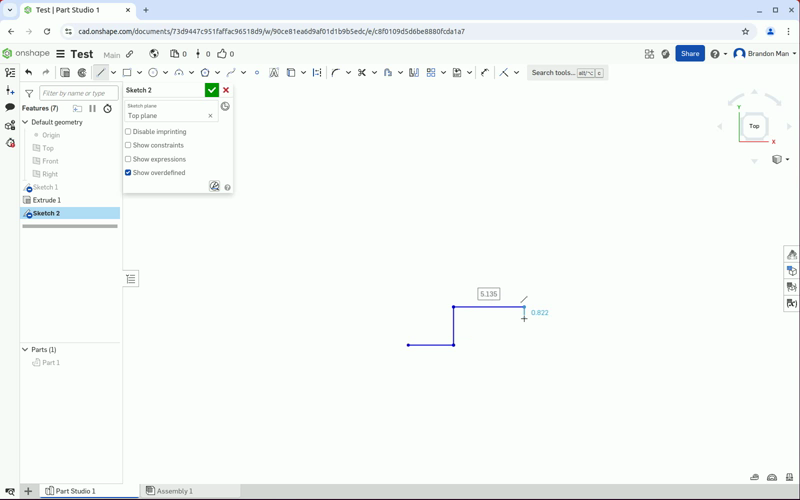
scroll(6)
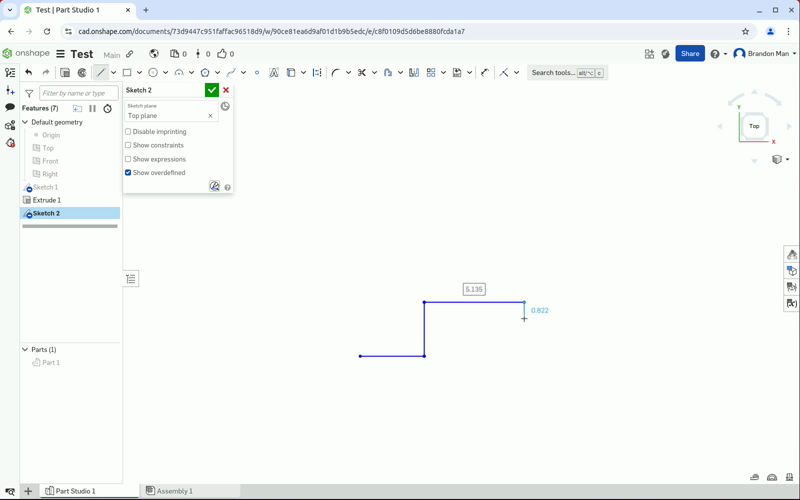
scroll(6)
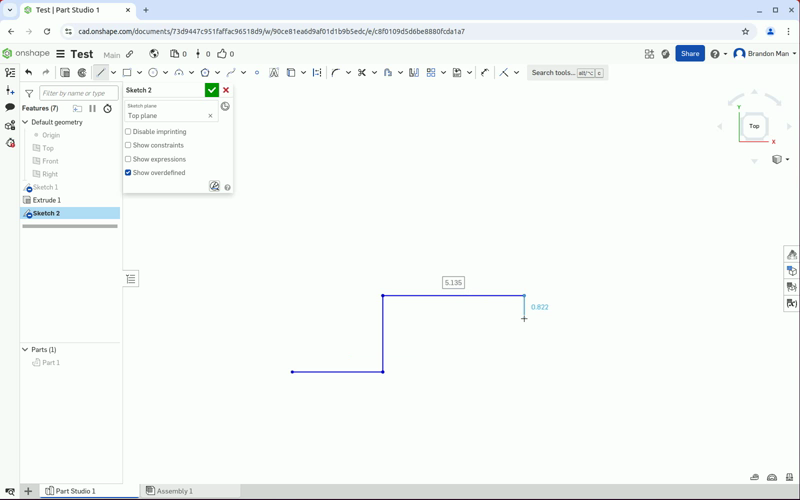
scroll(6)
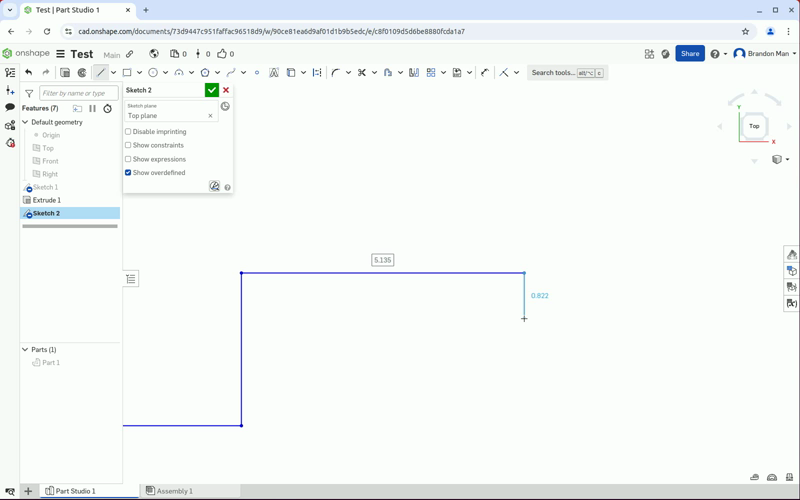
click(524, 318)
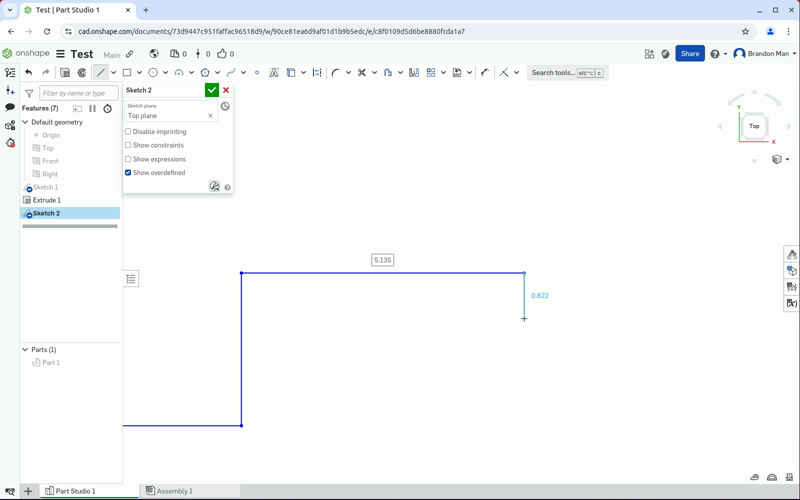
scroll(-6)
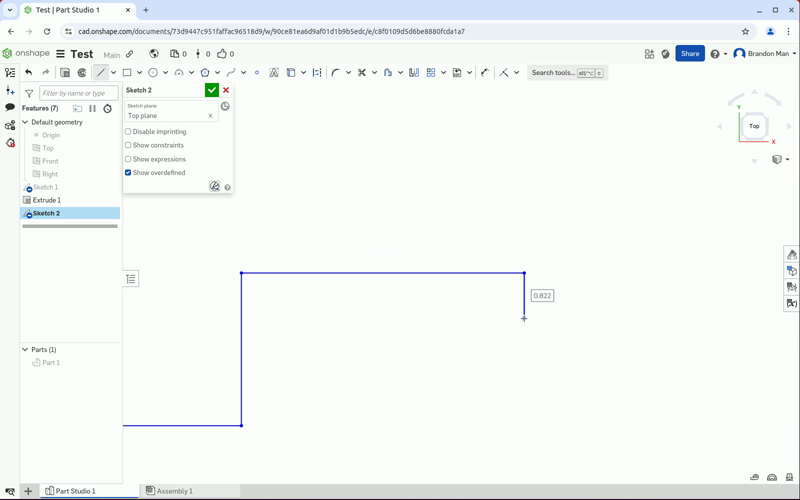
scroll(-6)
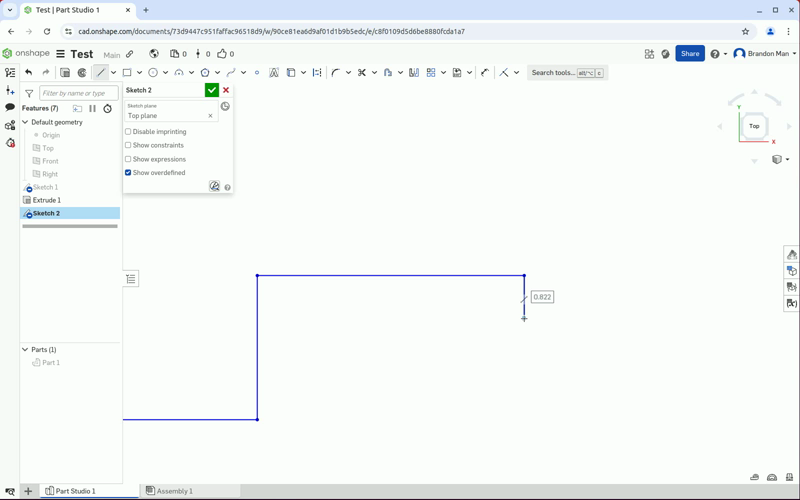
scroll(-6)
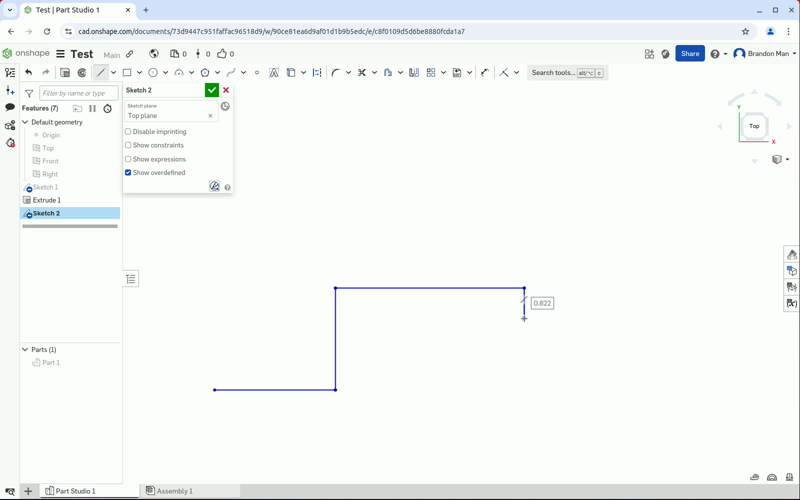
scroll(-6)
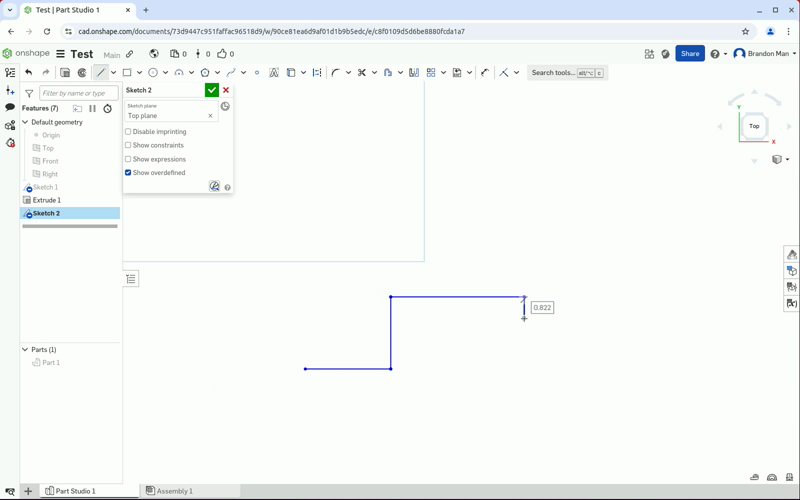
scroll(-6)
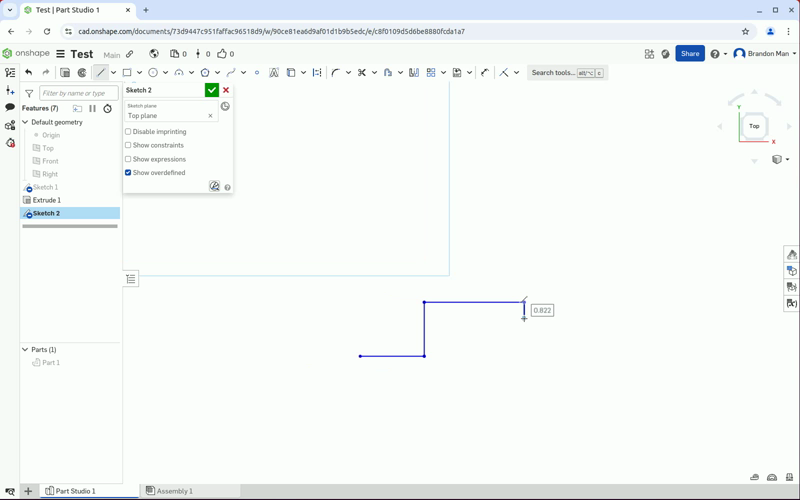
scroll(-6)
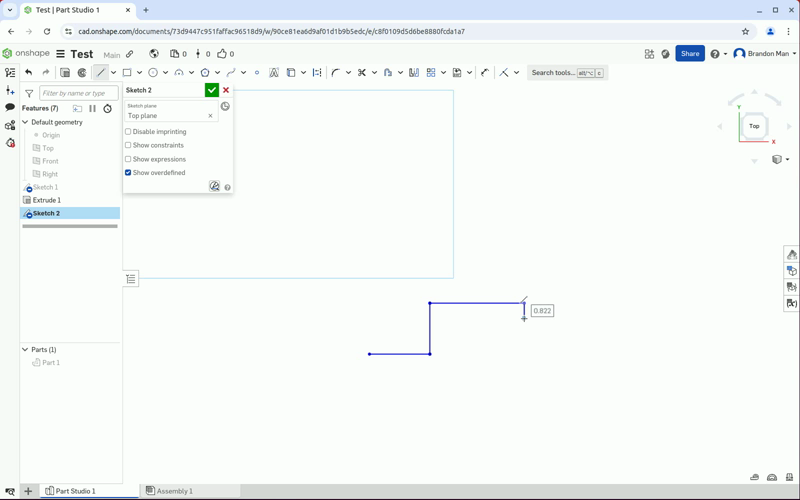
scroll(-6)
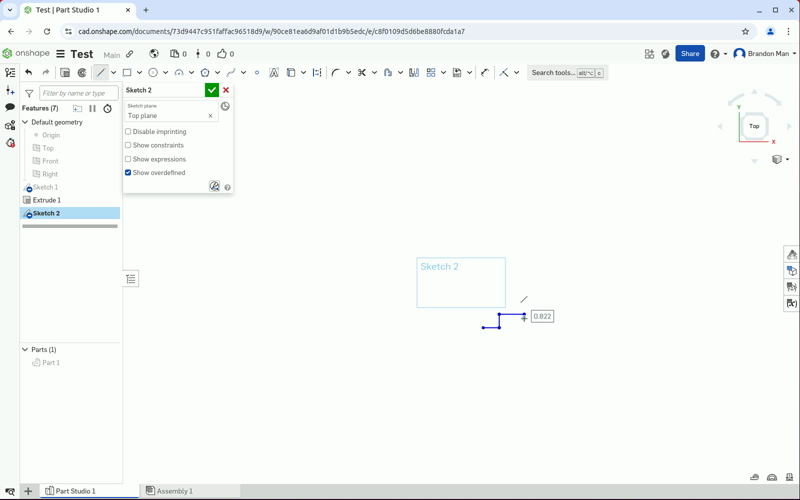
key_up(shift)
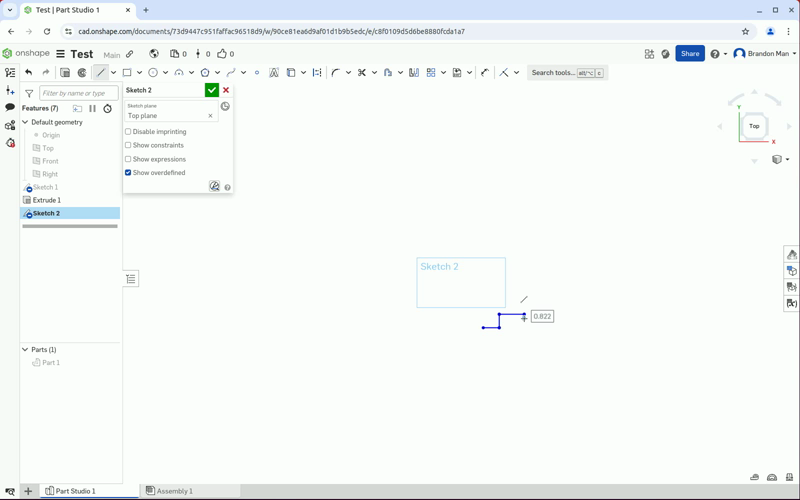
key_down(shift)
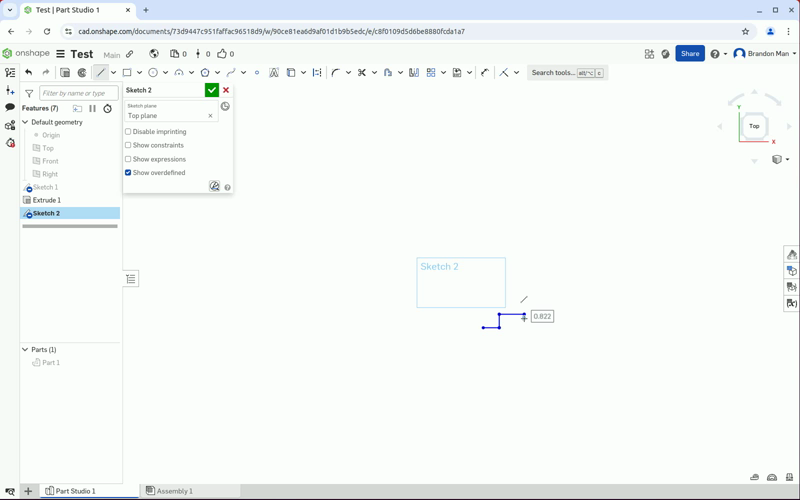
mouse_move(554, 318)
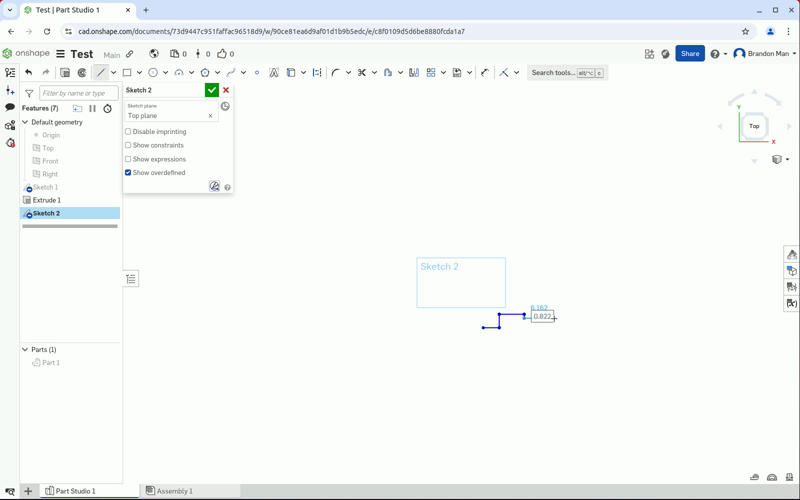
mouse_move(546, 318)
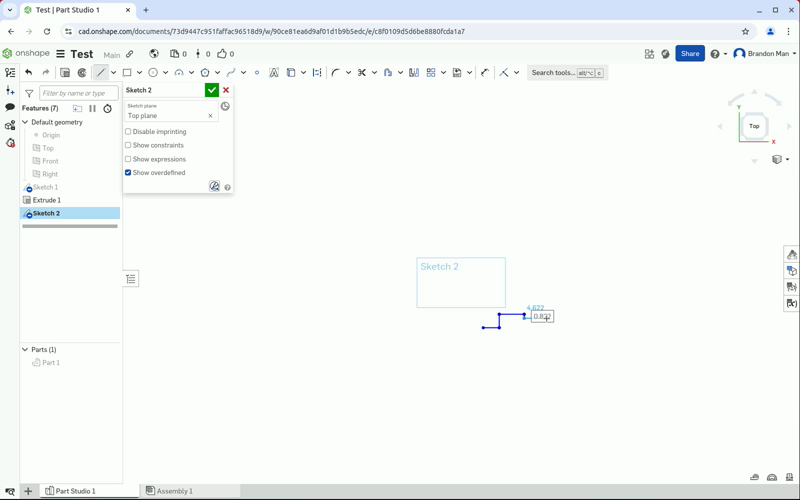
click(546, 318)
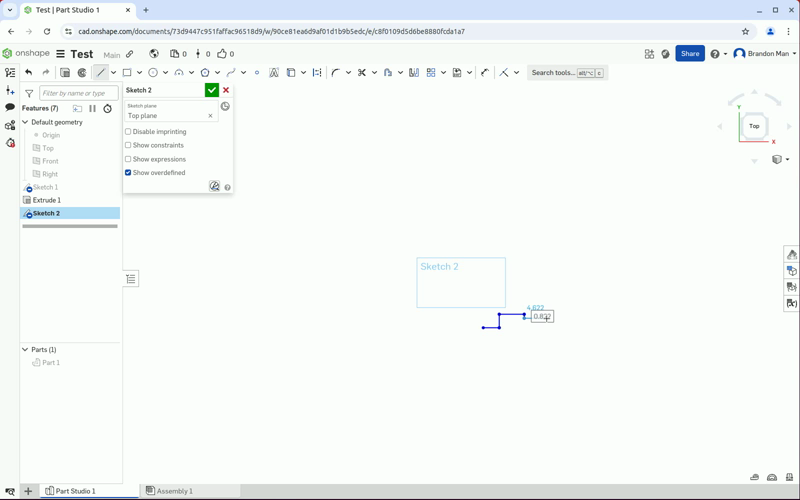
key_up(shift)
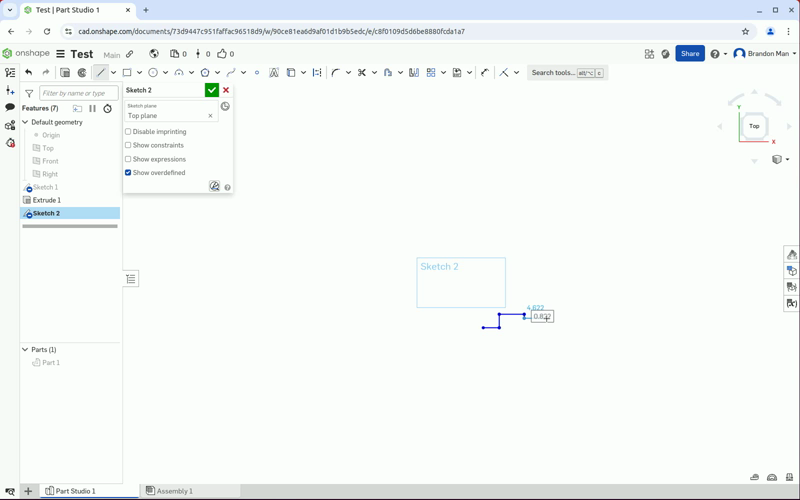
key_down(shift)
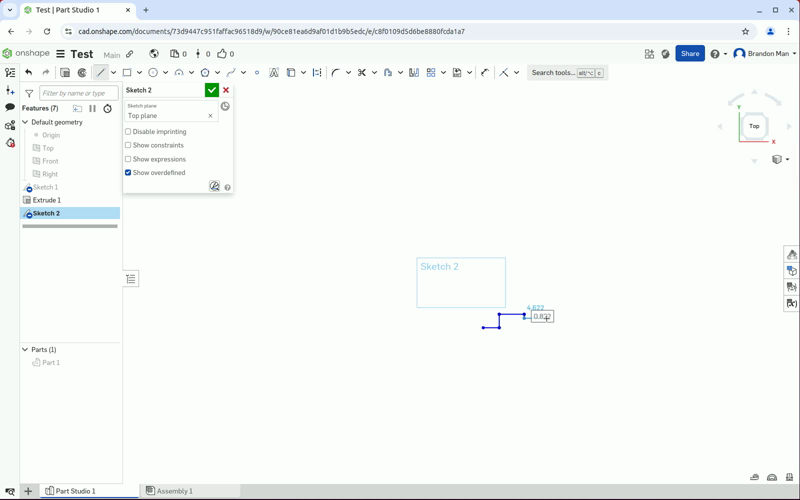
mouse_move(576, 318)
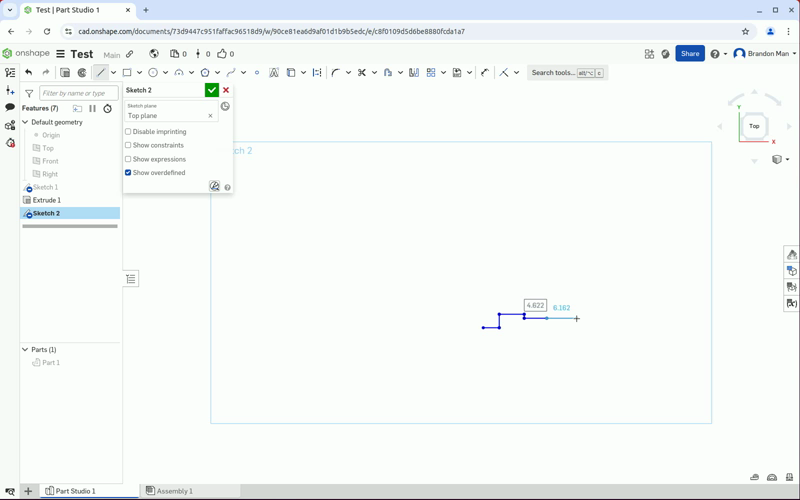
mouse_move(546, 281)
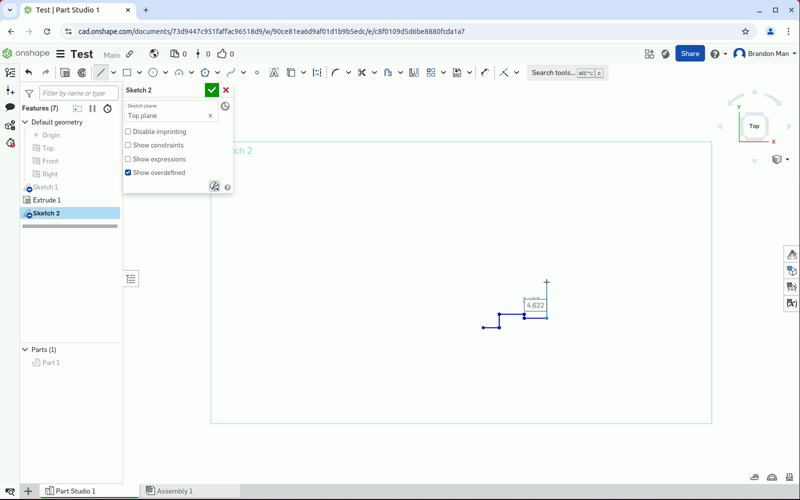
click(546, 281)
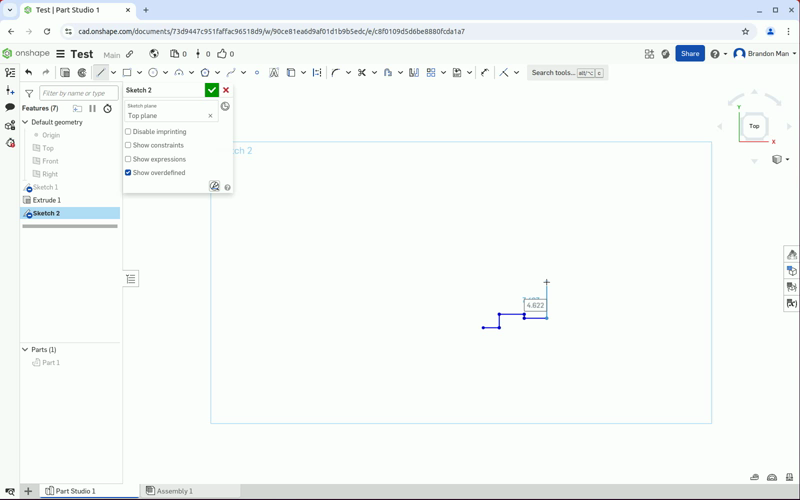
key_up(shift)
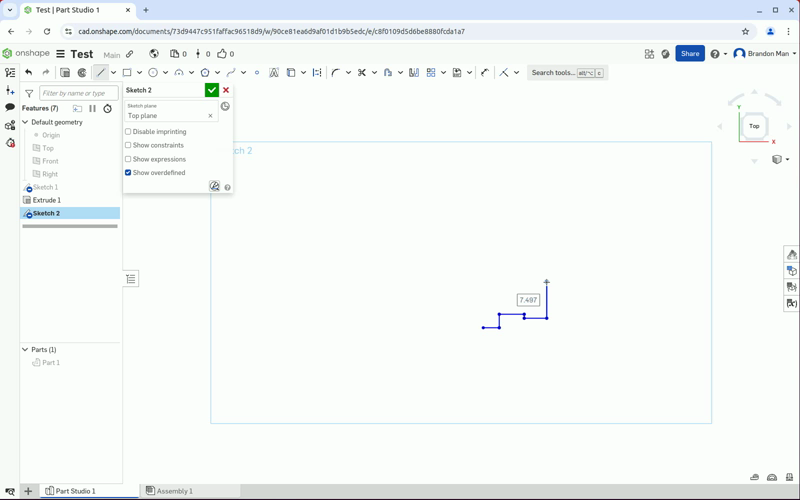
key_down(shift)
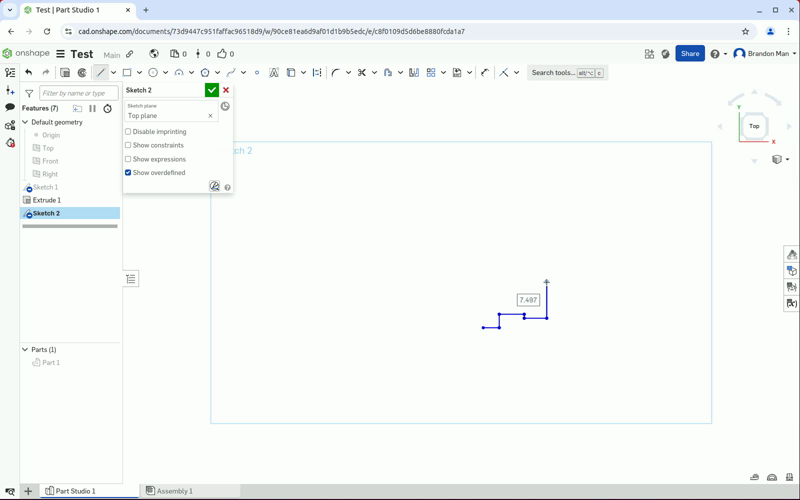
mouse_move(483, 281)
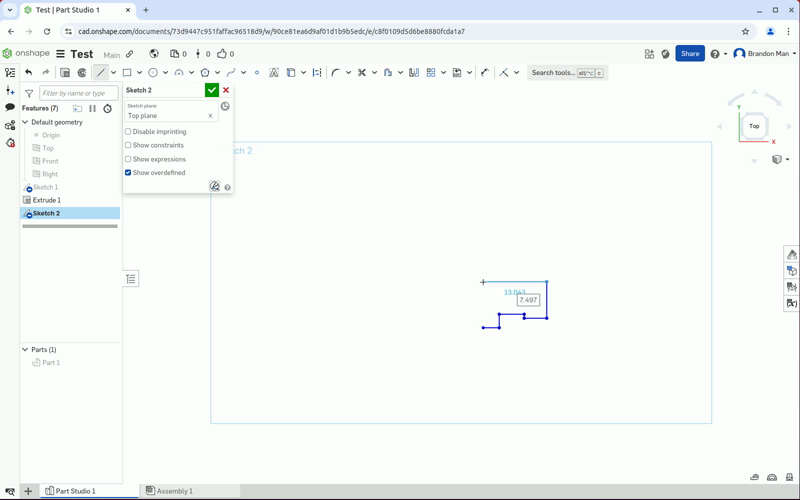
click(483, 281)
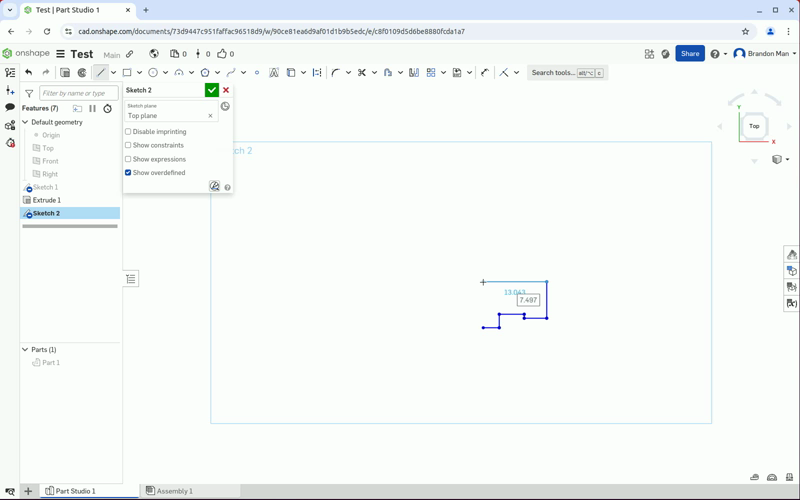
key_up(shift)
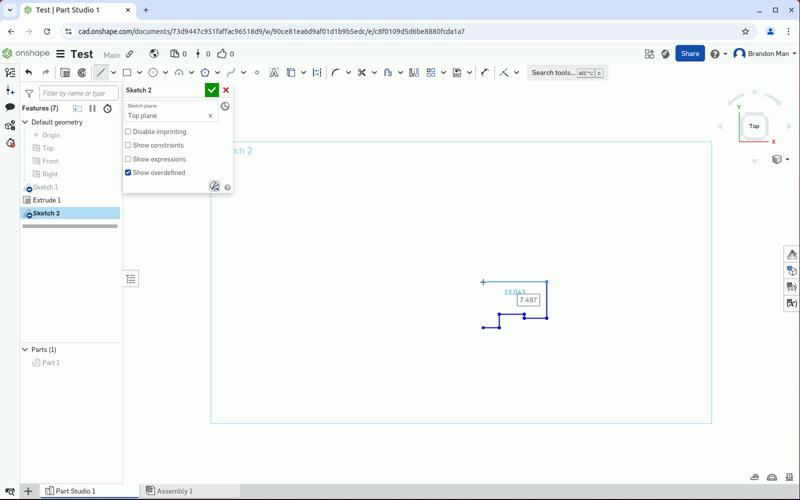
mouse_move(513, 281)
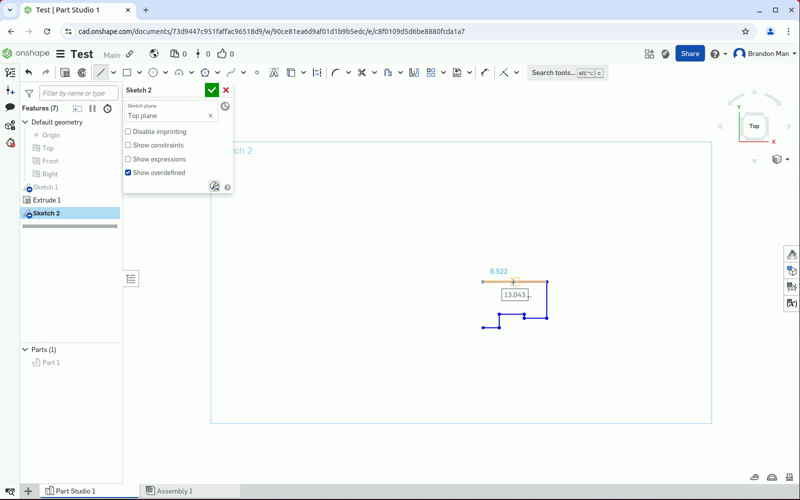
key_down(shift)
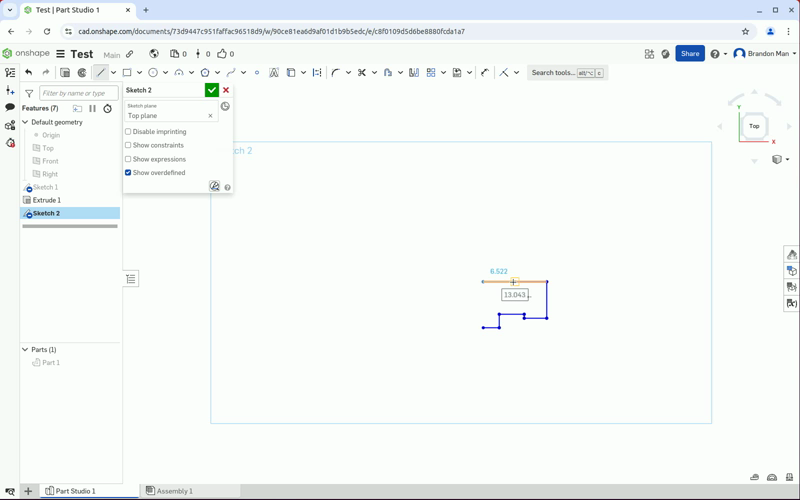
mouse_move(483, 327)
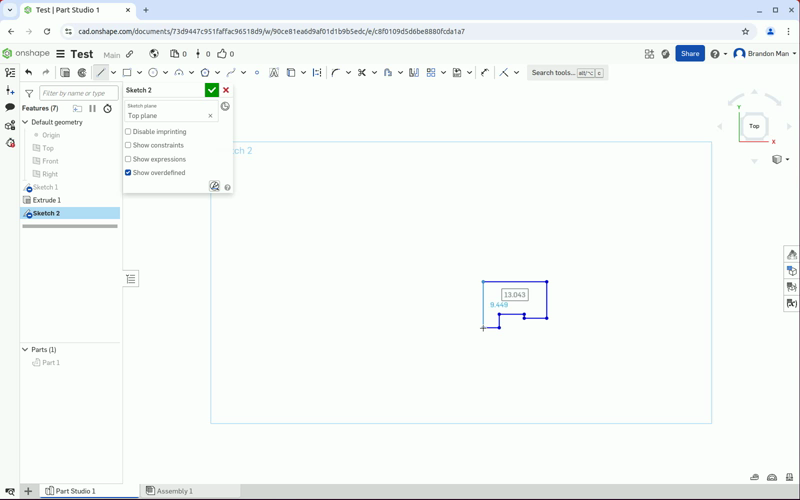
key_up(shift)
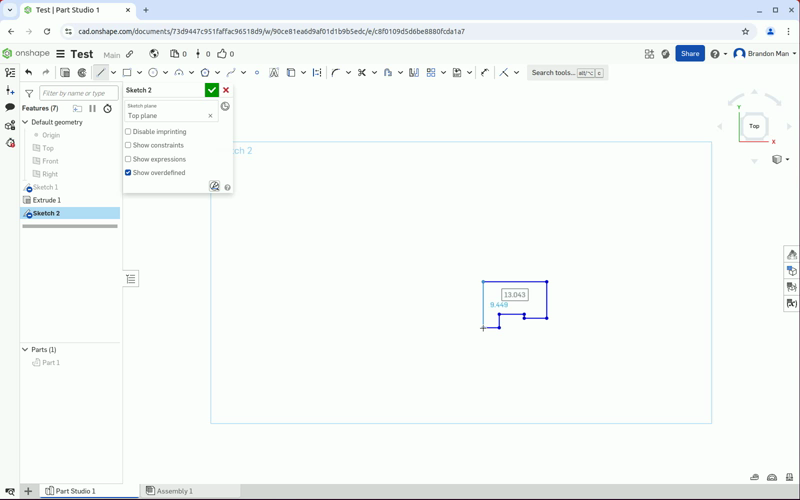
click(483, 327)
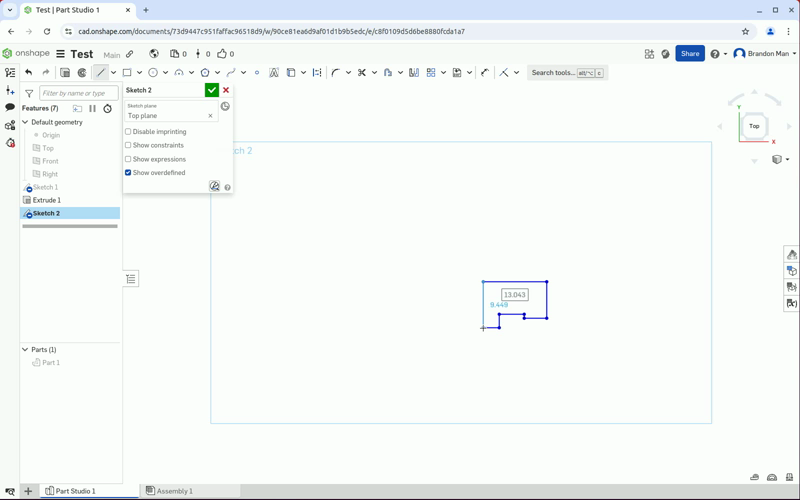
key(esc)
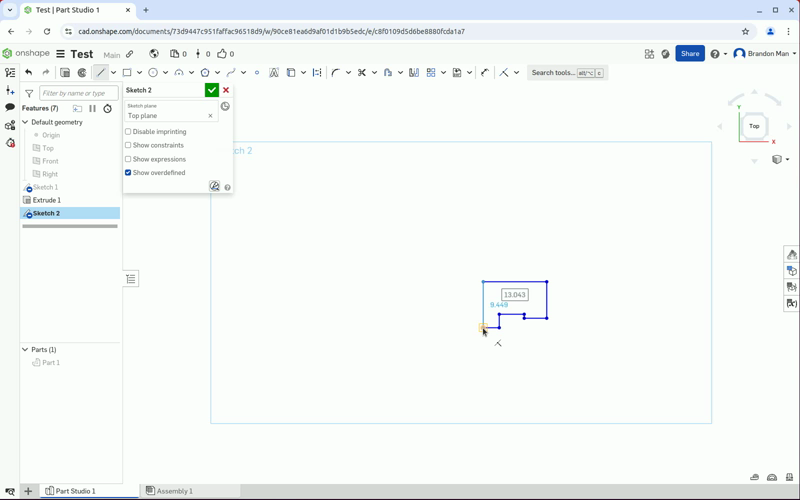
mouse_move(496, 296)
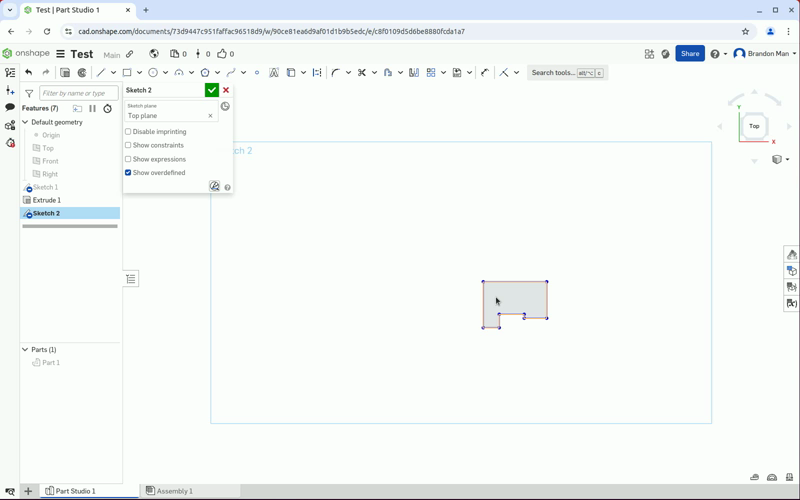
click(496, 296)
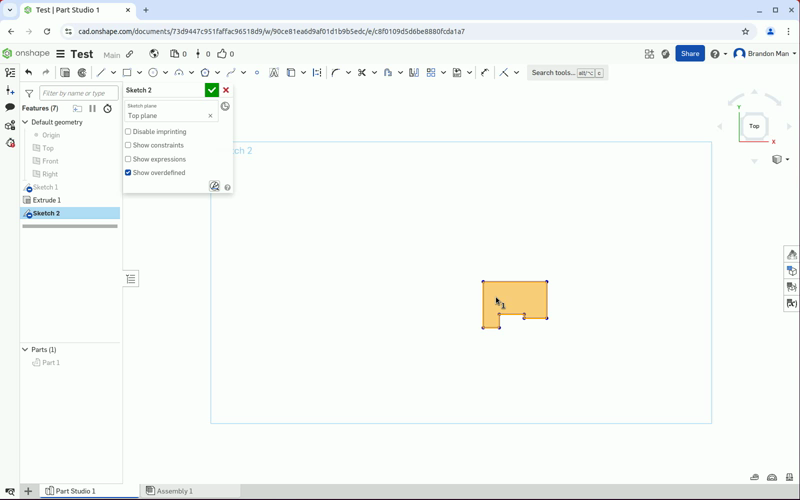
mouse_move(73, 352)
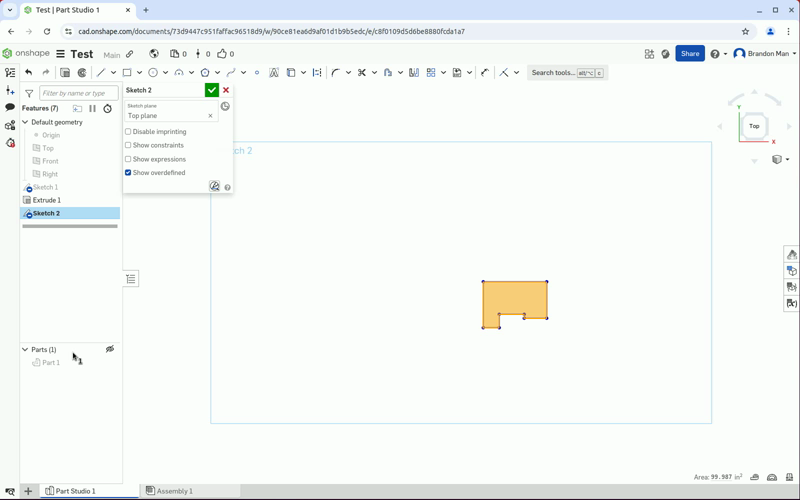
key(shift+y)
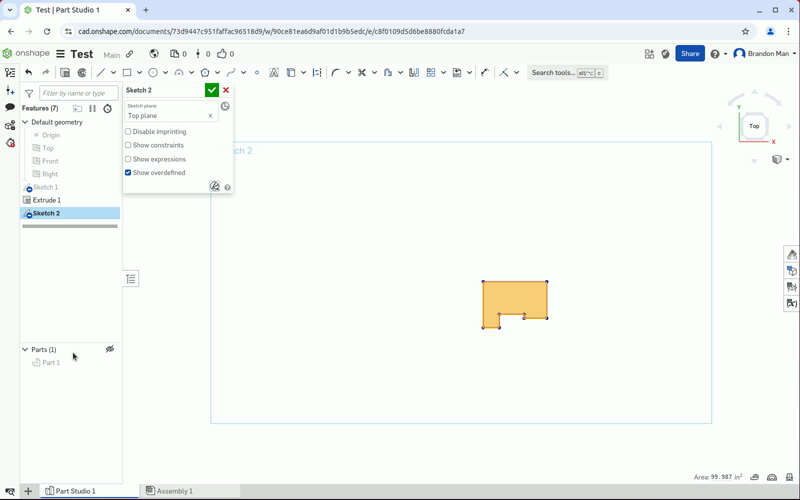
key(shift+e)
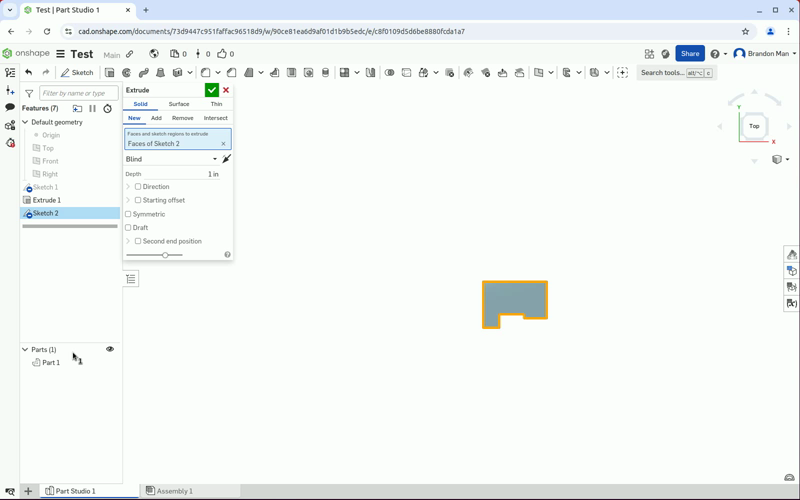
mouse_move(143, 106)
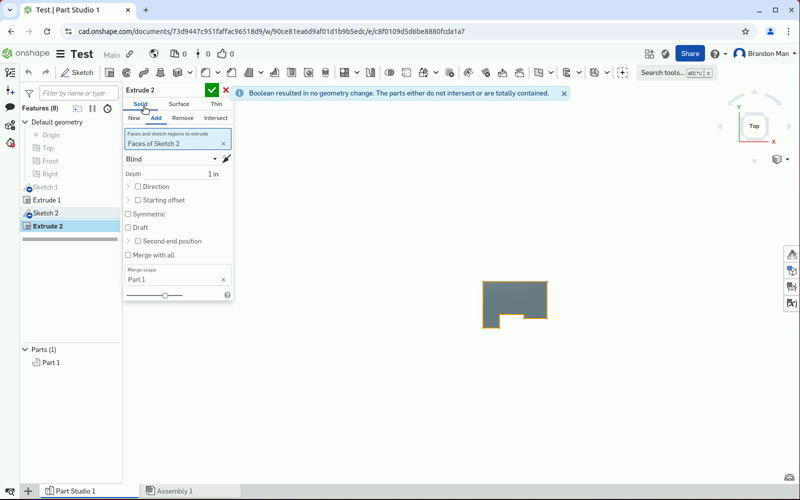
click(143, 106)
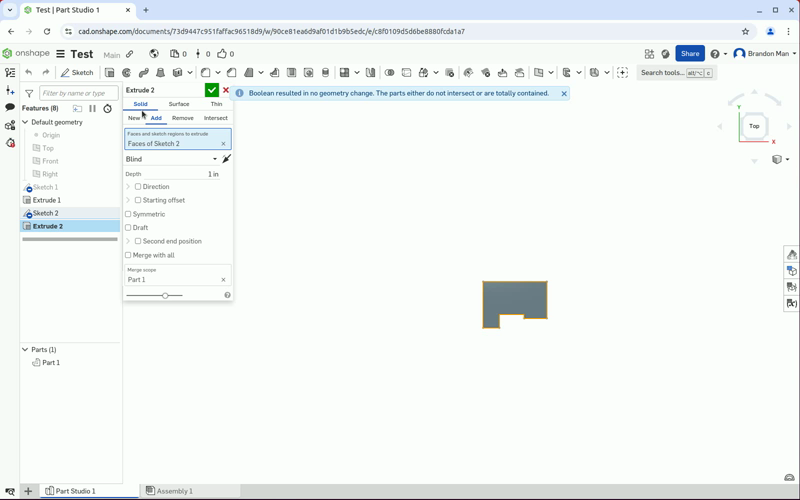
mouse_move(137, 120)
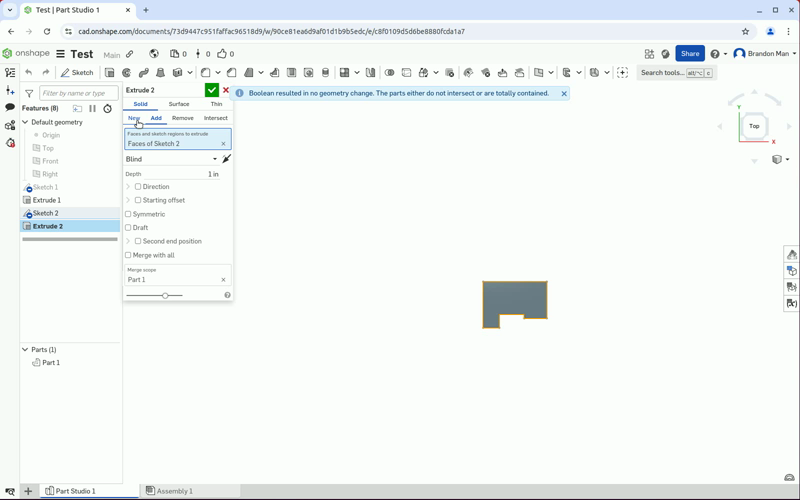
click(137, 120)
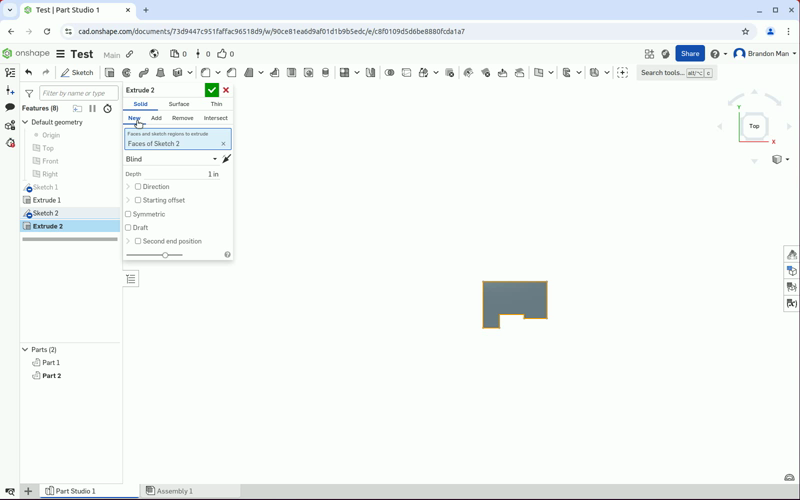
key(tab, 4)
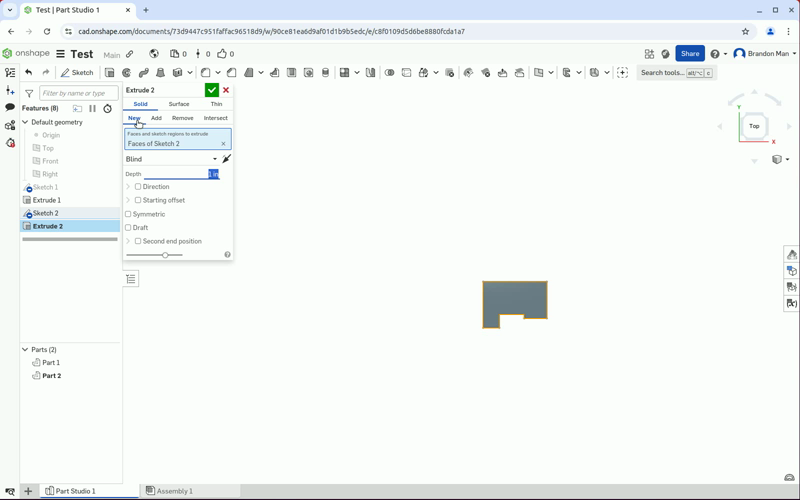
text(9.147)
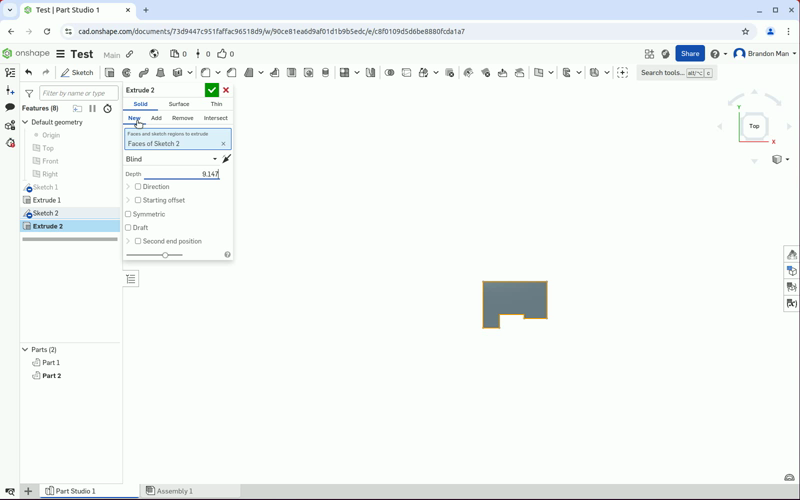
key(enter)
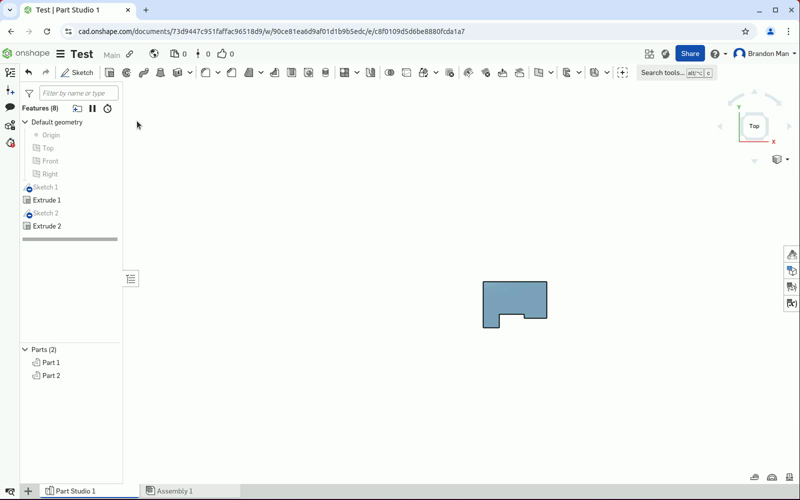
key(shift+h)
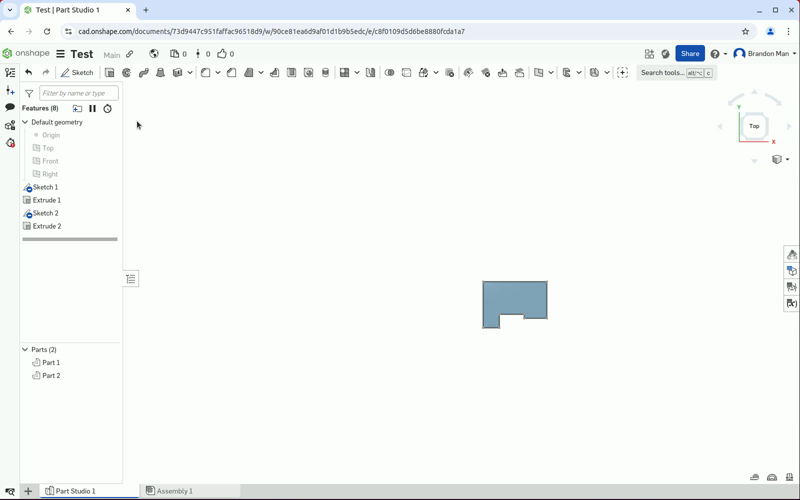
key(shift+h)
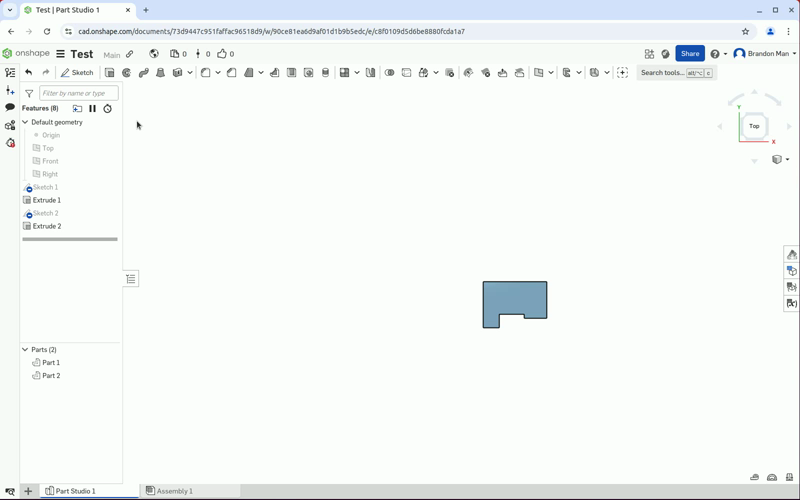
mouse_move(73, 189)
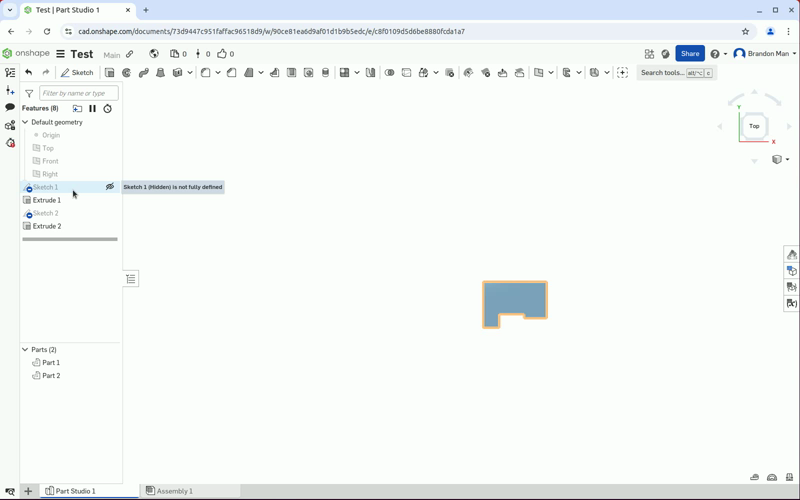
click(73, 189)
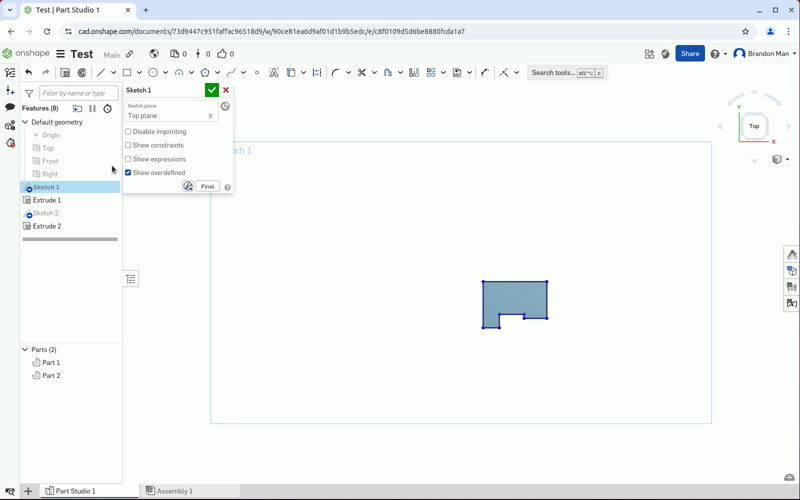
mouse_move(229, 92)
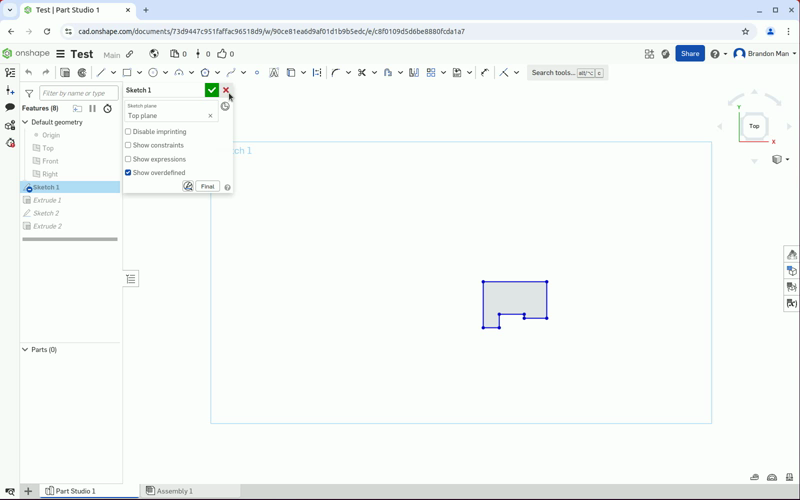
click(229, 92)
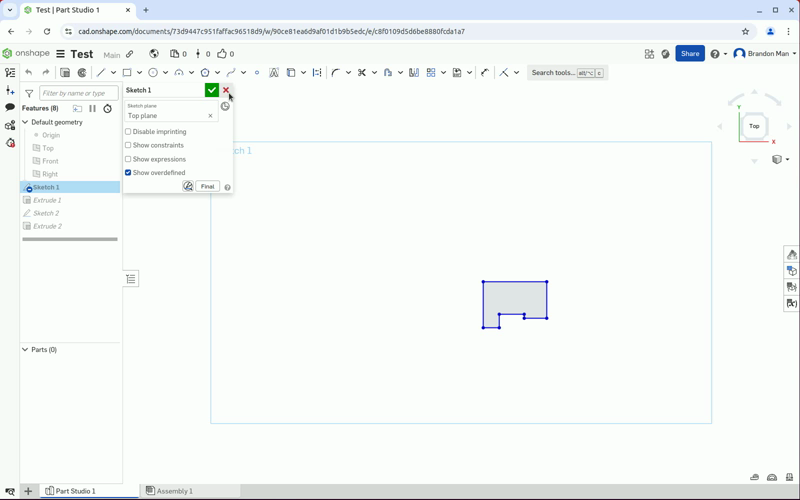
key(shift+s)
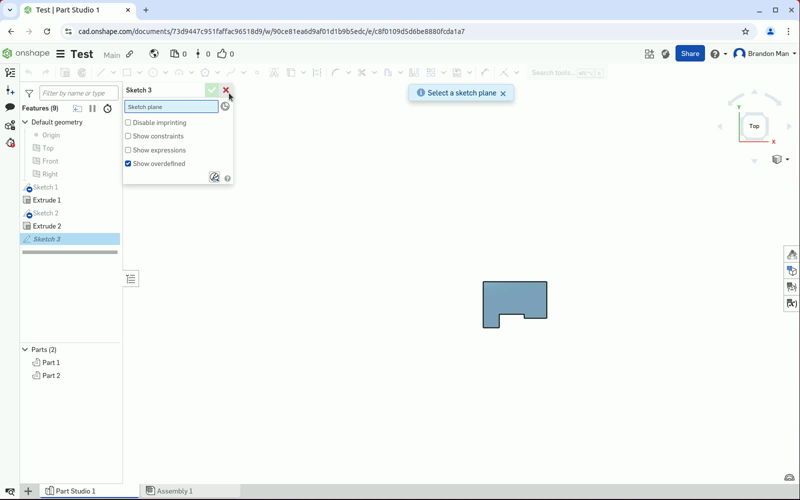
mouse_move(73, 150)
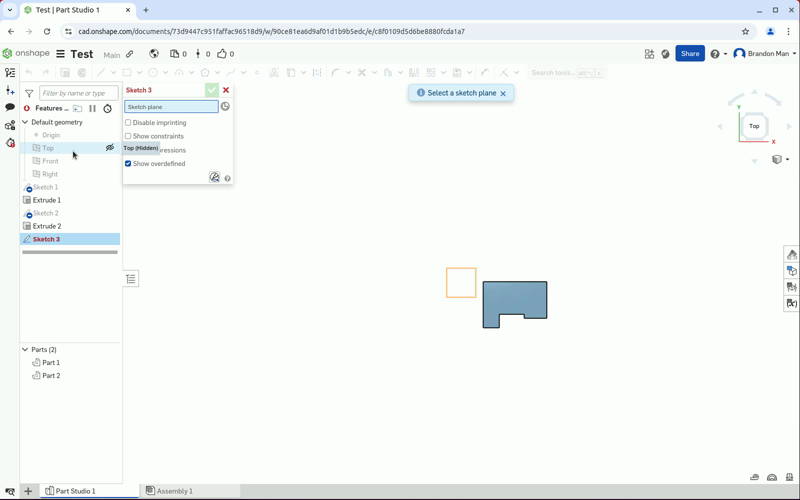
click(73, 150)
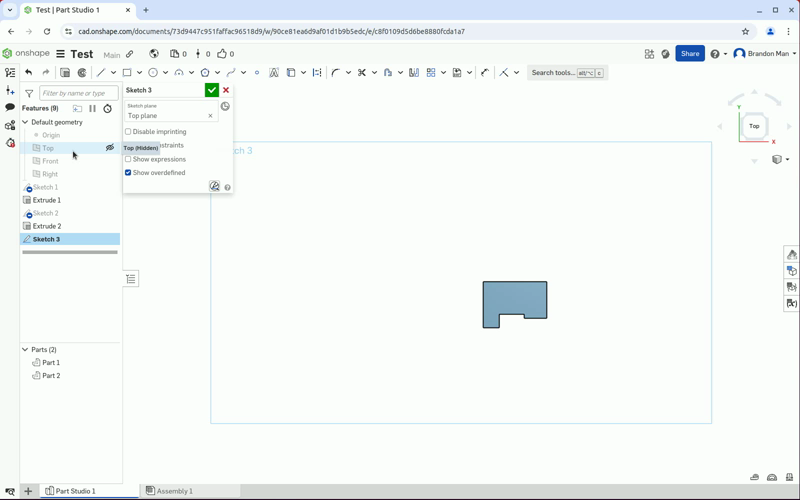
mouse_move(73, 352)
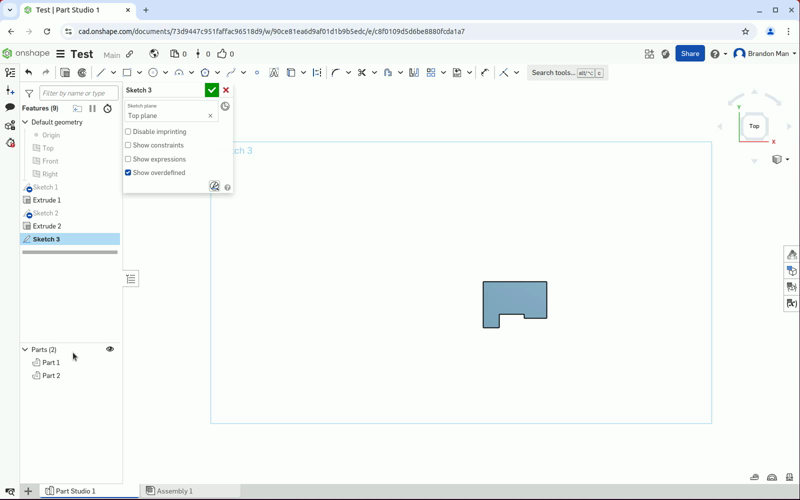
key(y)
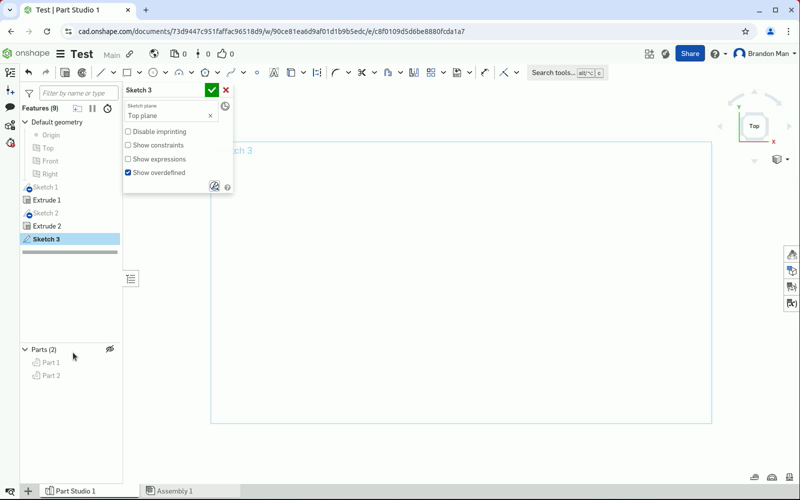
key(l)
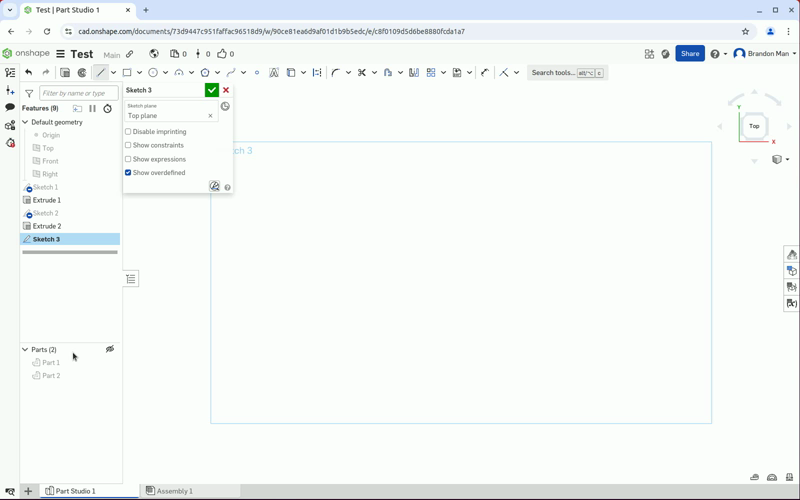
key_down(shift)
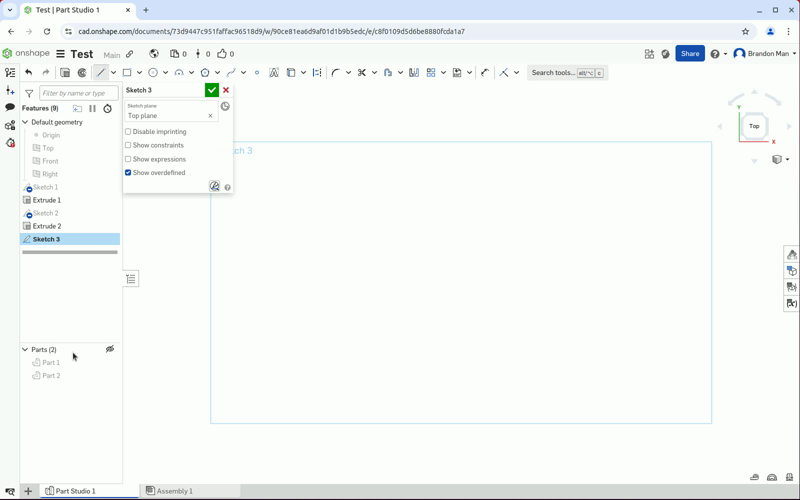
mouse_move(460, 327)
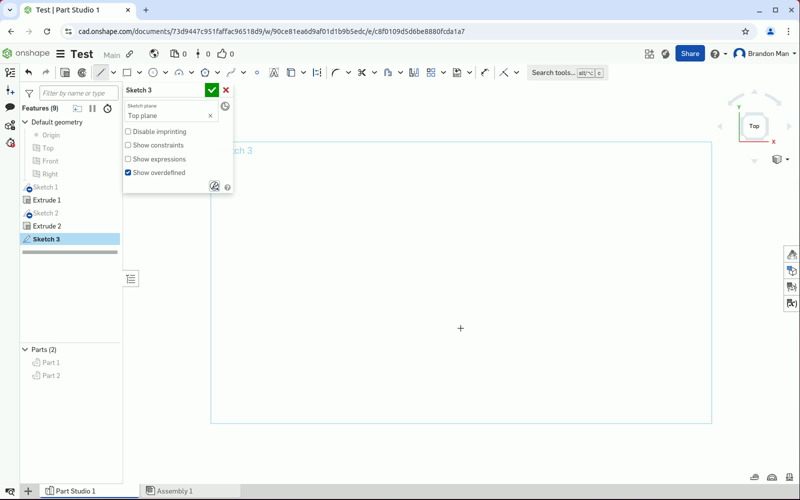
click(460, 327)
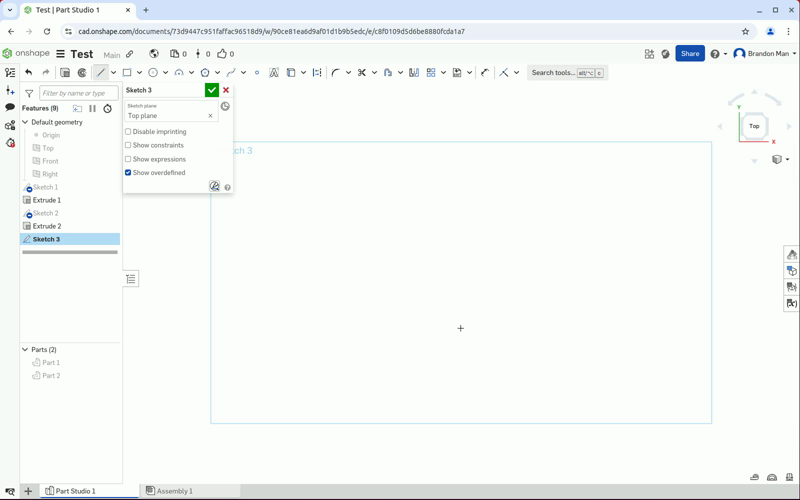
key_up(shift)
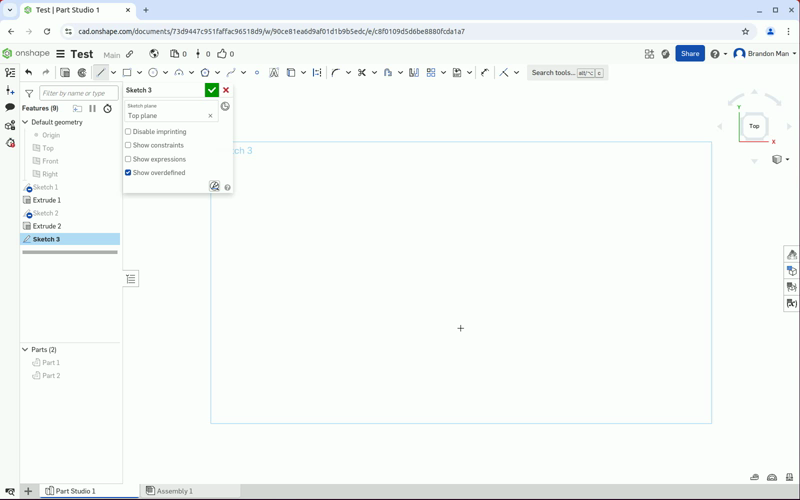
key_down(shift)
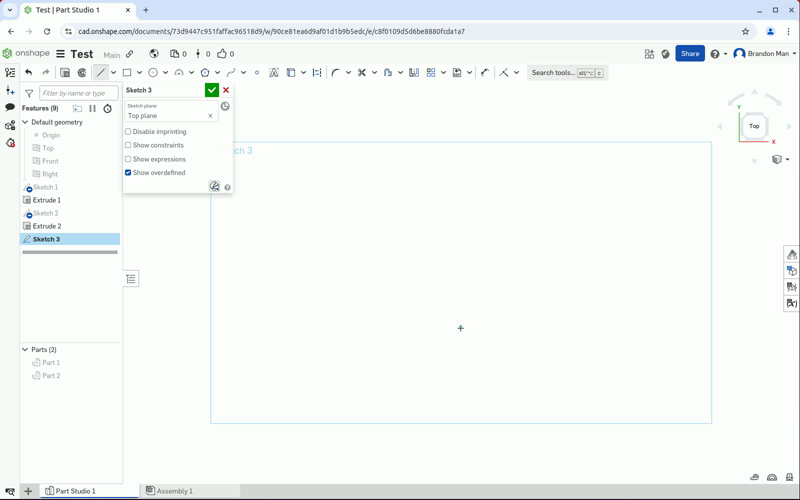
mouse_move(490, 327)
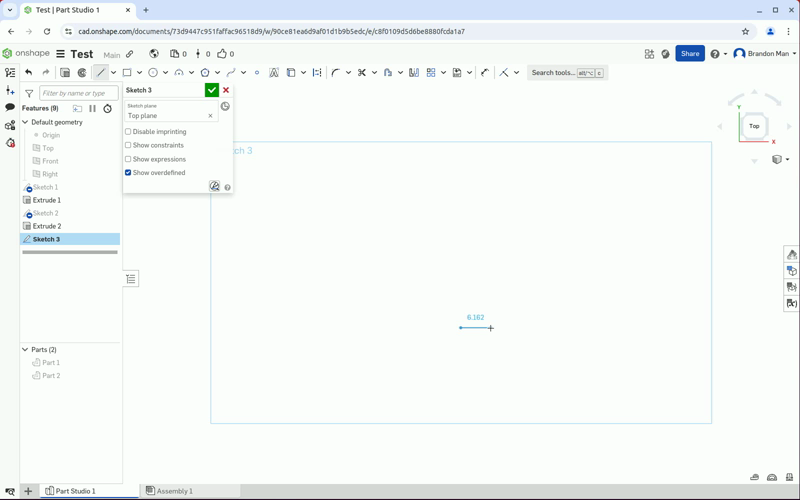
mouse_move(483, 327)
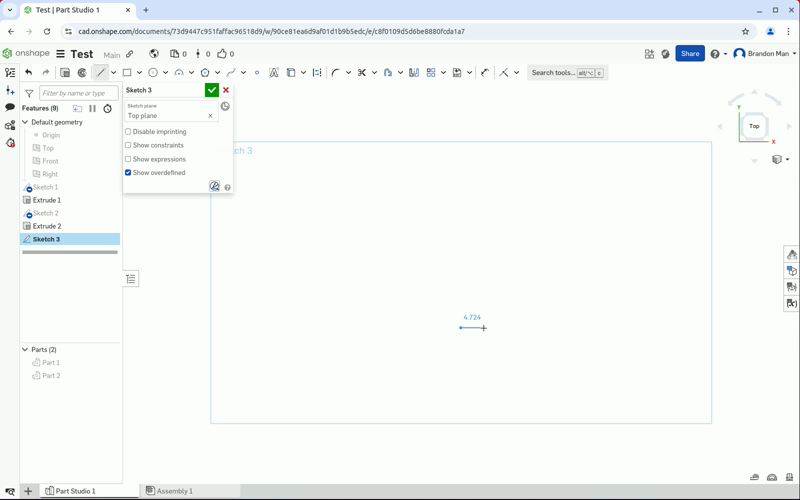
click(483, 327)
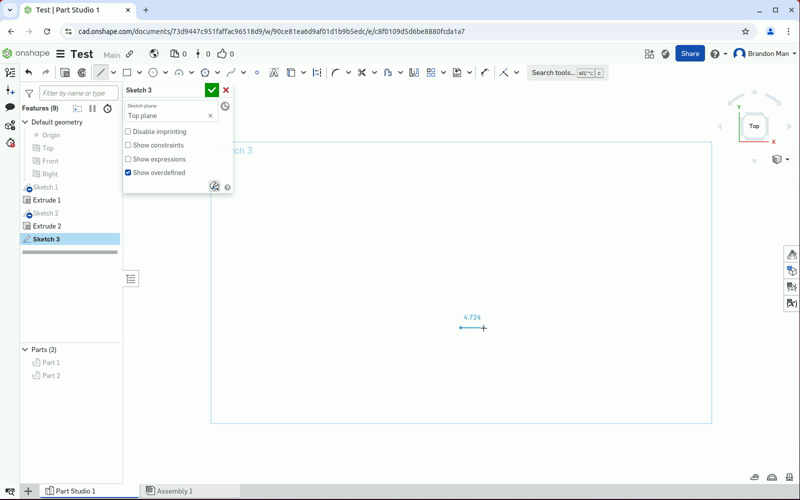
key_up(shift)
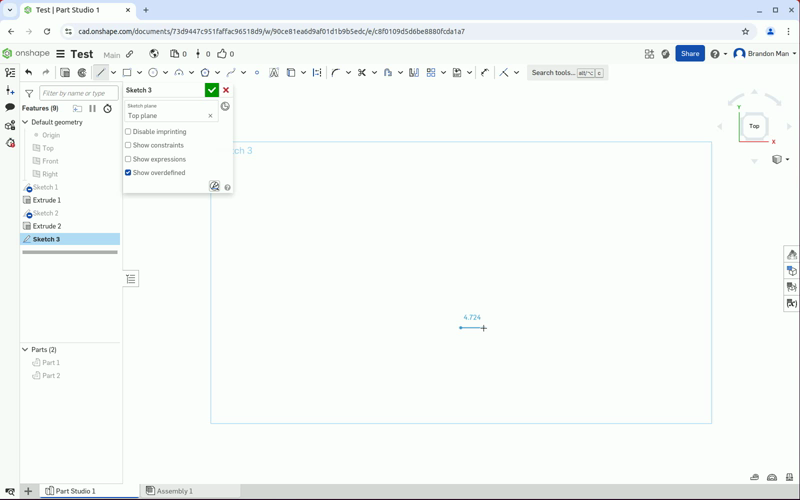
key_down(shift)
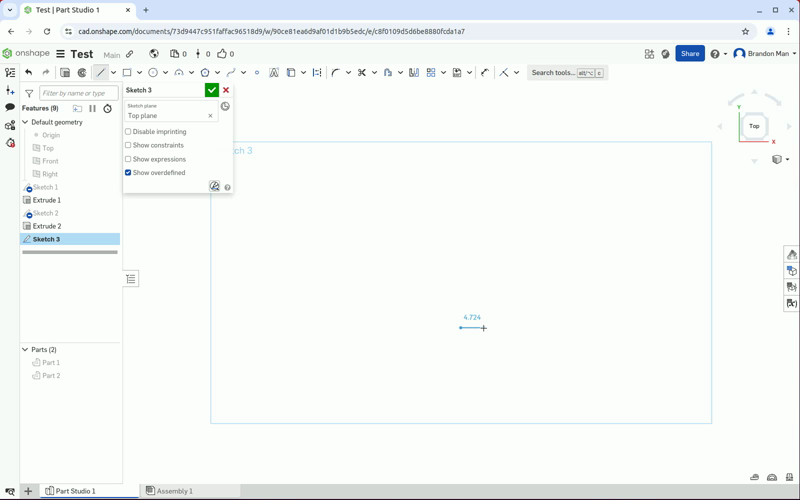
mouse_move(513, 327)
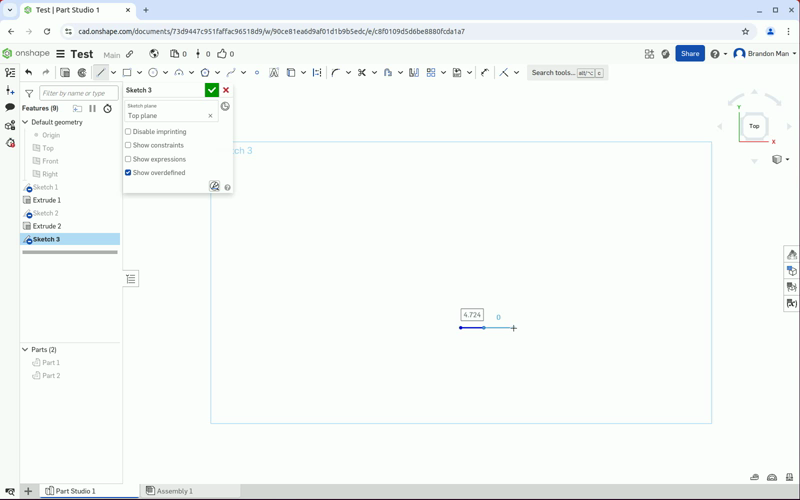
mouse_move(483, 282)
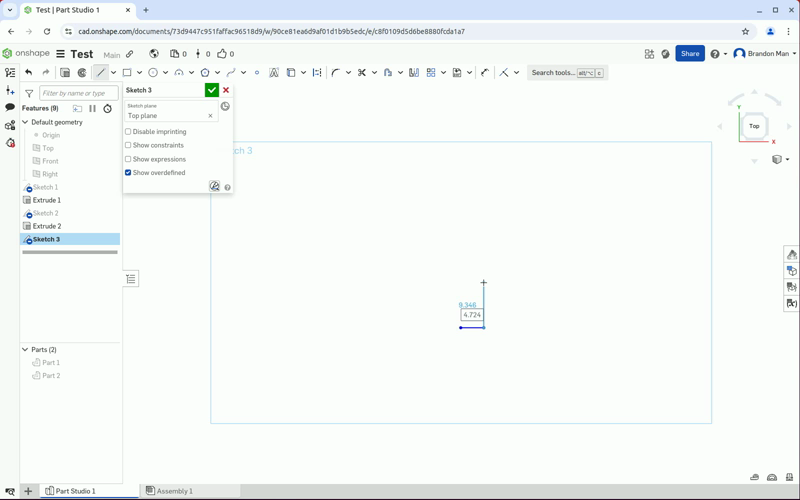
click(483, 282)
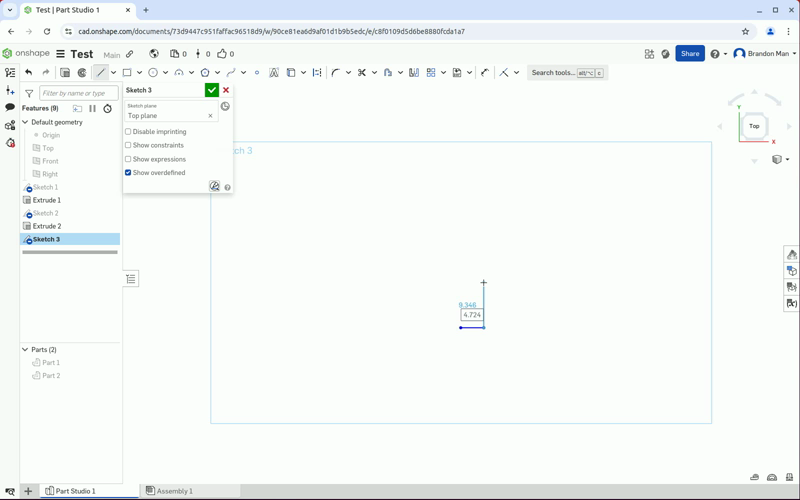
key_up(shift)
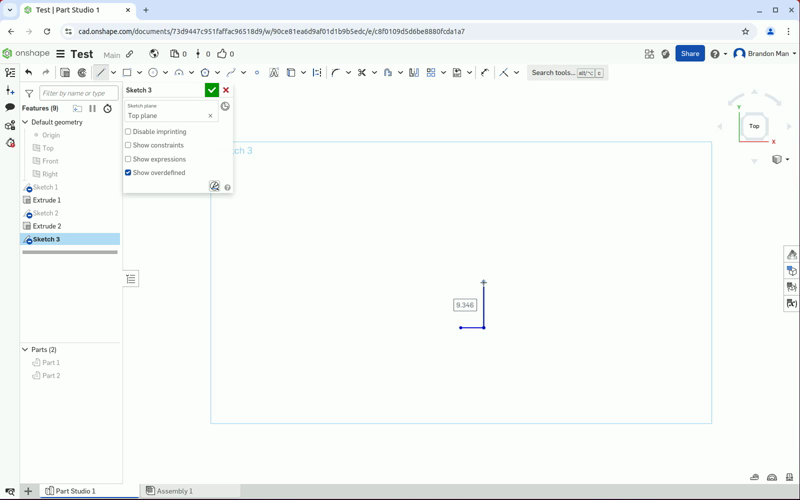
key_down(shift)
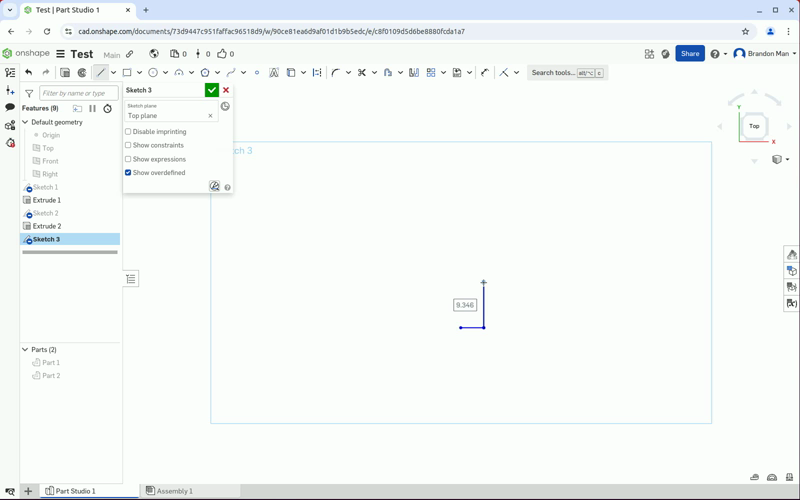
mouse_move(513, 282)
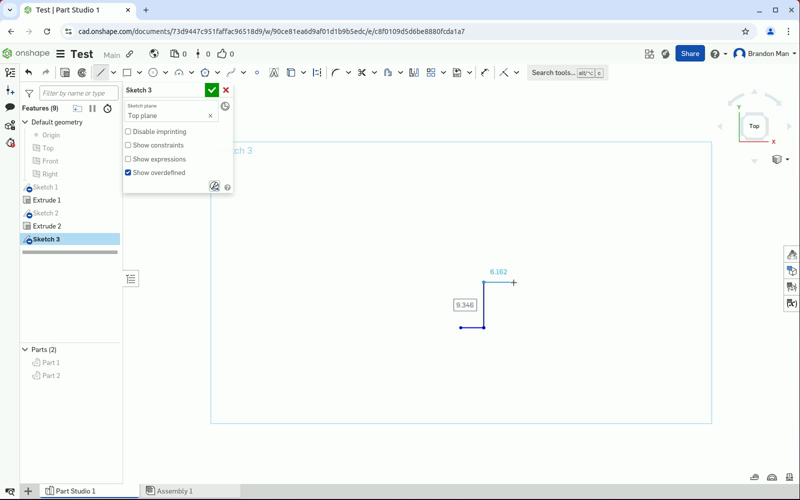
mouse_move(460, 282)
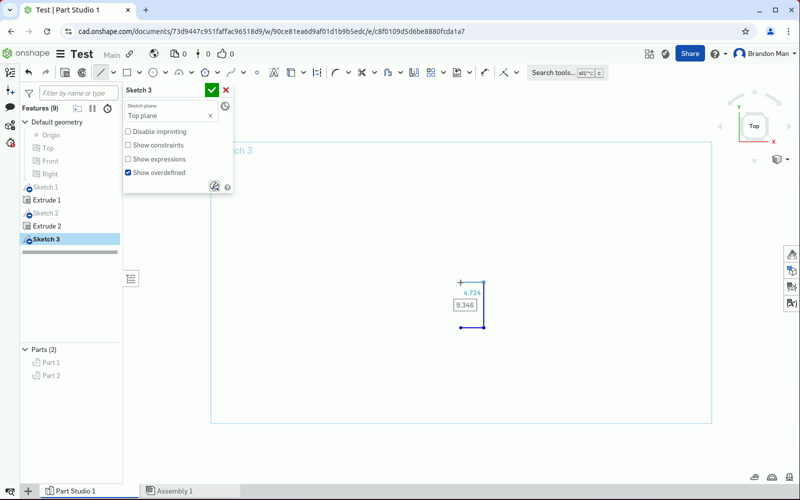
click(460, 282)
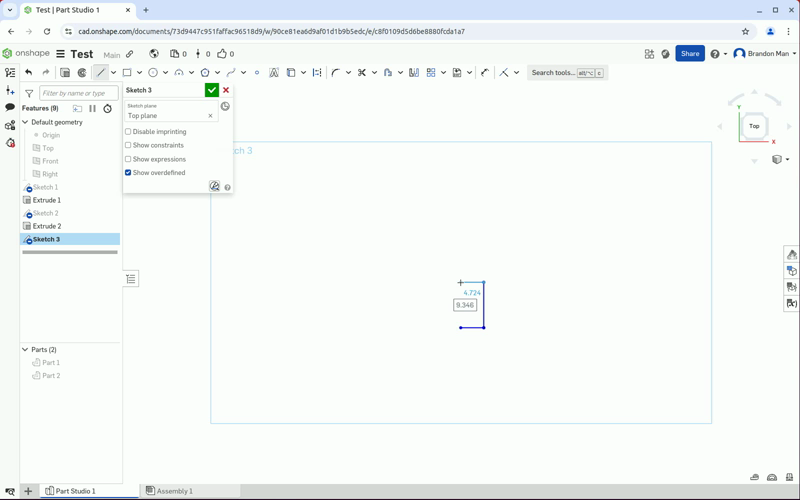
key_up(shift)
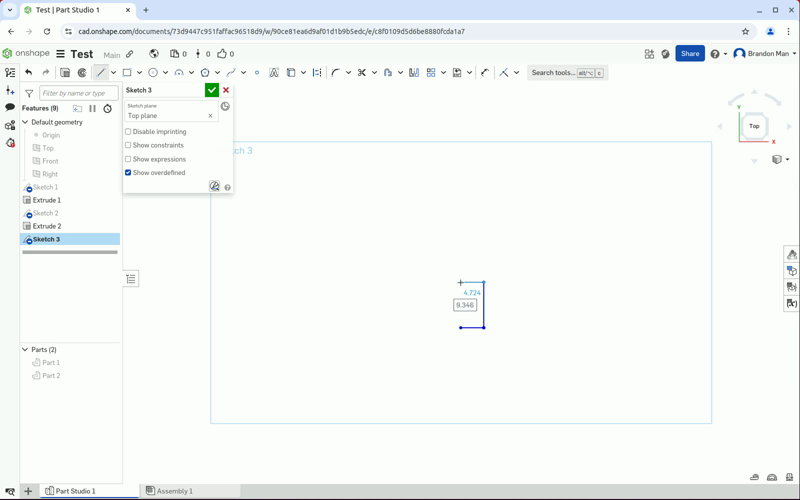
mouse_move(490, 282)
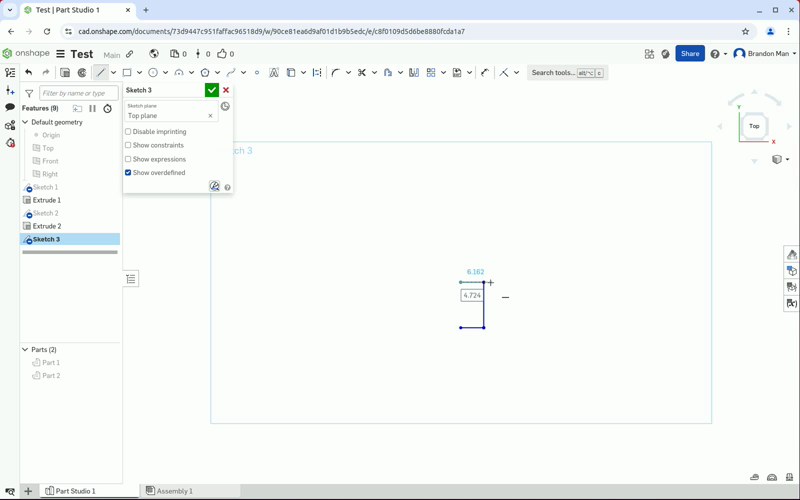
key_down(shift)
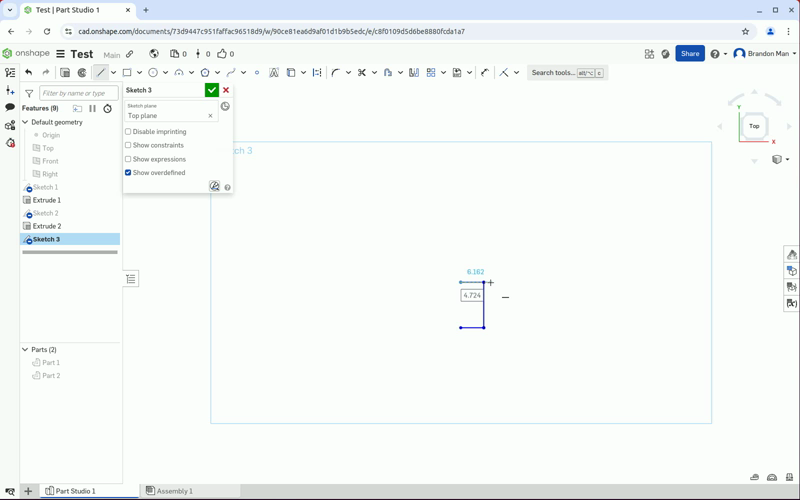
mouse_move(460, 327)
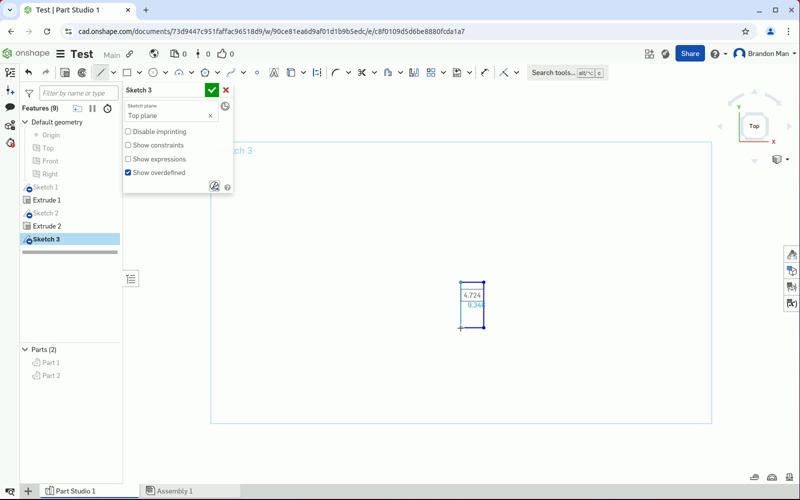
key_up(shift)
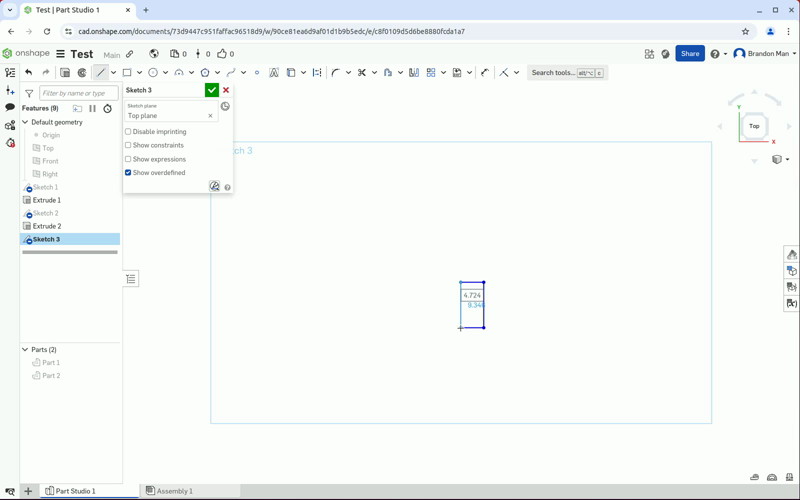
click(460, 327)
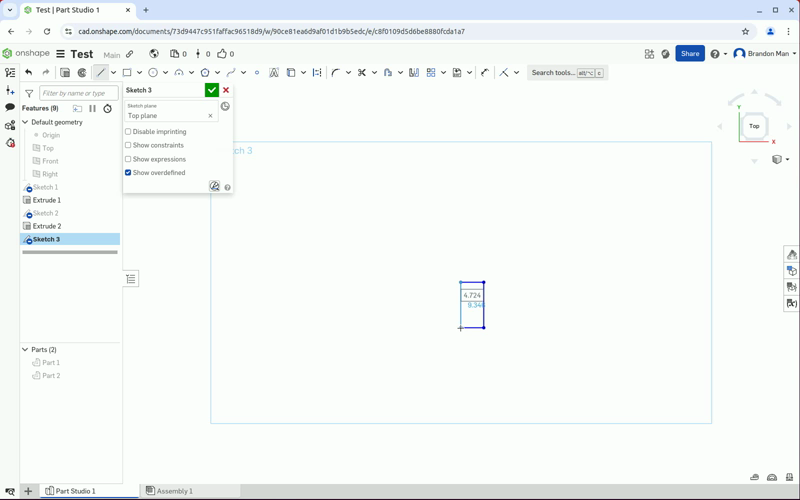
key(esc)
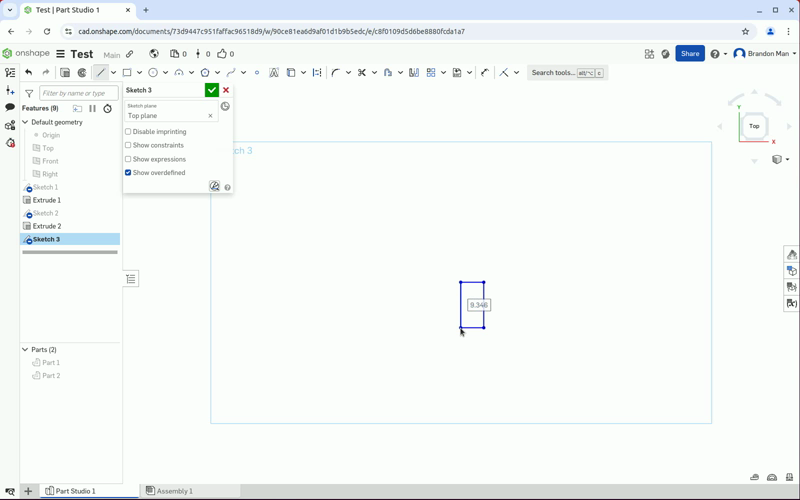
mouse_move(461, 312)
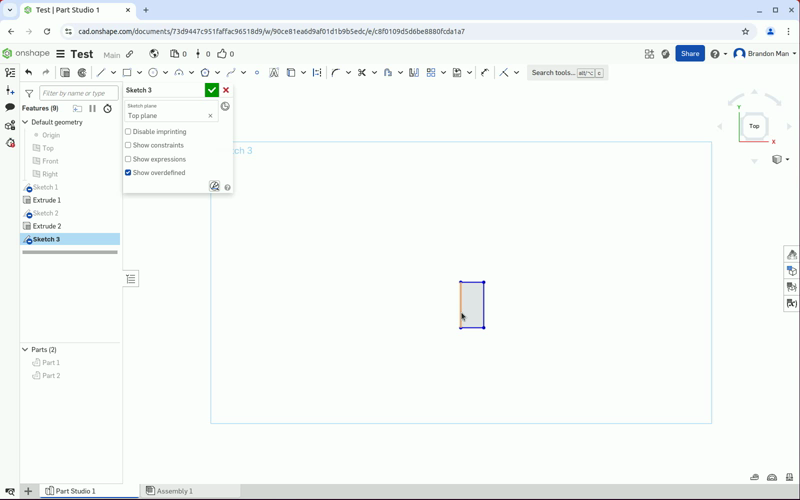
scroll(6)
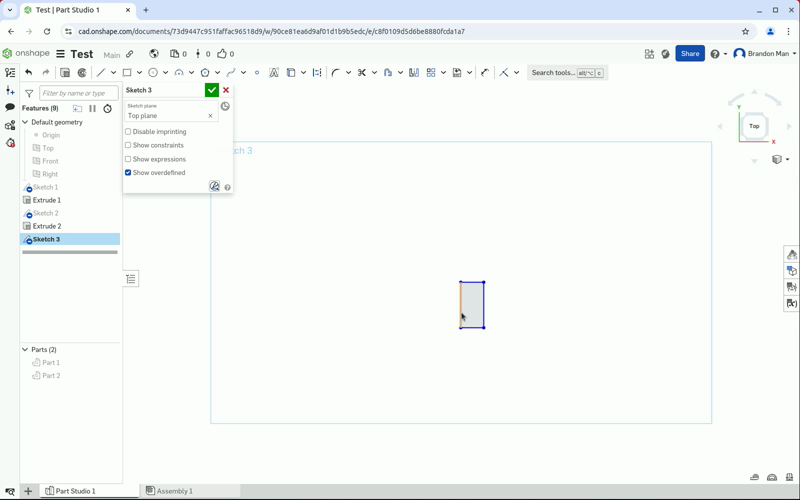
scroll(6)
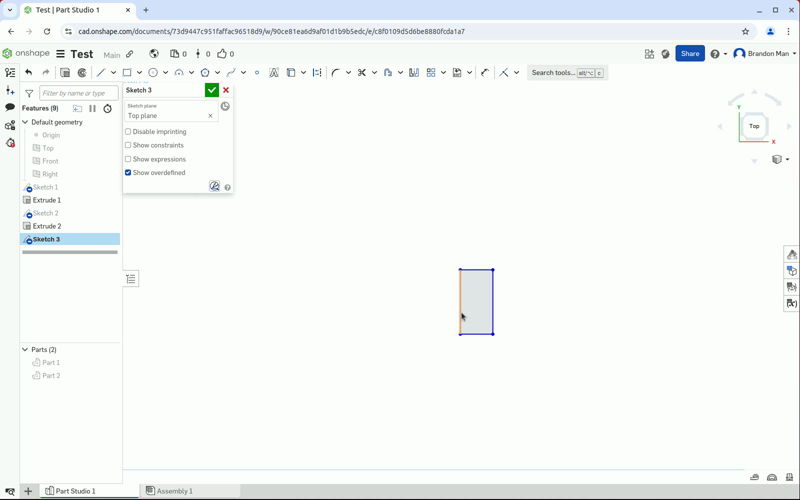
scroll(6)
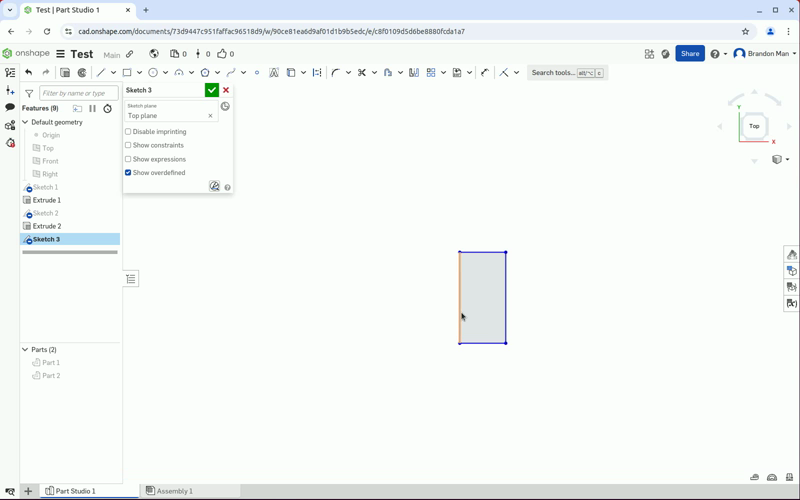
scroll(6)
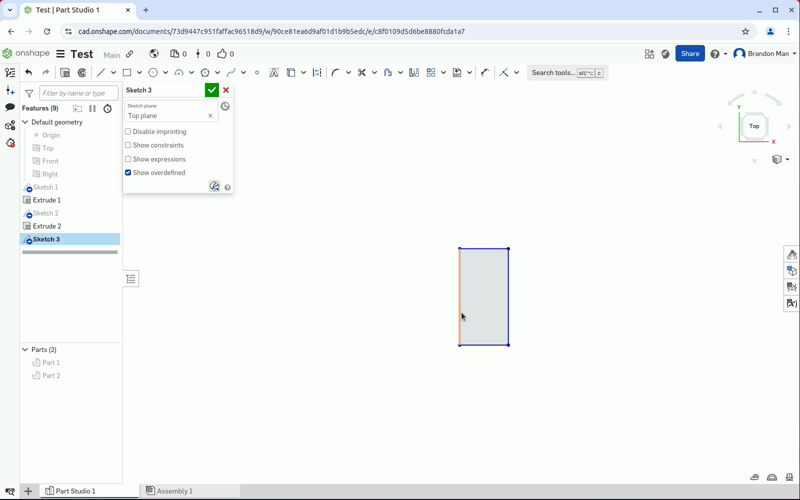
scroll(6)
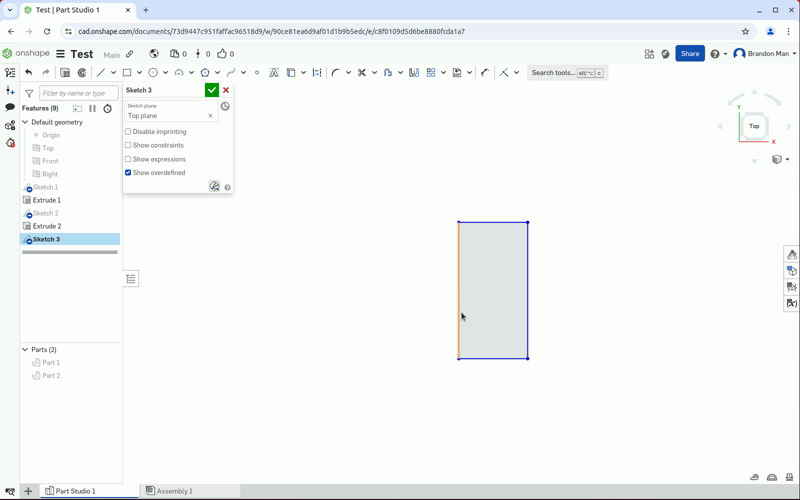
scroll(6)
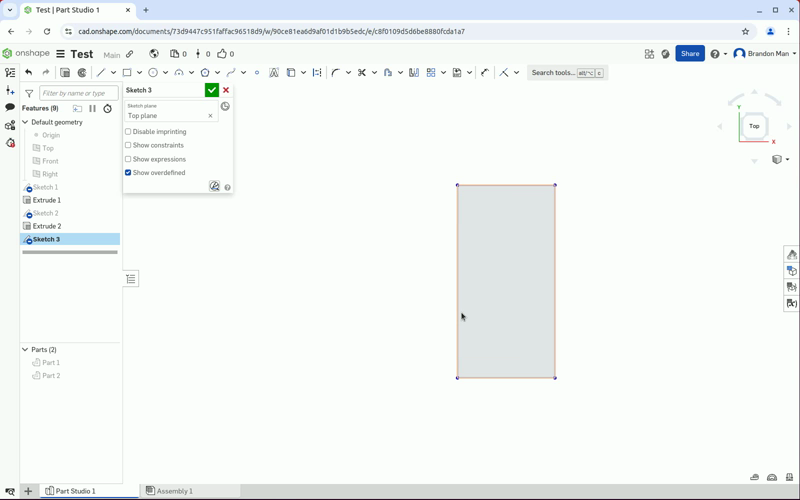
scroll(6)
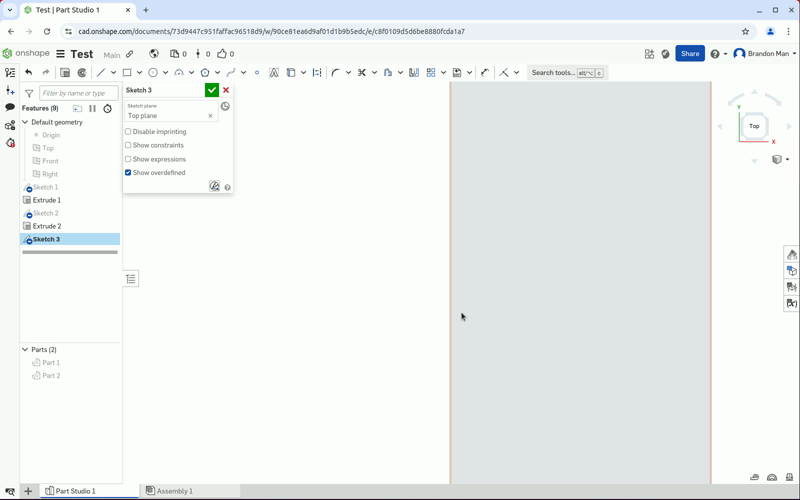
click(461, 312)
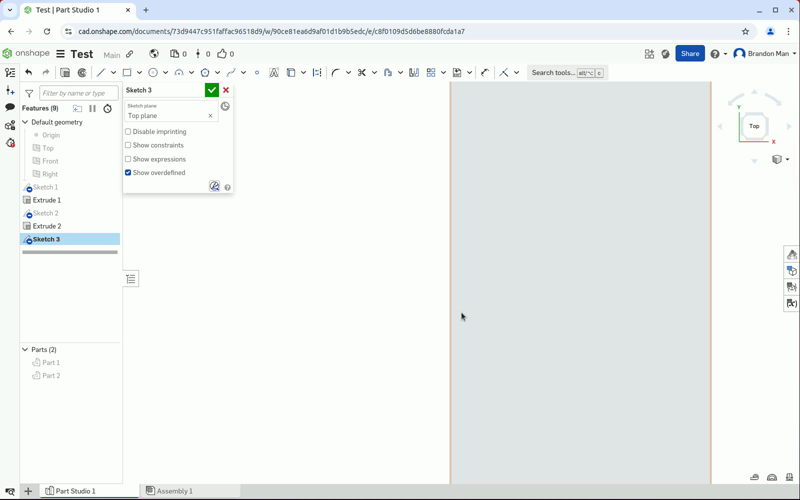
scroll(-6)
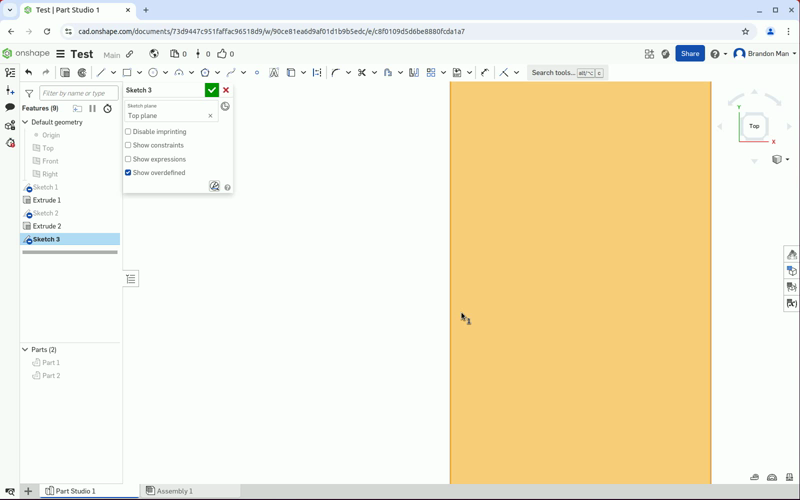
scroll(-6)
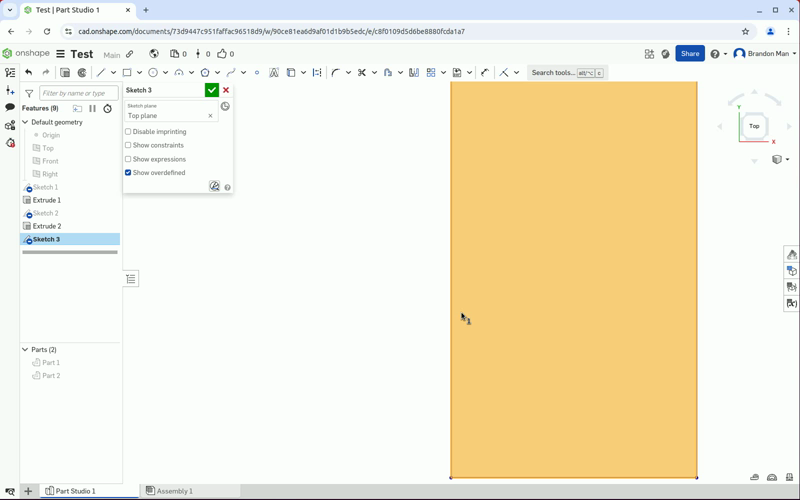
scroll(-6)
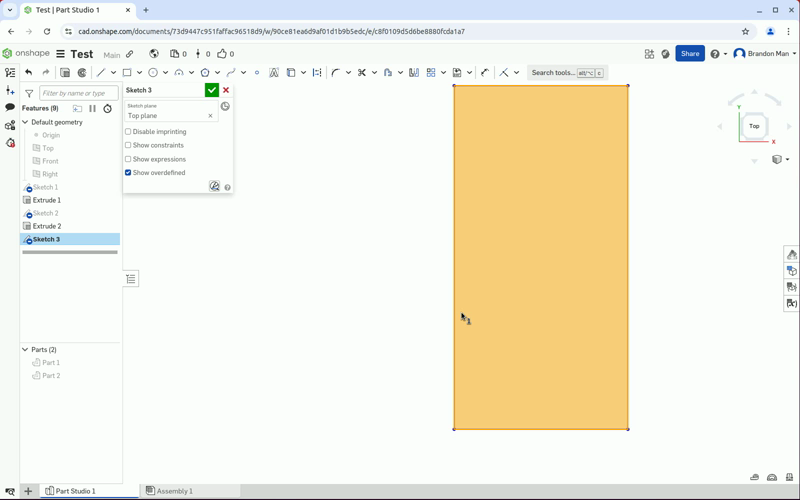
scroll(-6)
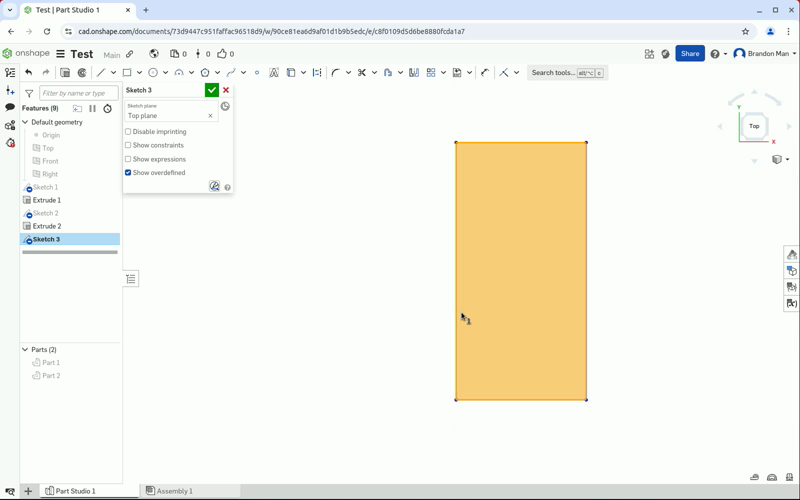
scroll(-6)
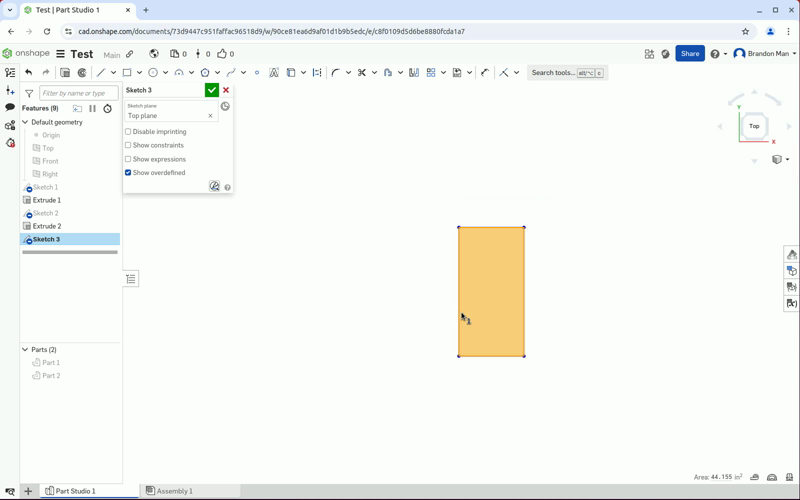
scroll(-6)
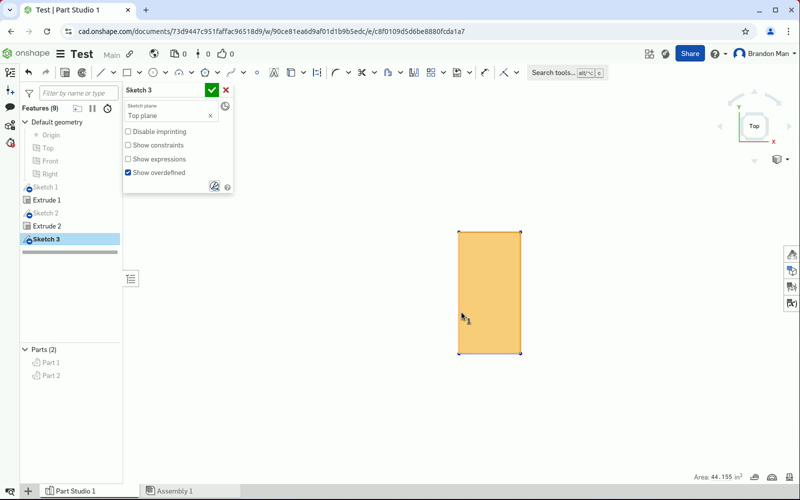
scroll(-6)
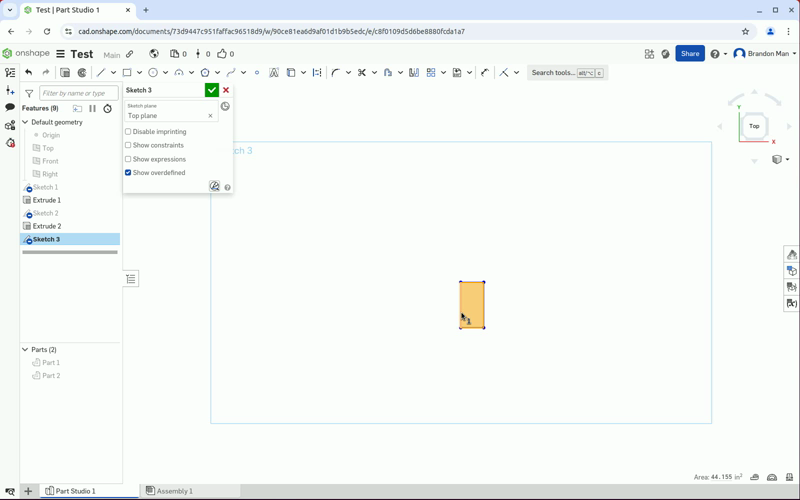
mouse_move(73, 352)
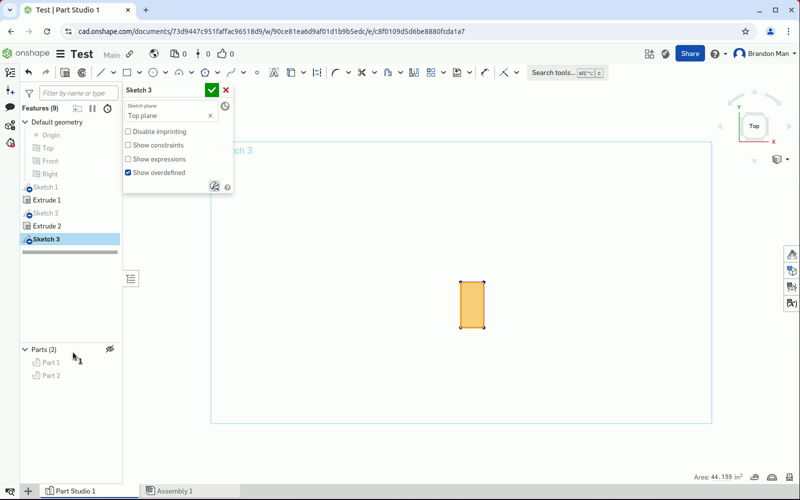
key(shift+y)
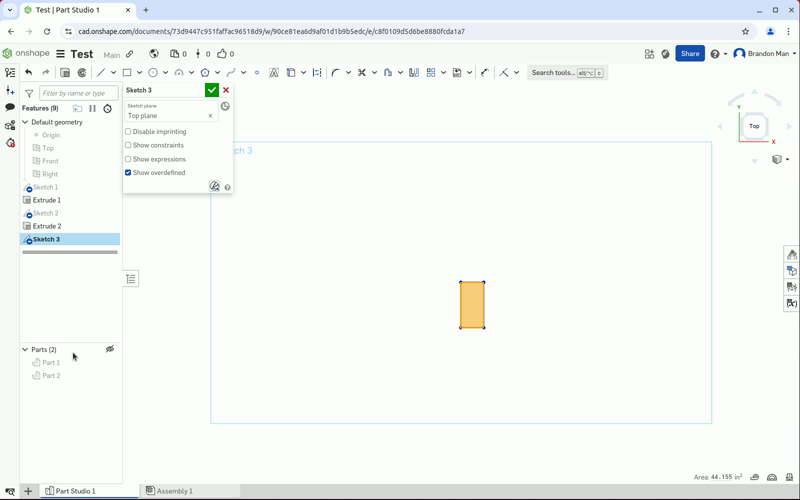
key(shift+e)
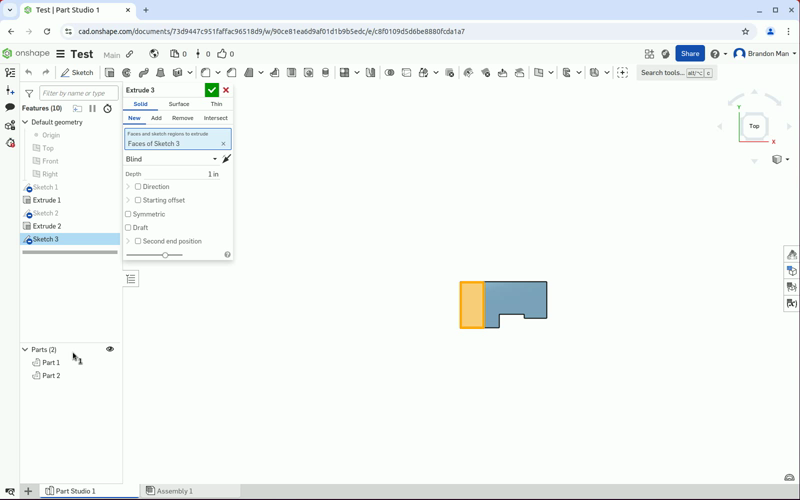
mouse_move(143, 106)
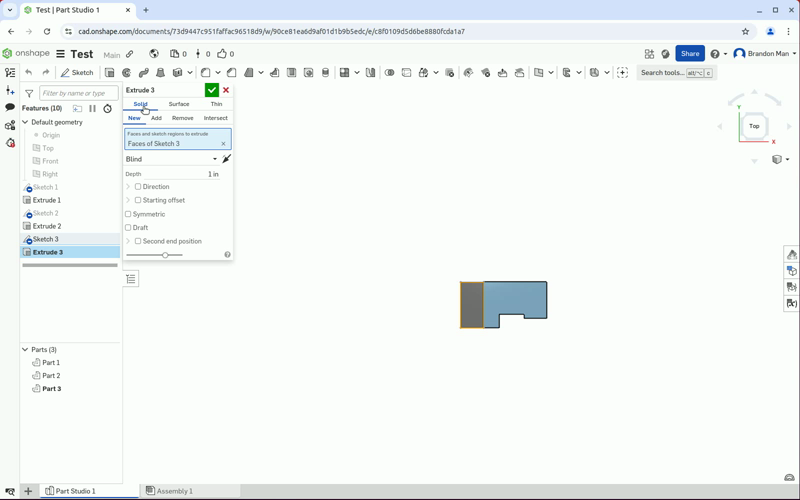
click(143, 106)
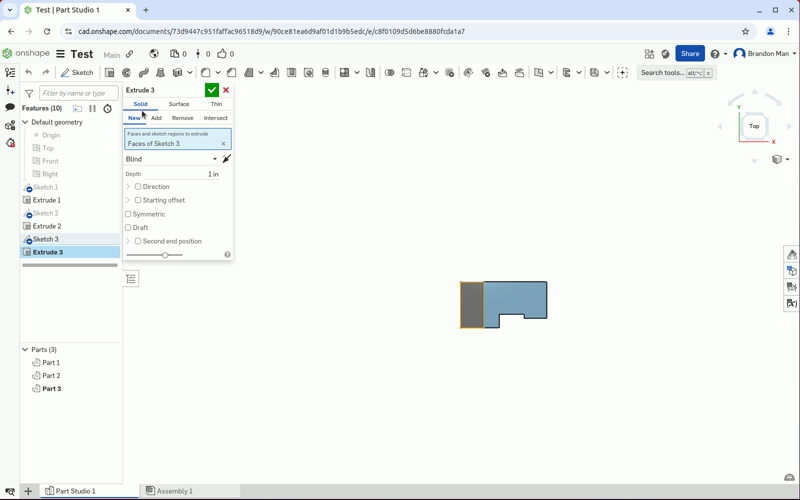
mouse_move(137, 120)
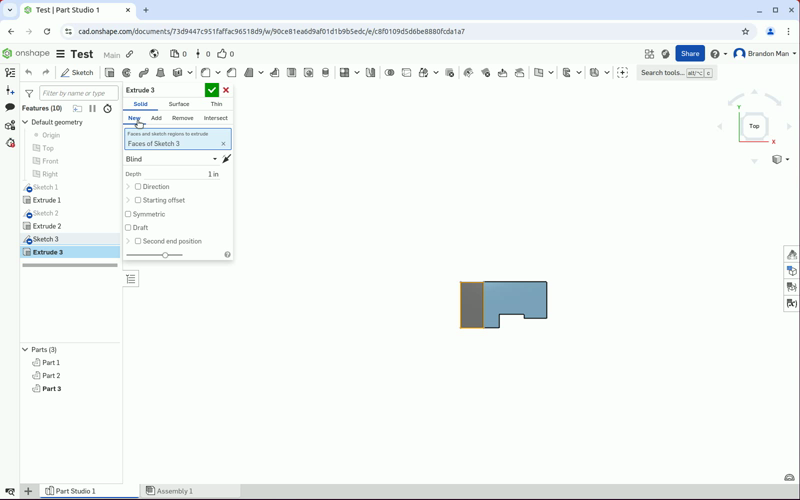
click(137, 120)
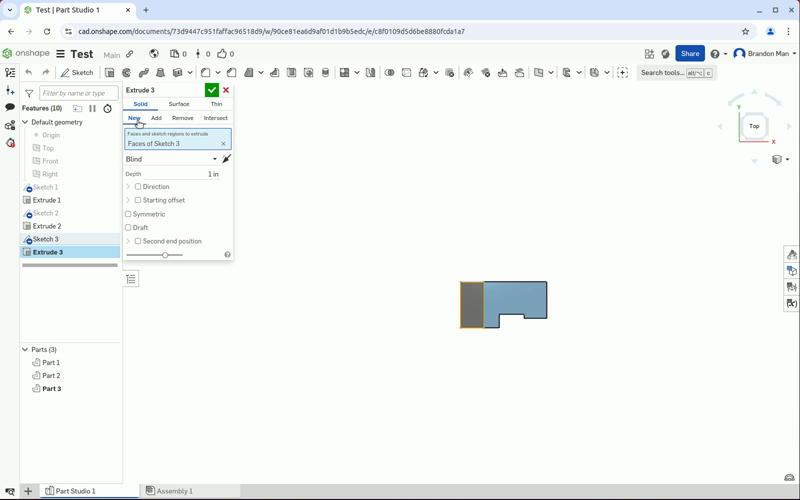
key(tab, 4)
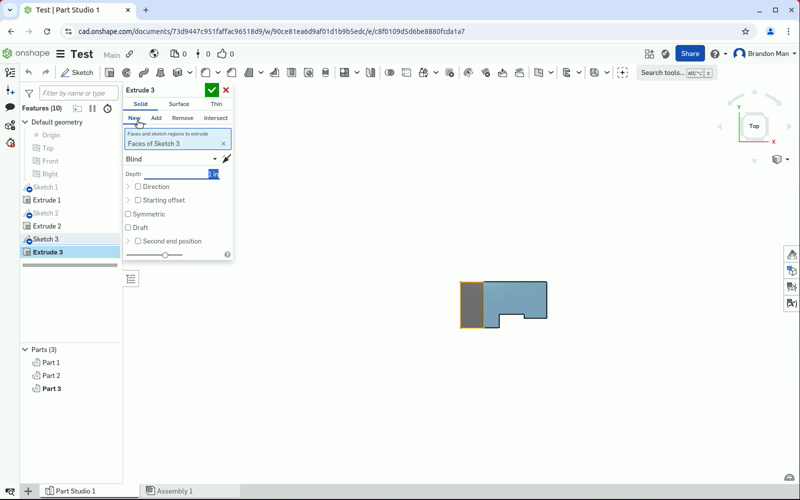
text(13.961)
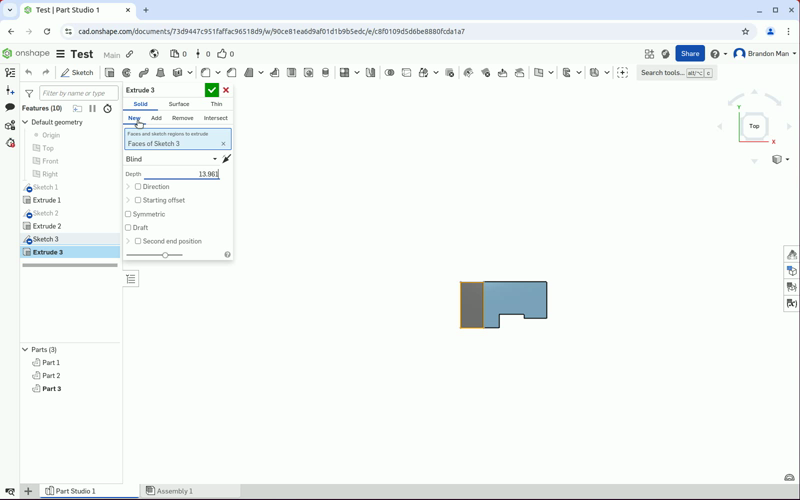
key(enter)
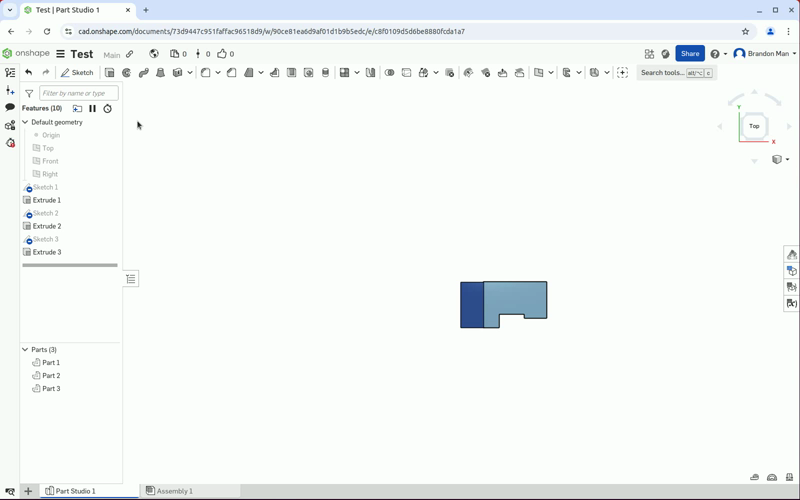
key(shift+h)
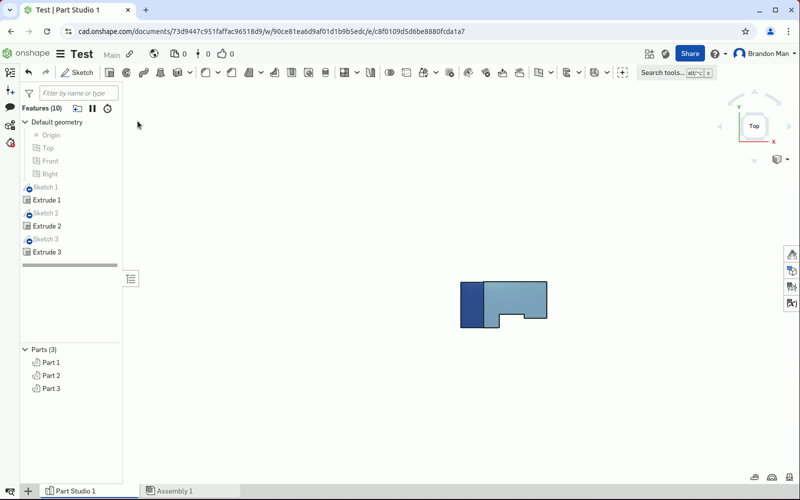
key(shift+h)
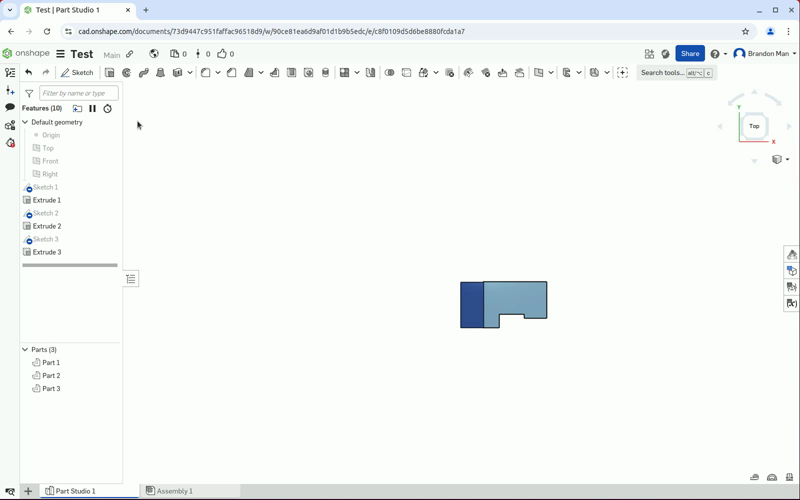
mouse_move(73, 189)
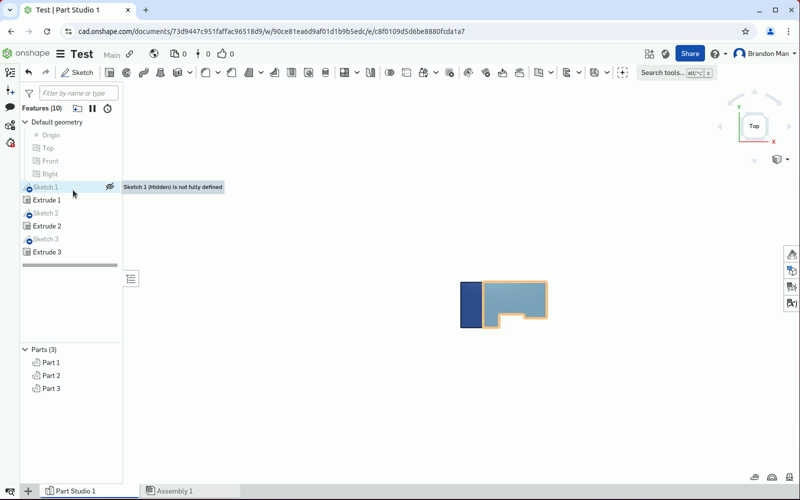
click(73, 189)
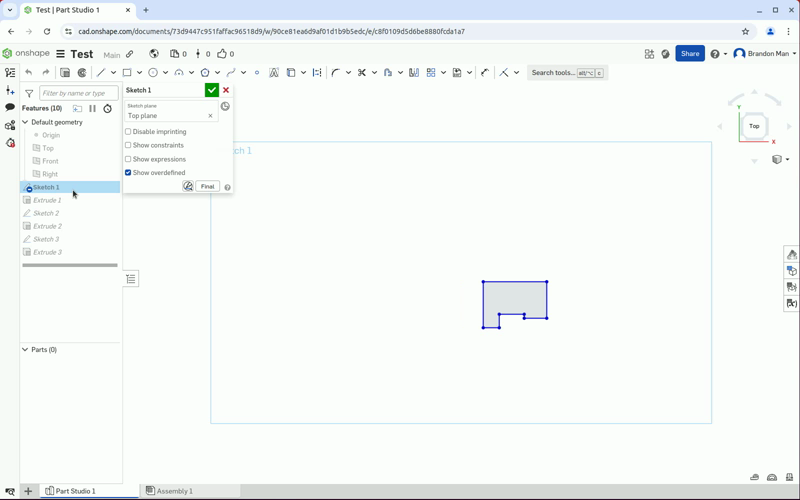
mouse_move(229, 92)
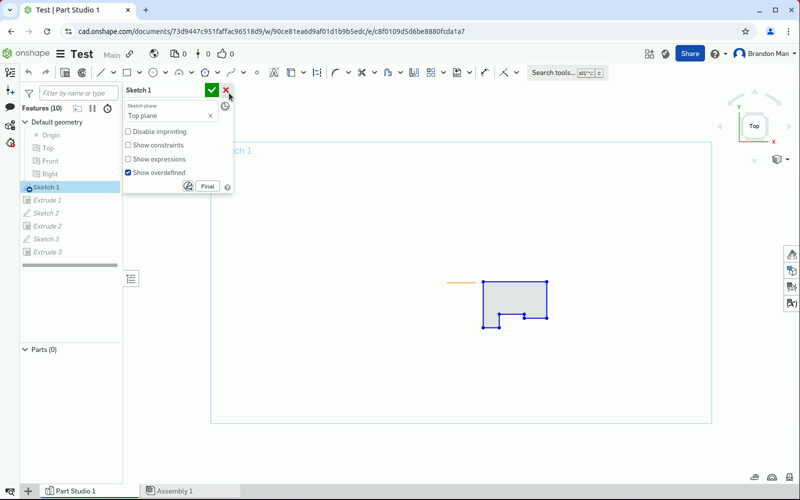
click(229, 92)
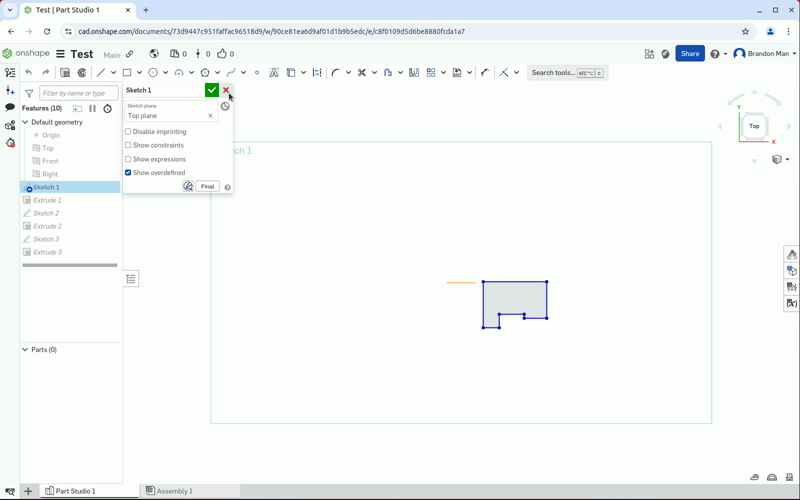
key(shift+s)
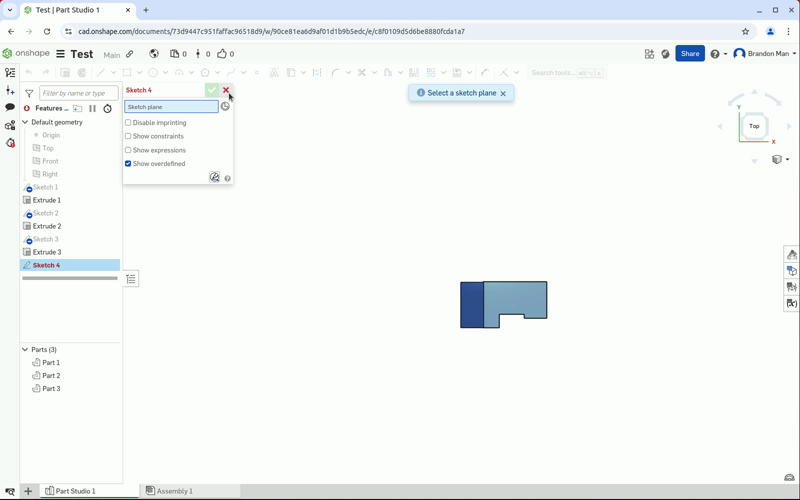
mouse_move(73, 150)
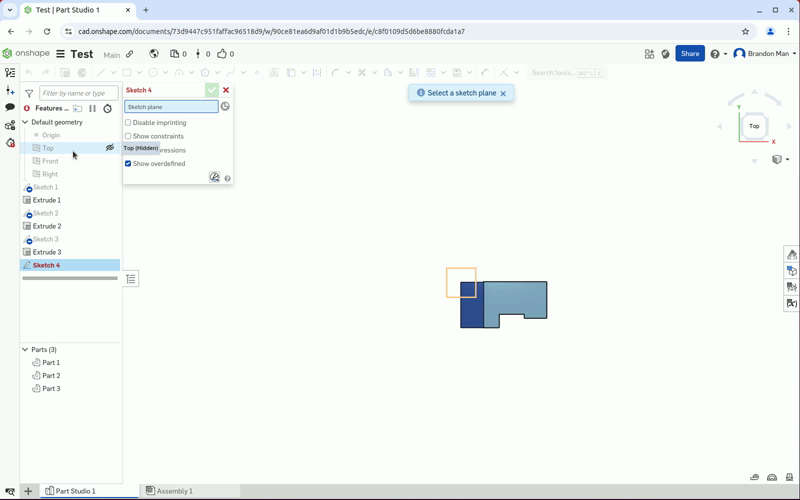
click(73, 150)
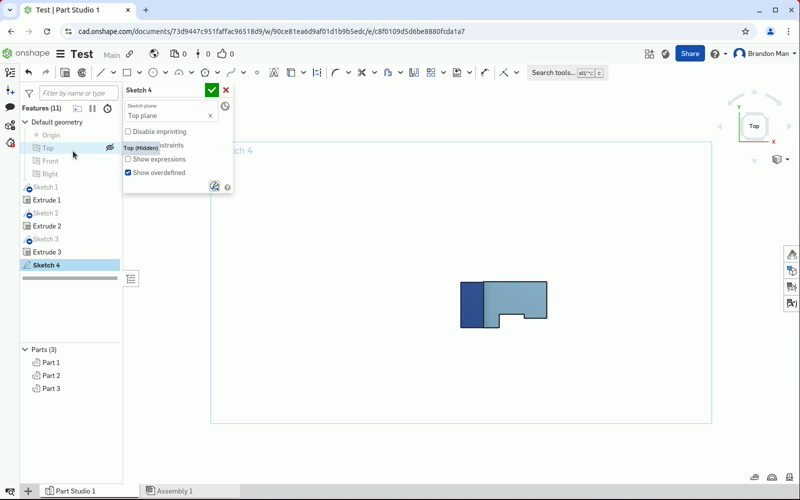
mouse_move(73, 352)
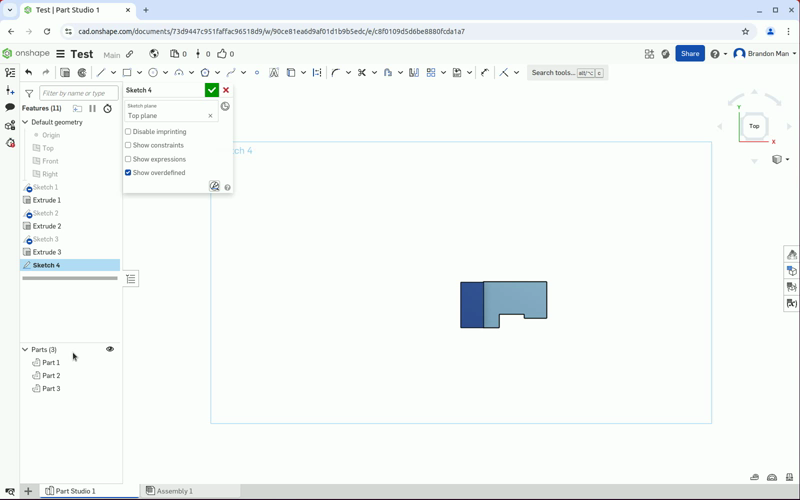
key(y)
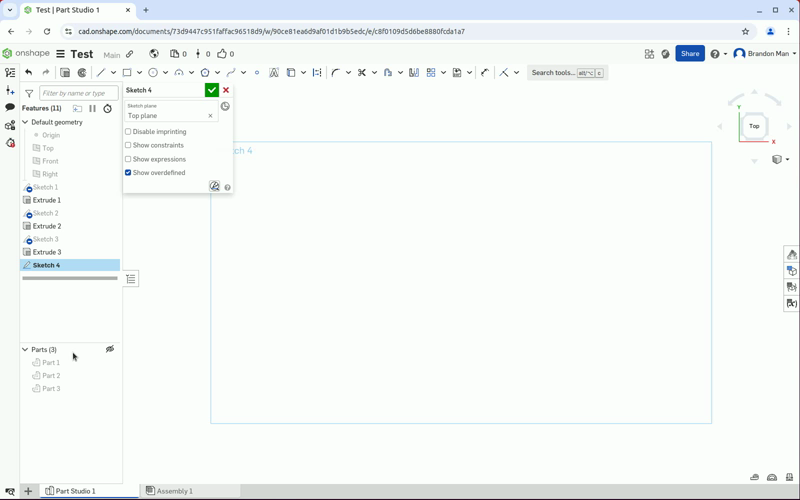
key(l)
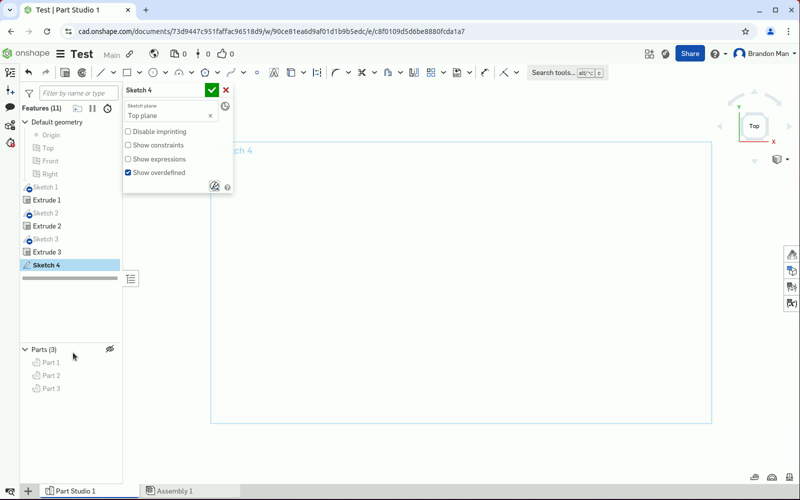
key_down(shift)
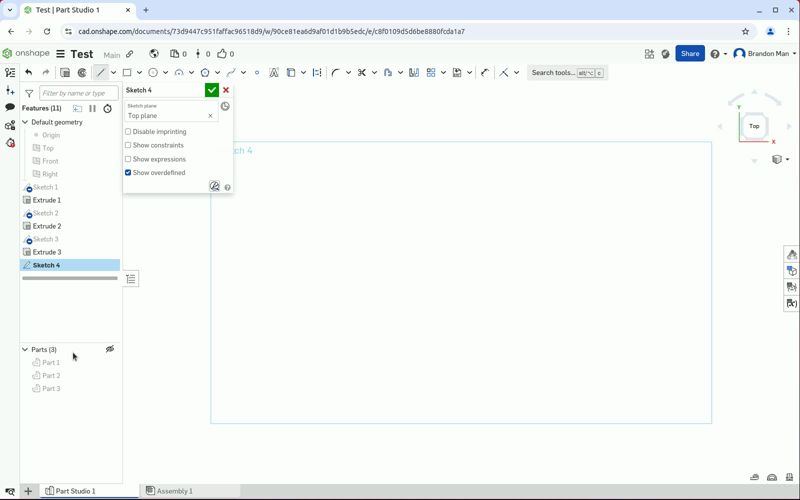
mouse_move(546, 319)
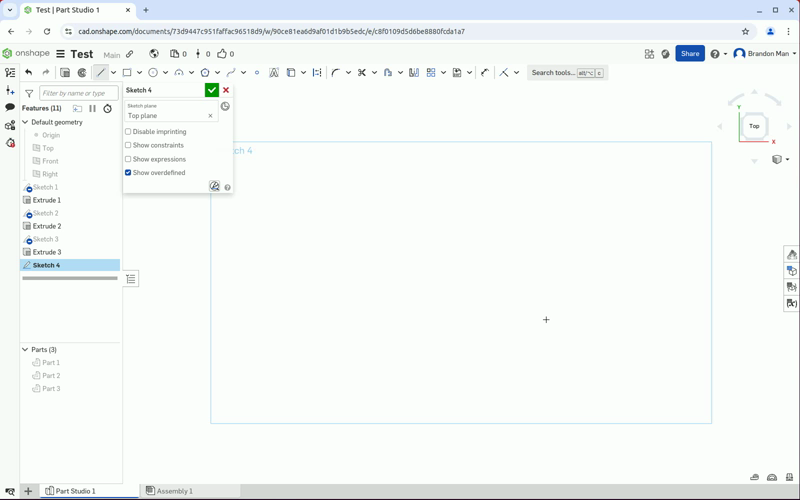
click(546, 319)
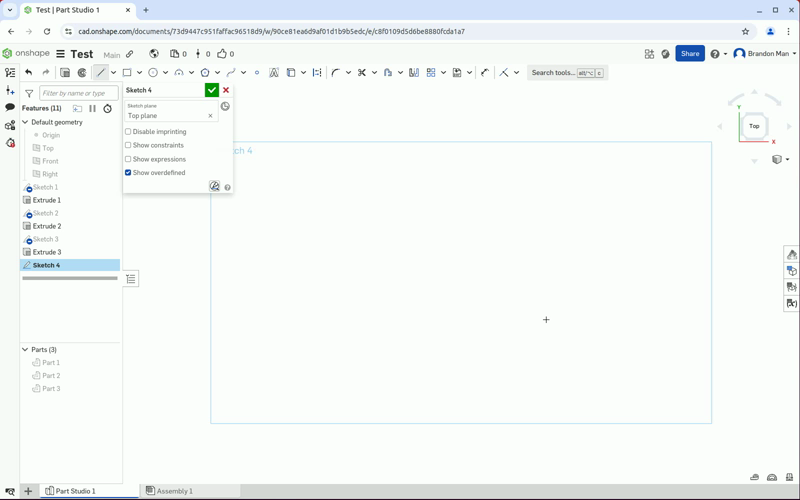
key_up(shift)
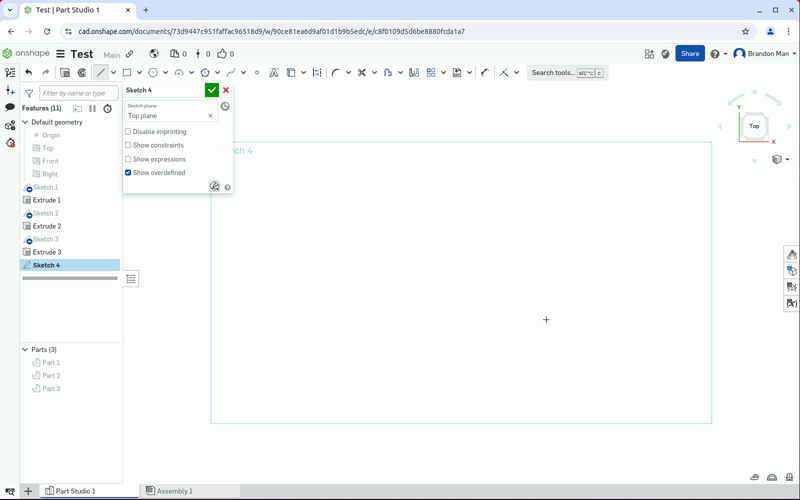
key_down(shift)
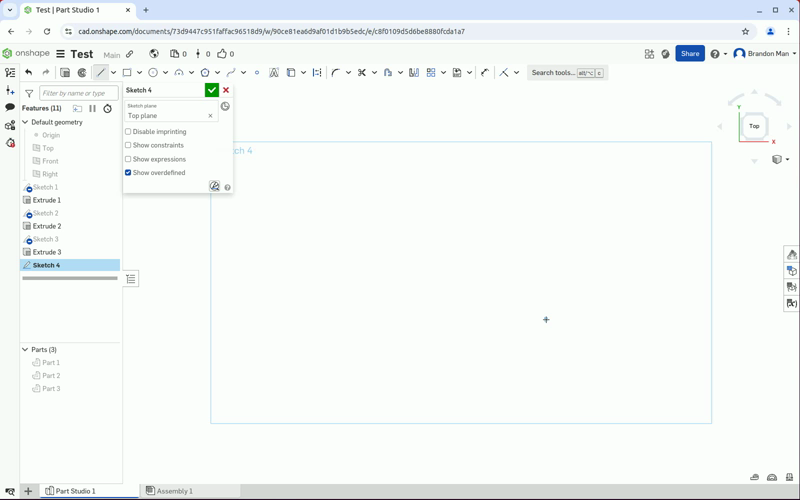
mouse_move(576, 319)
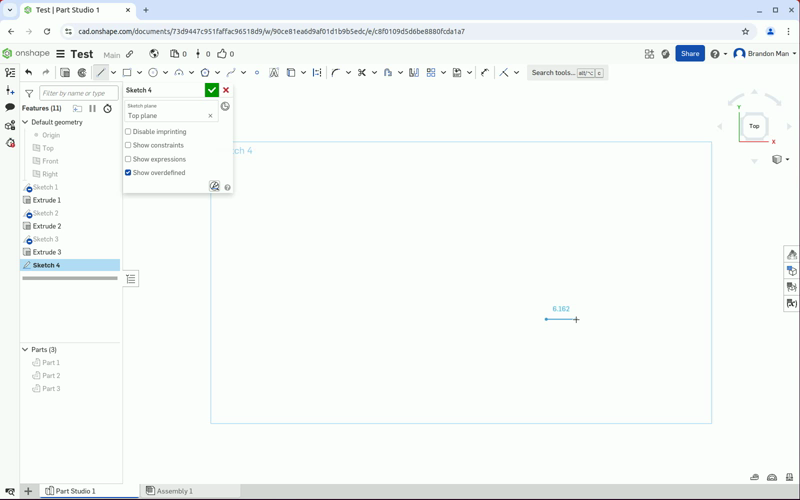
mouse_move(555, 319)
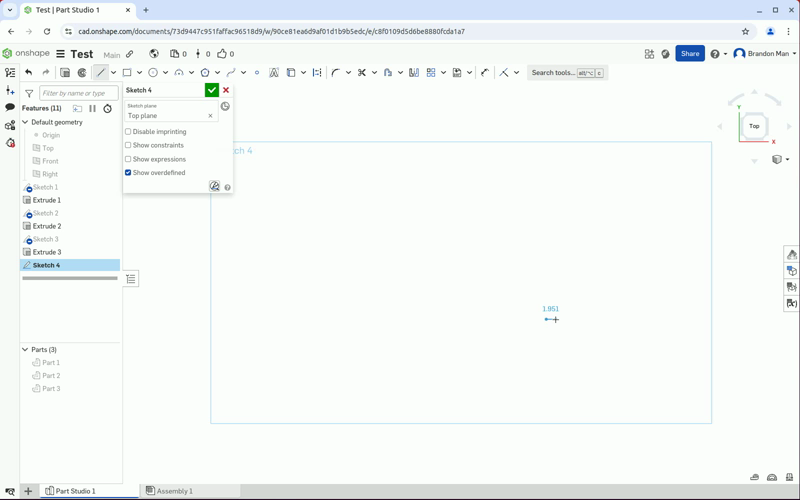
click(555, 319)
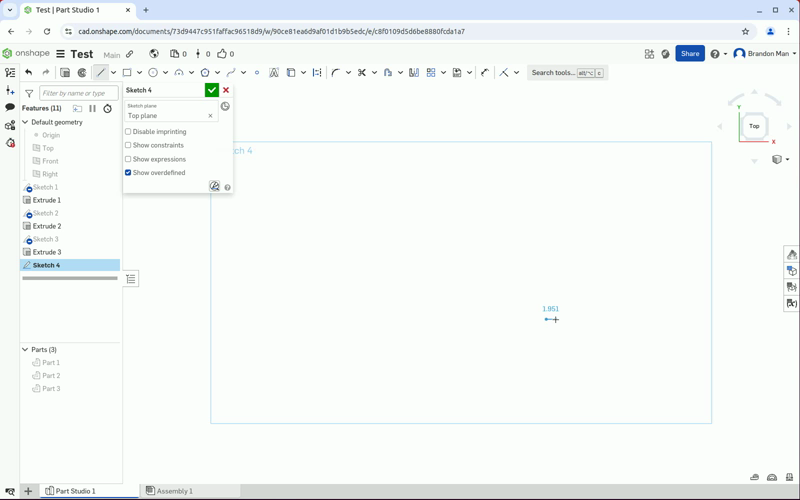
key_up(shift)
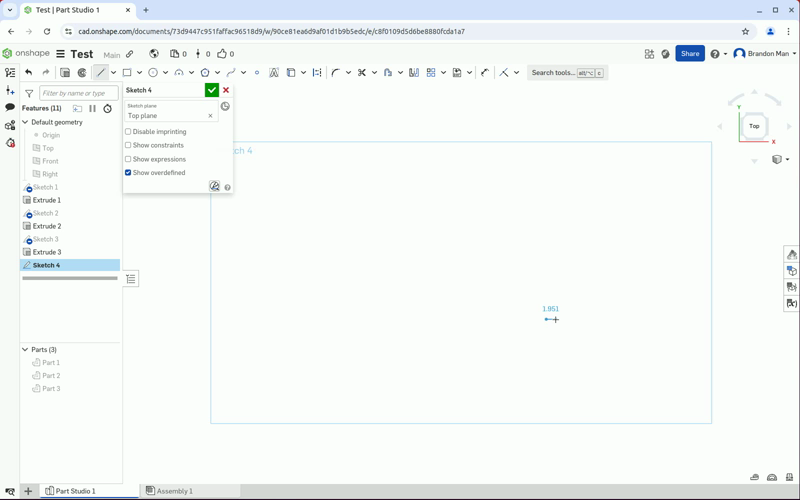
key_down(shift)
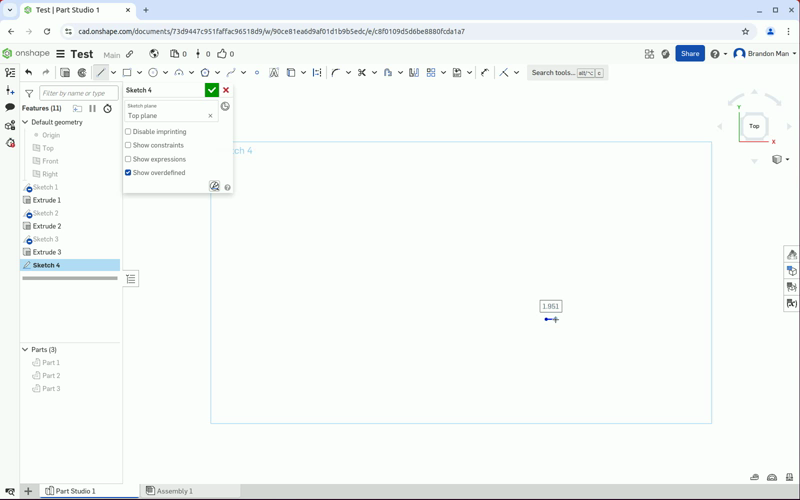
mouse_move(585, 319)
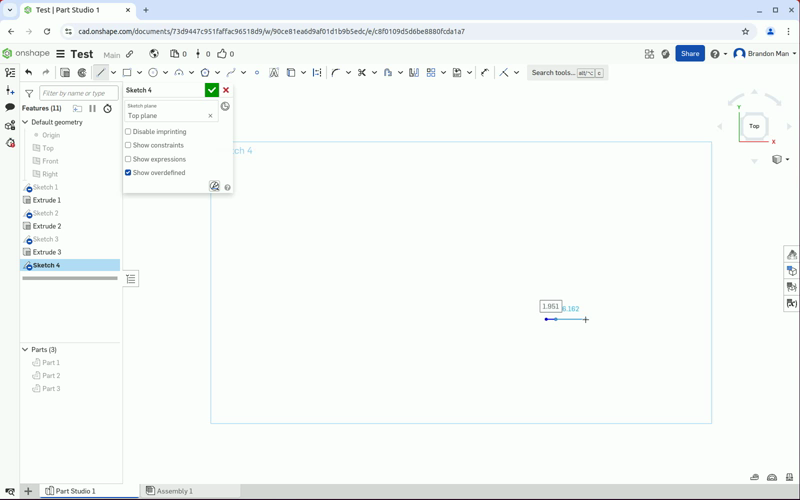
mouse_move(555, 346)
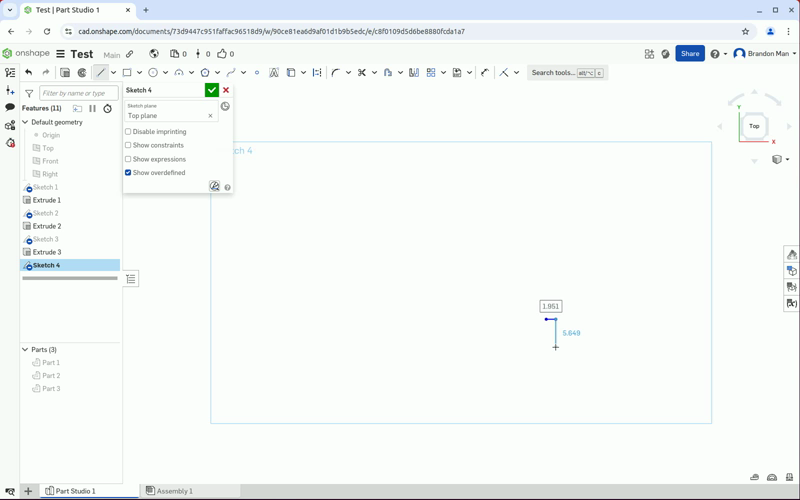
click(555, 346)
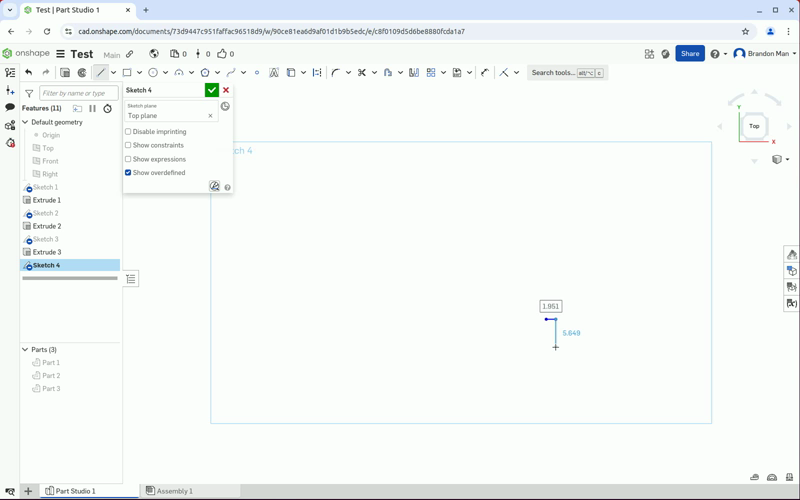
key_up(shift)
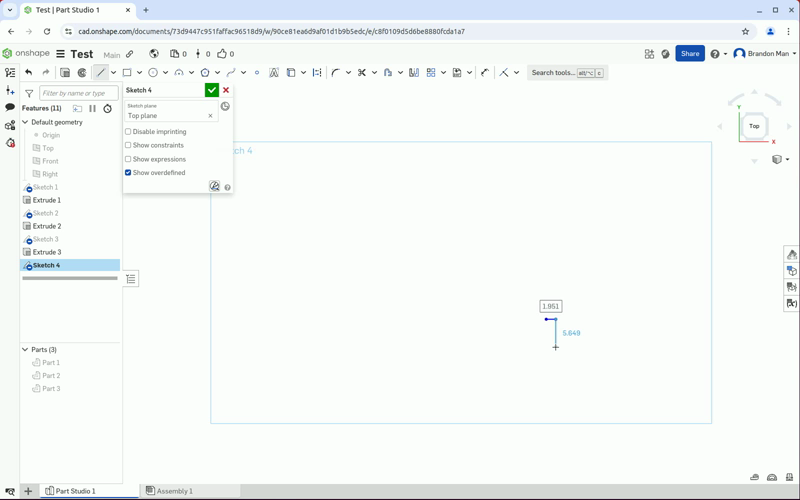
key_down(shift)
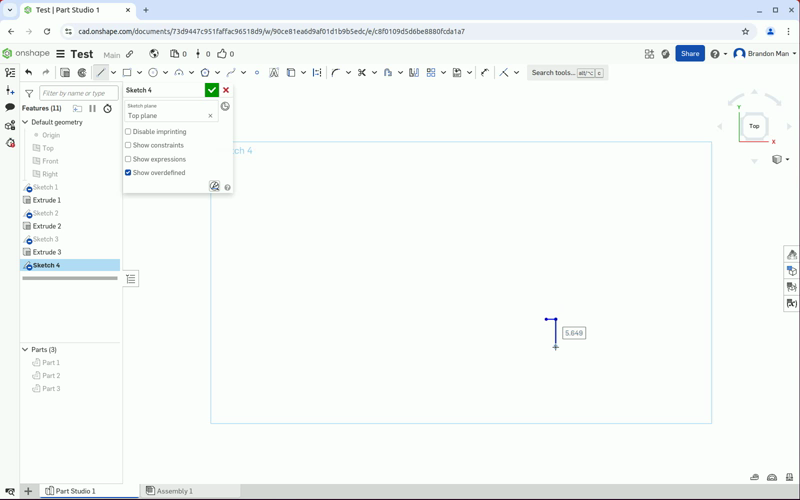
mouse_move(585, 346)
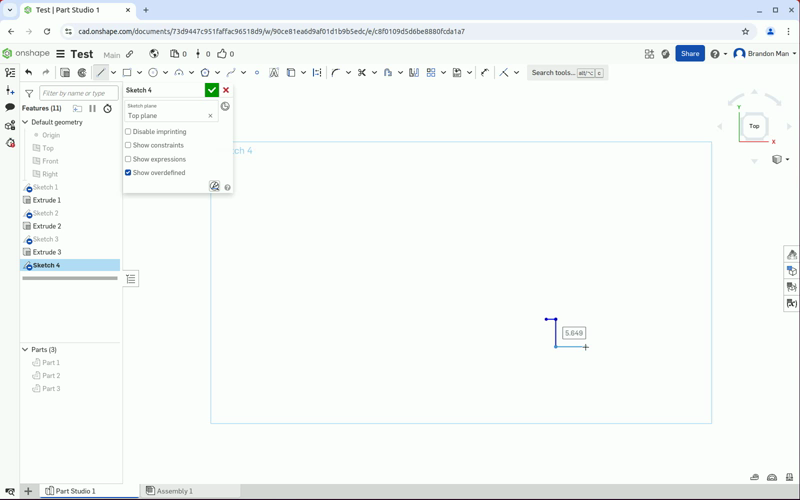
mouse_move(573, 346)
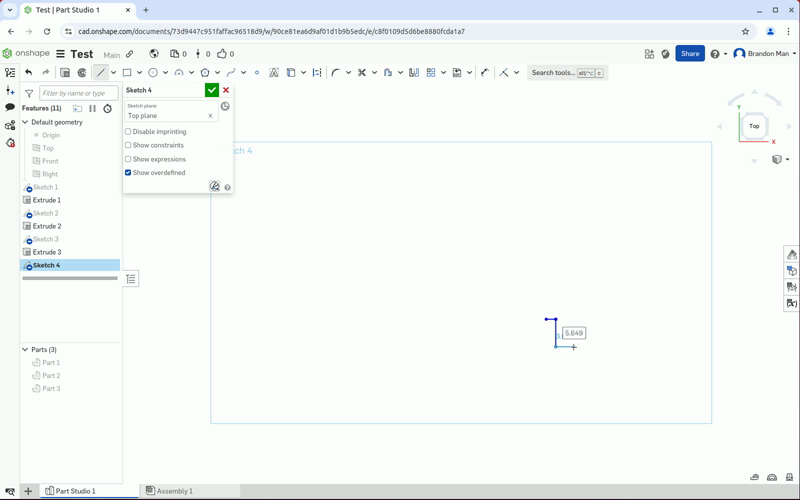
click(573, 346)
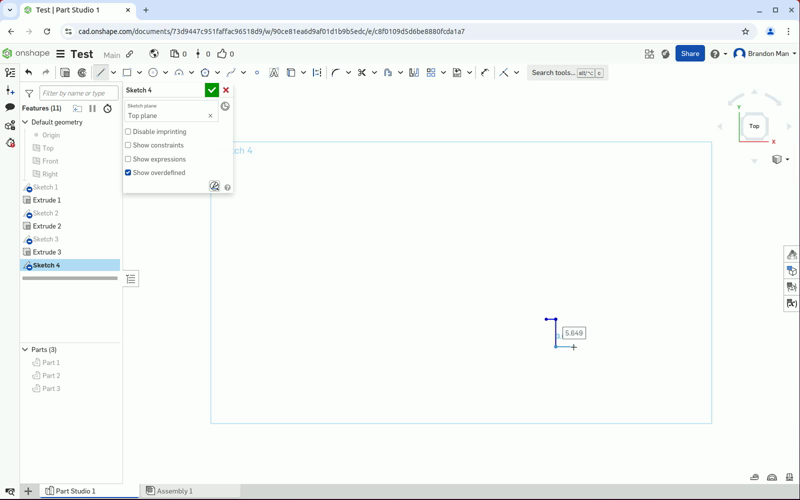
key_up(shift)
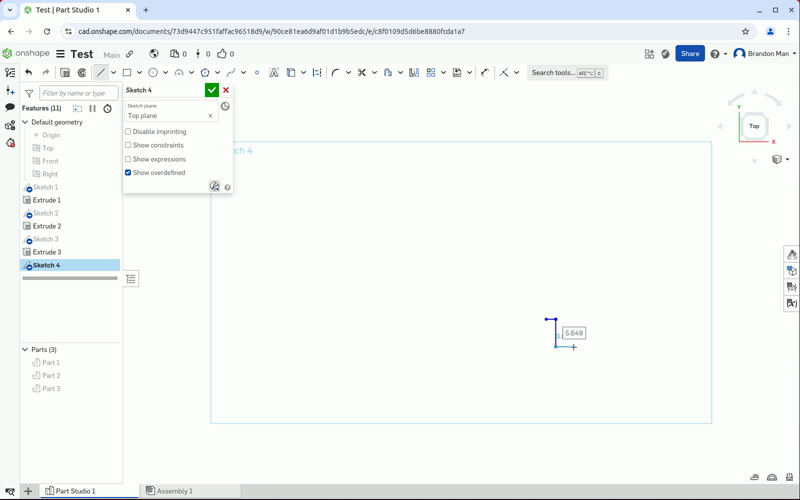
key_down(shift)
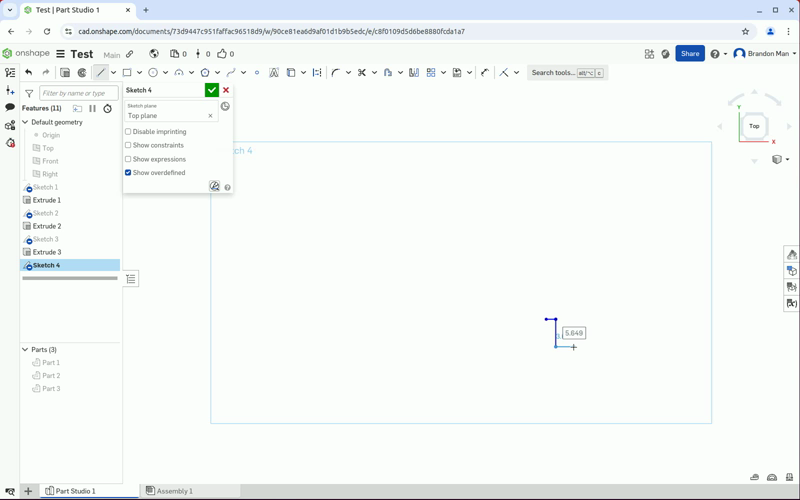
mouse_move(573, 282)
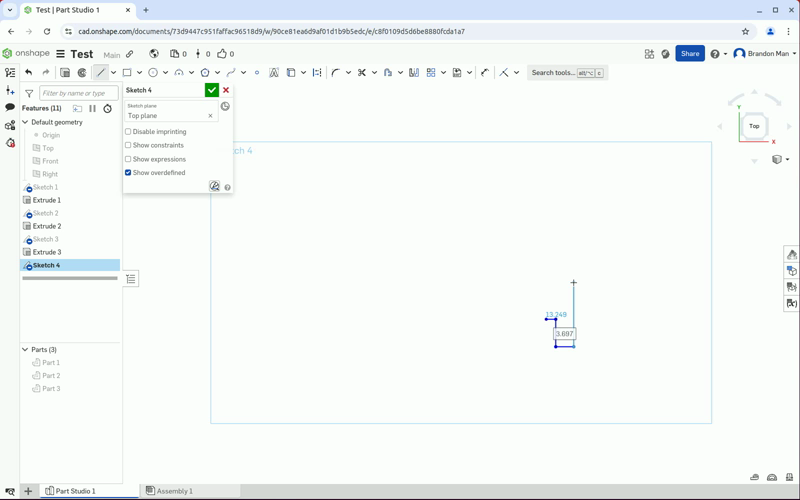
click(573, 282)
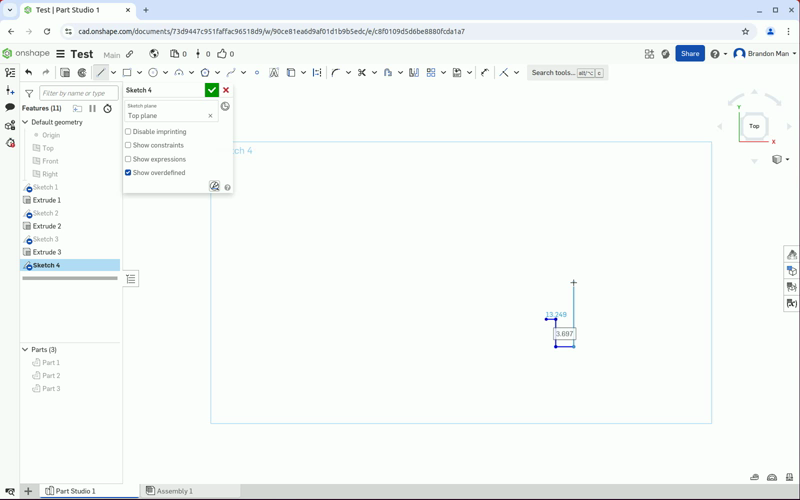
key_up(shift)
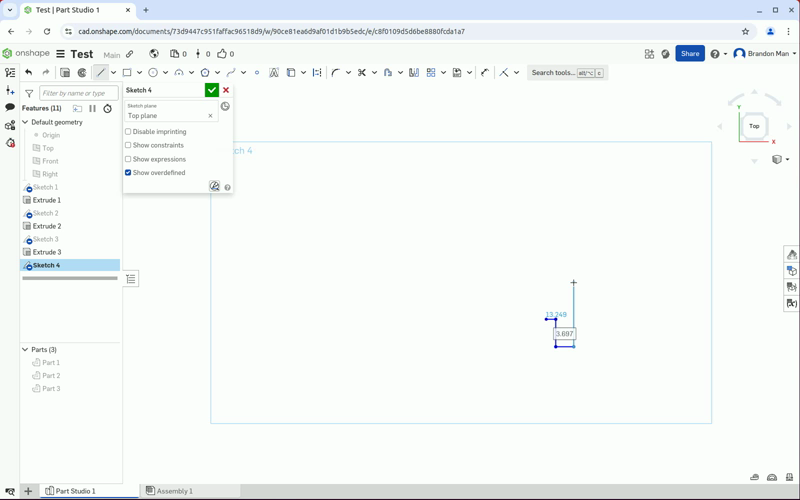
key_down(shift)
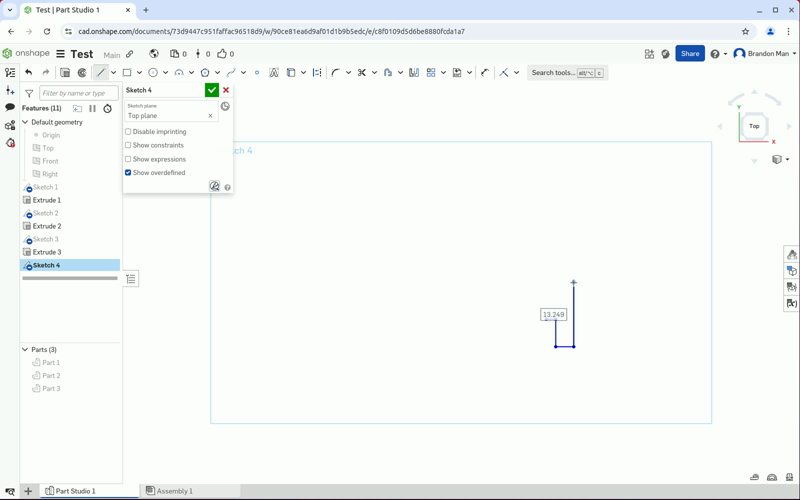
mouse_move(589, 282)
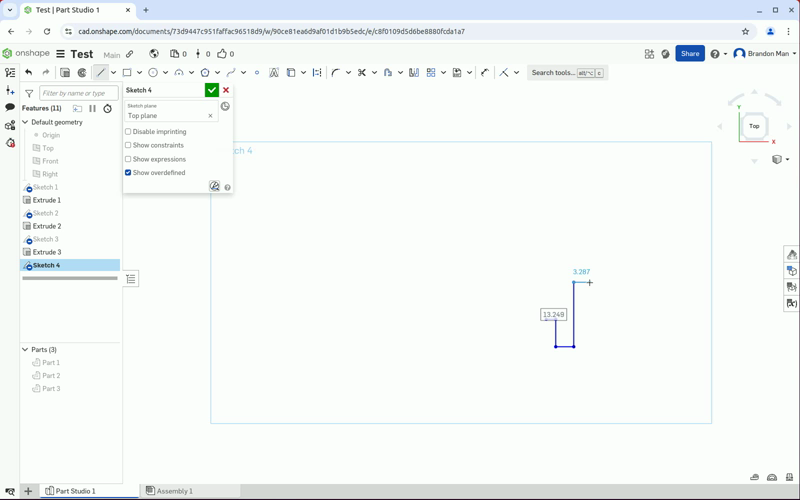
mouse_move(546, 282)
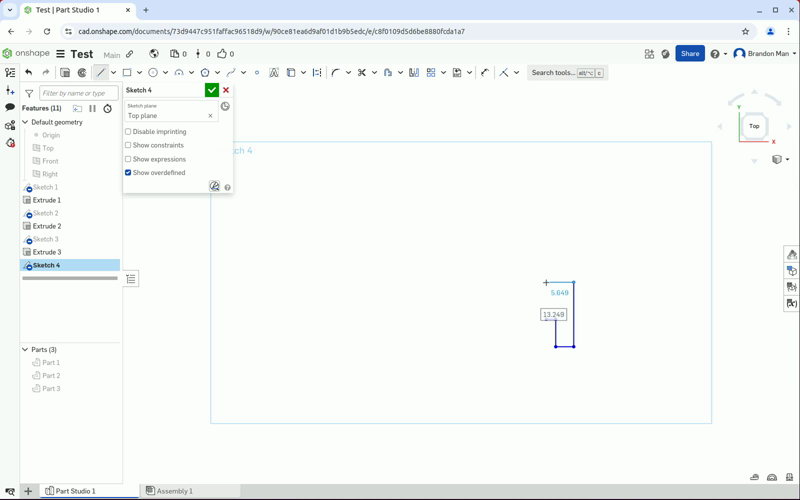
click(546, 282)
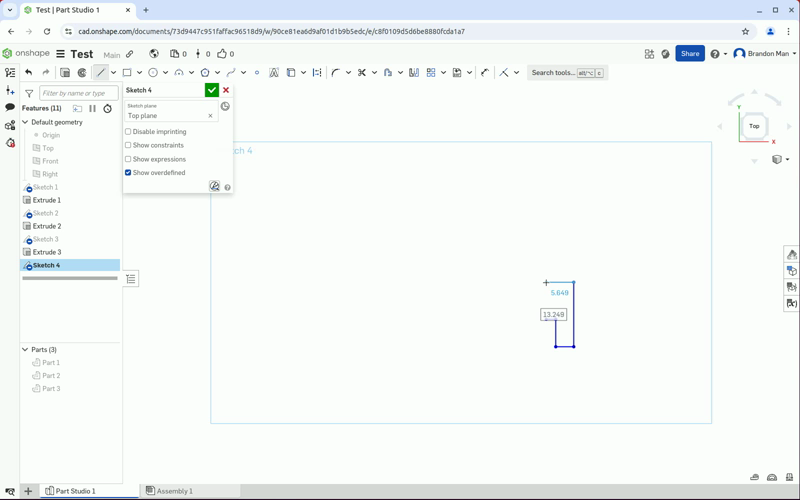
key_up(shift)
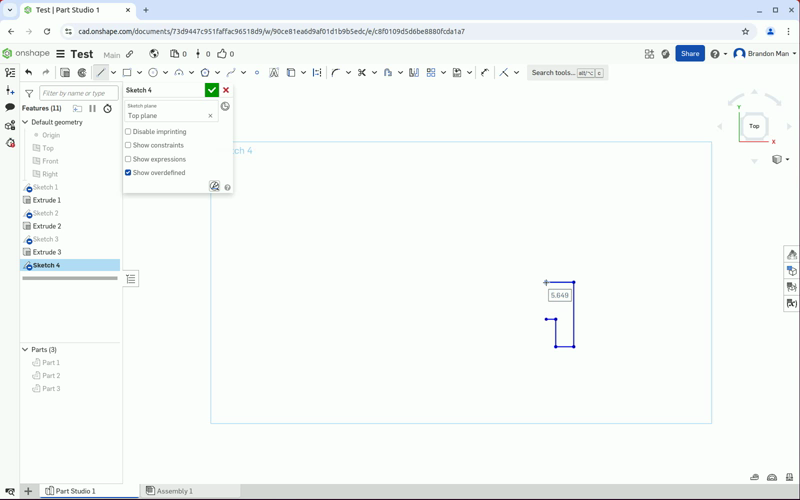
mouse_move(576, 282)
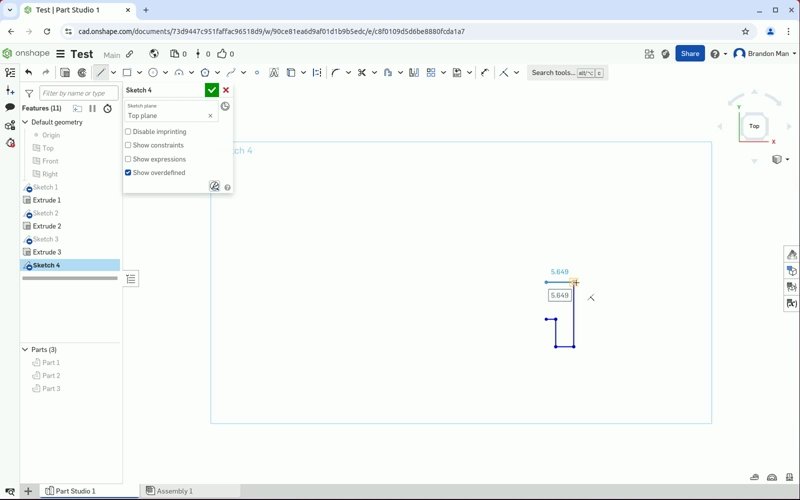
key_down(shift)
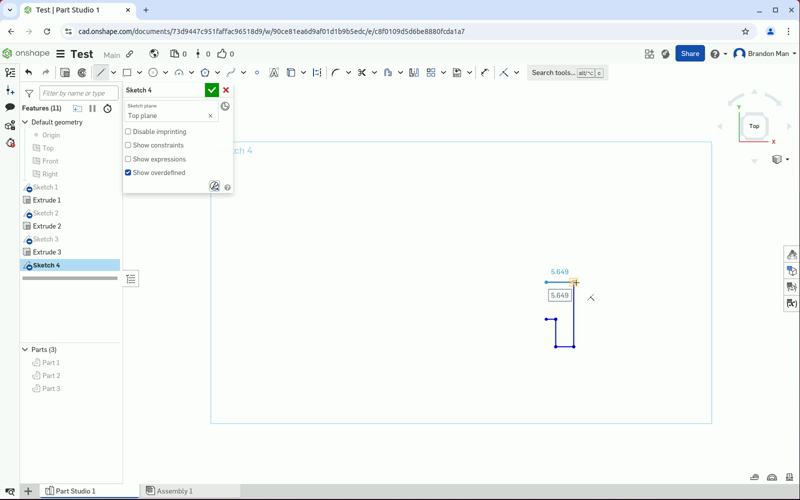
mouse_move(546, 319)
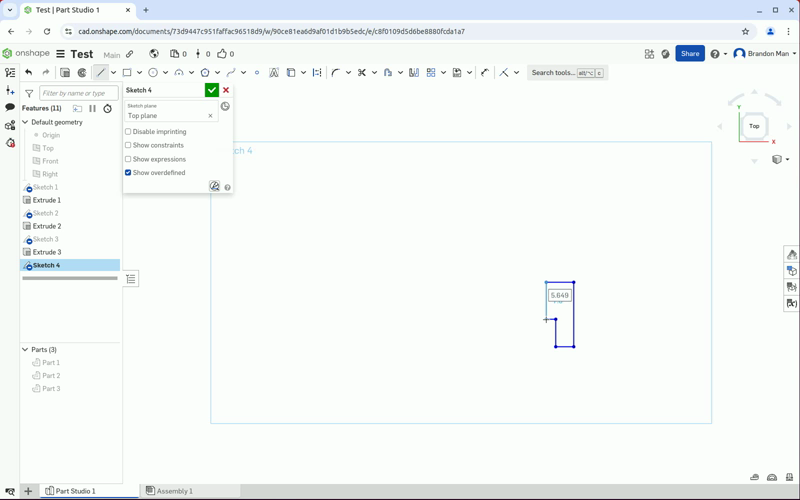
key_up(shift)
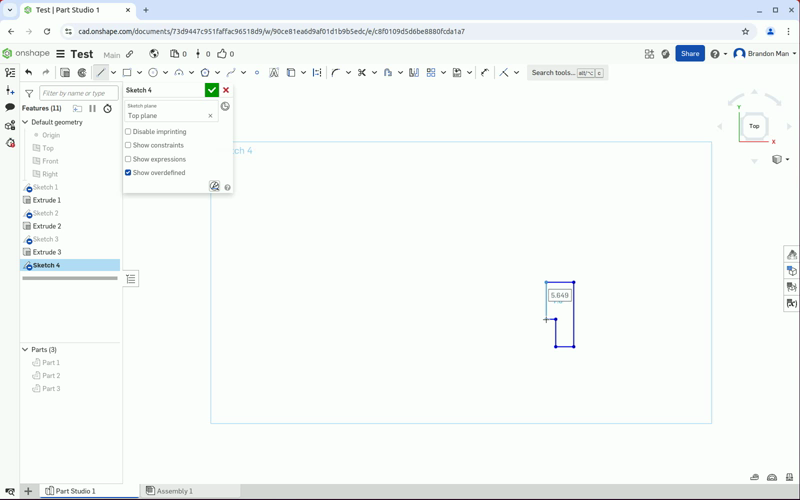
click(546, 319)
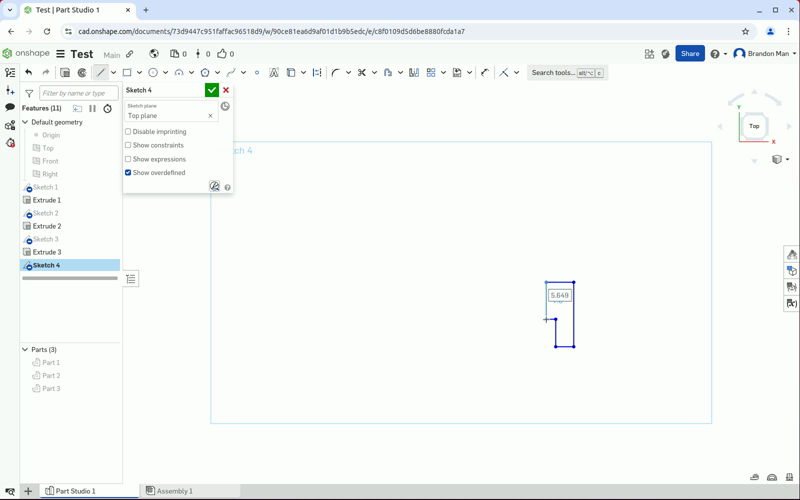
key(esc)
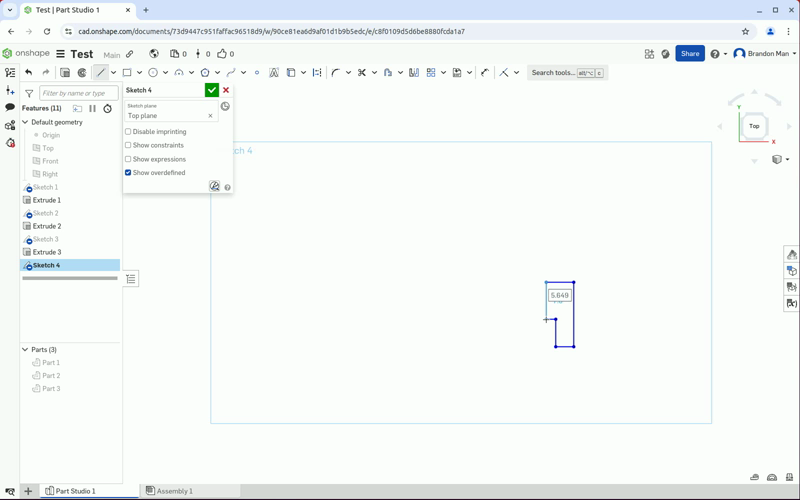
mouse_move(560, 315)
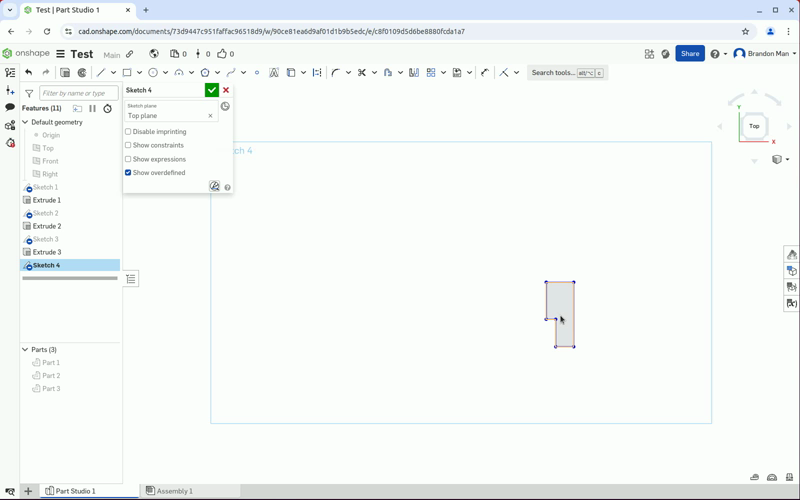
scroll(6)
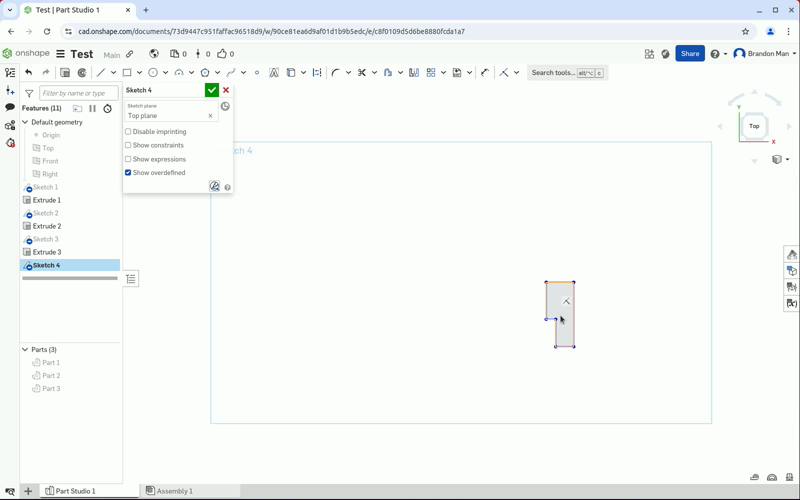
scroll(6)
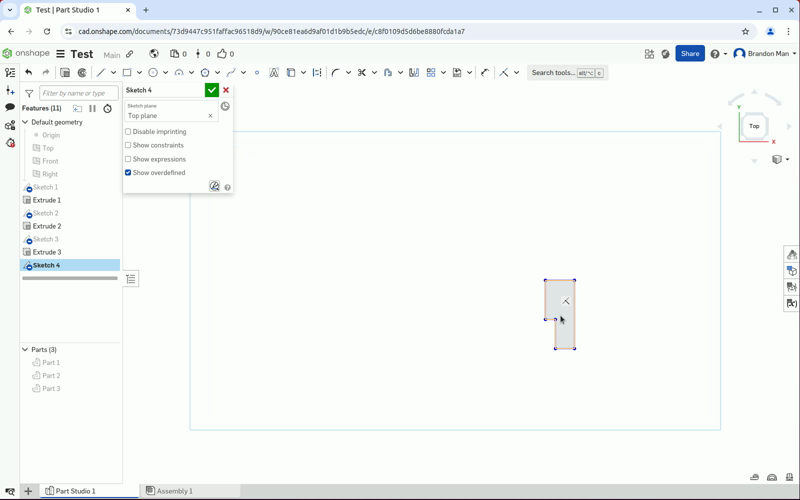
scroll(6)
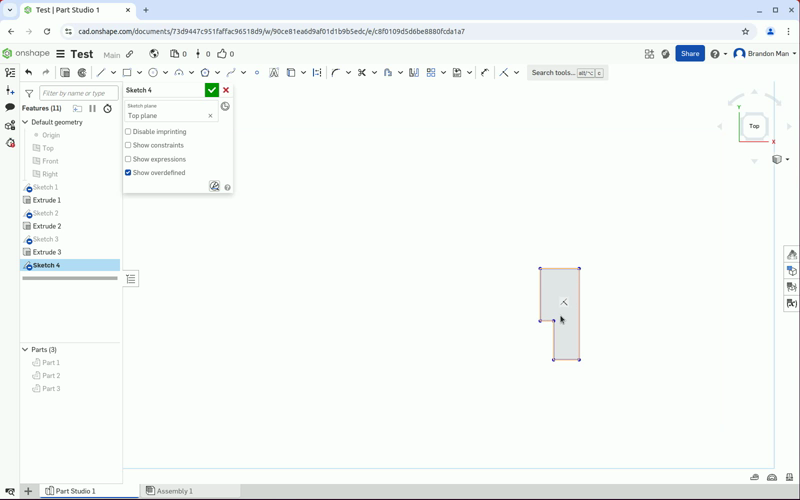
scroll(6)
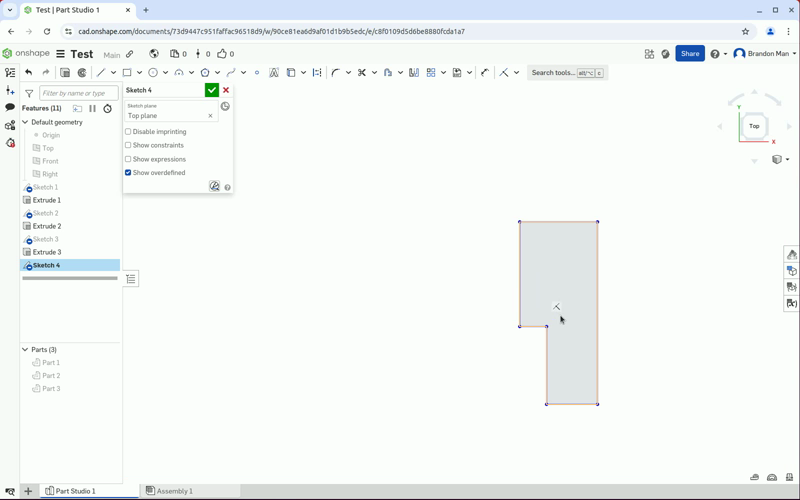
scroll(6)
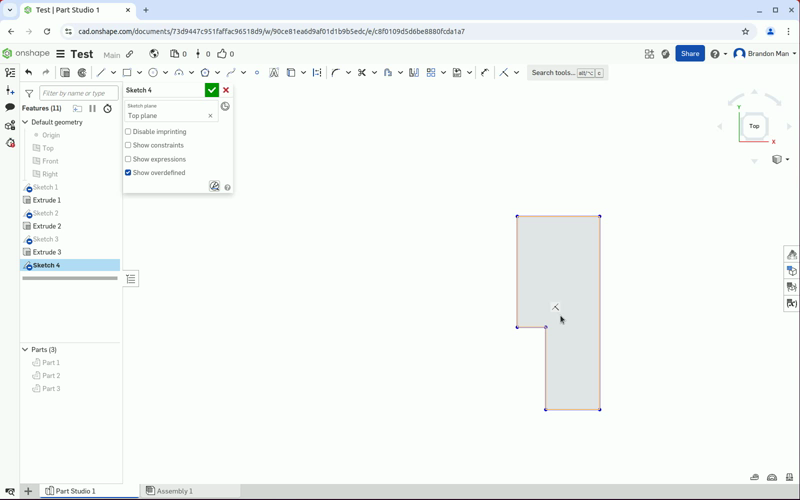
scroll(6)
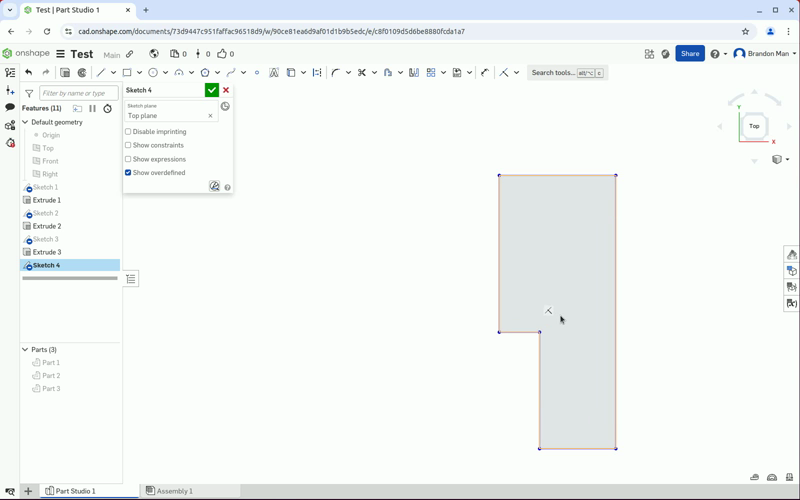
scroll(6)
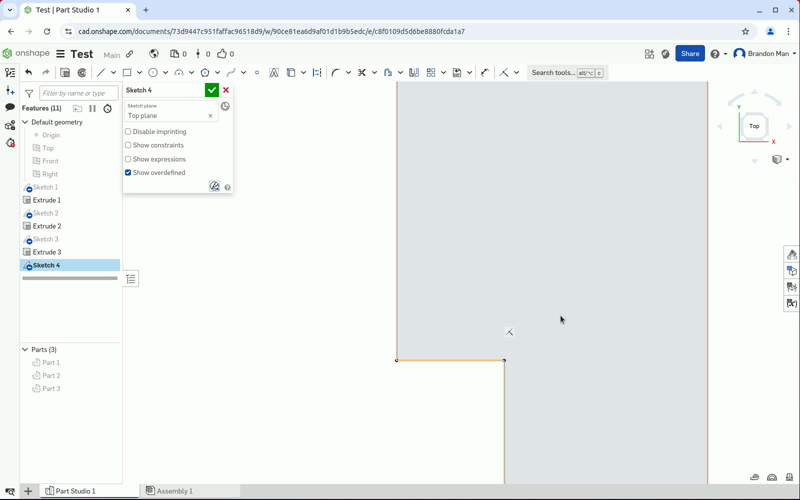
click(560, 315)
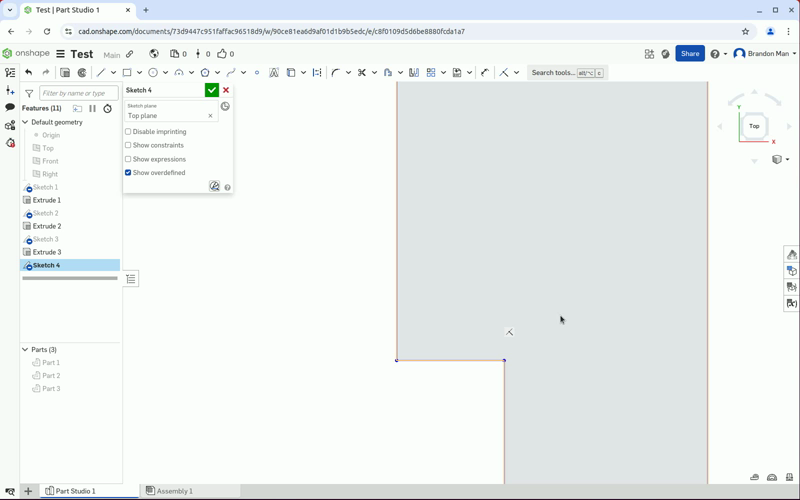
scroll(-6)
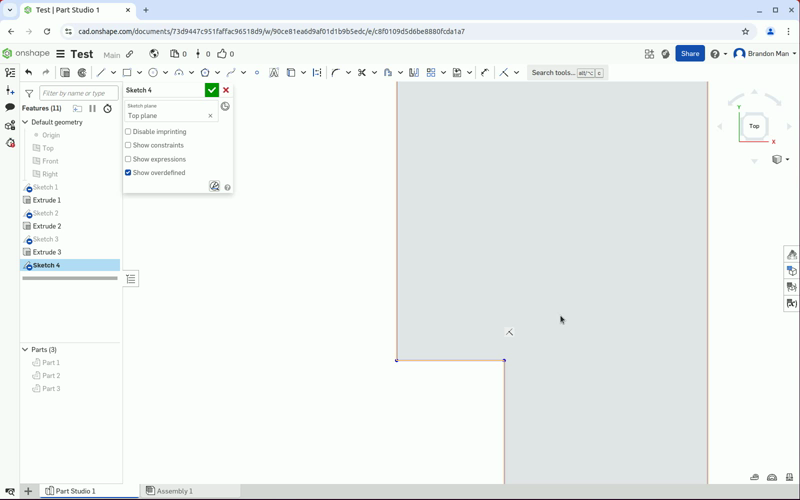
scroll(-6)
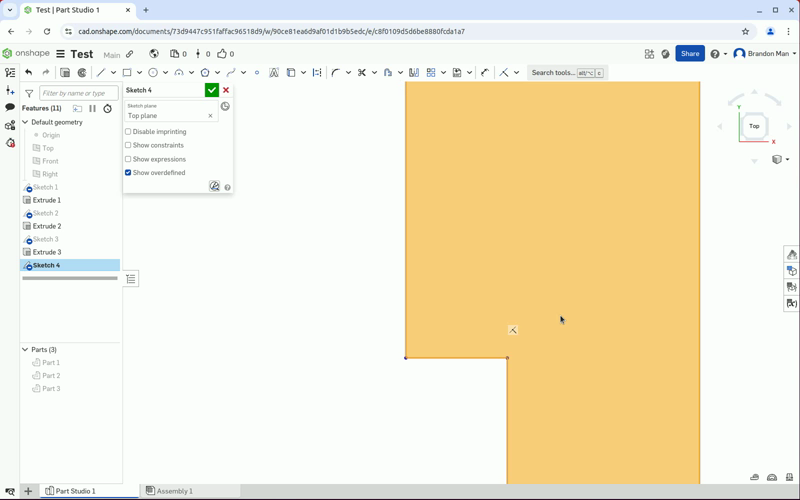
scroll(-6)
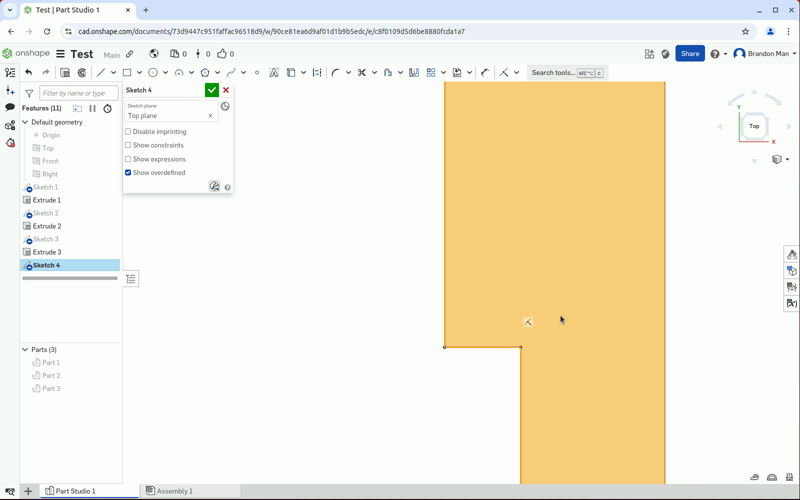
scroll(-6)
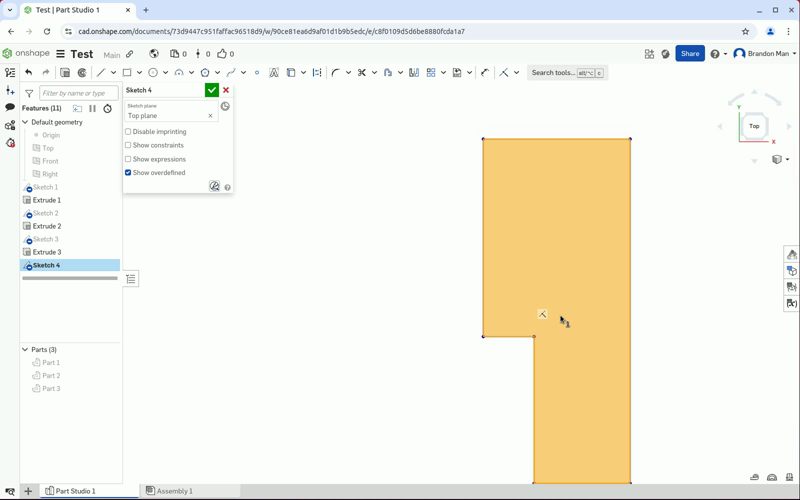
scroll(-6)
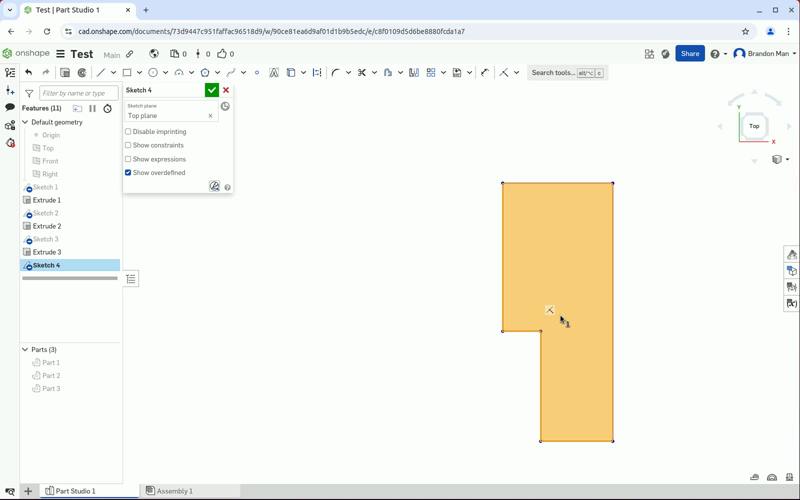
scroll(-6)
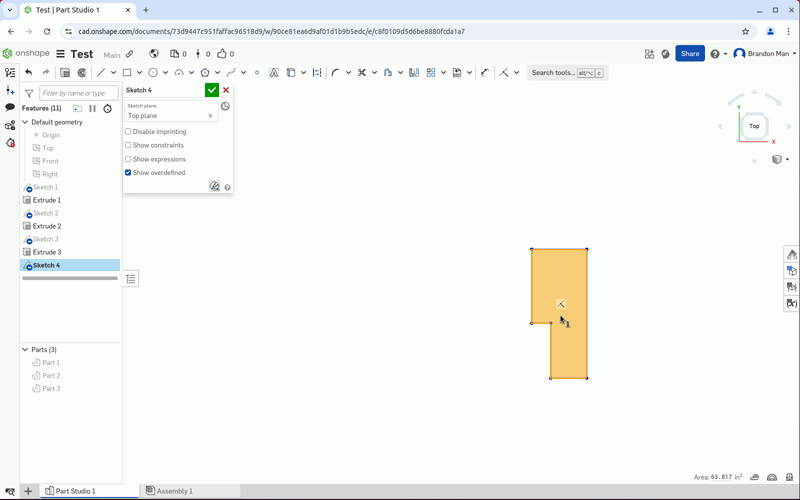
scroll(-6)
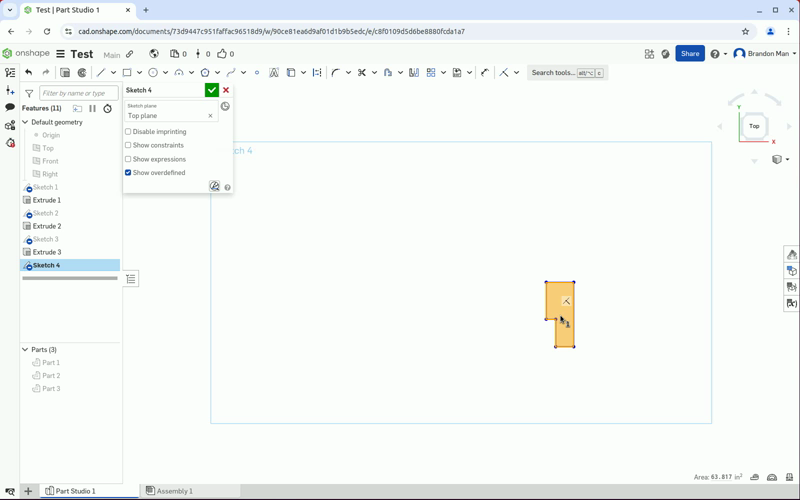
mouse_move(73, 352)
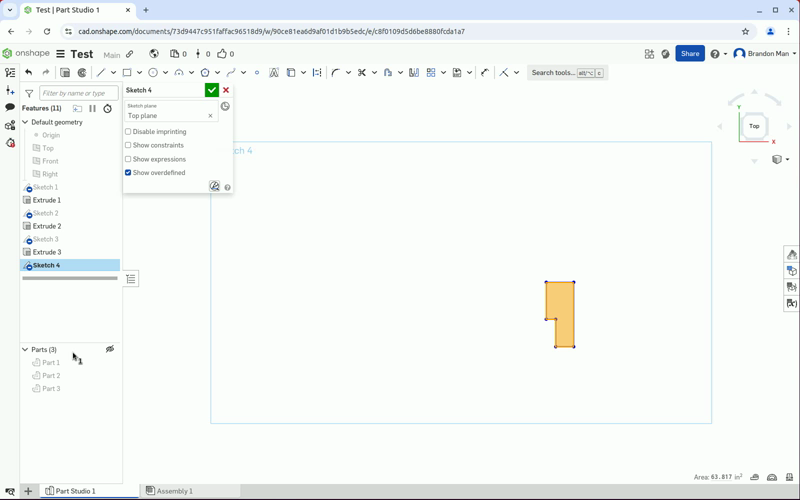
key(shift+y)
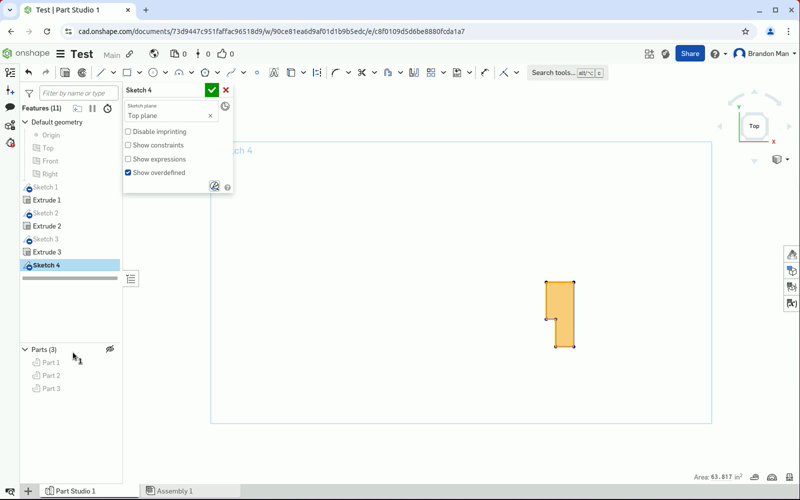
key(shift+e)
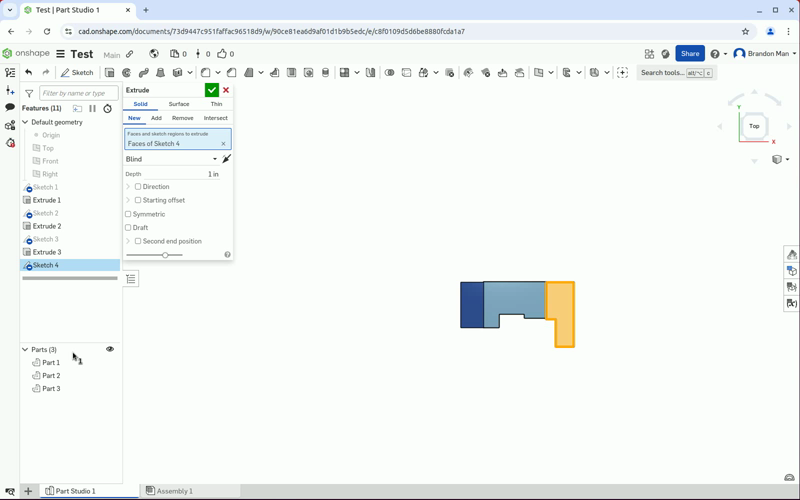
mouse_move(143, 106)
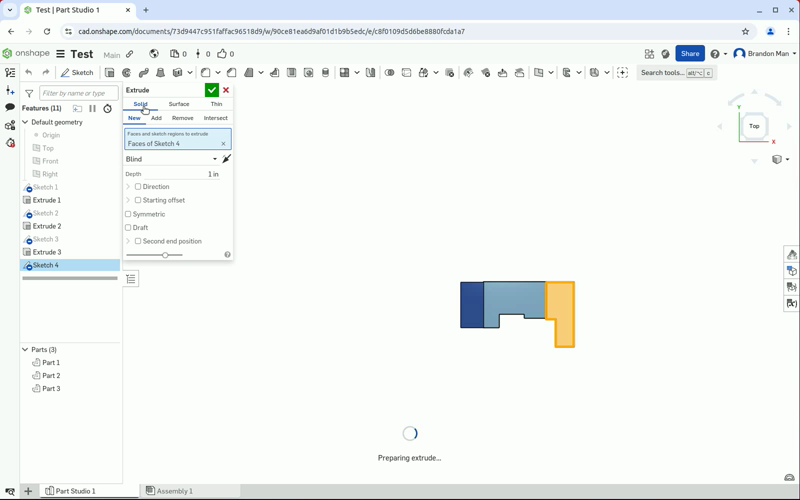
click(143, 106)
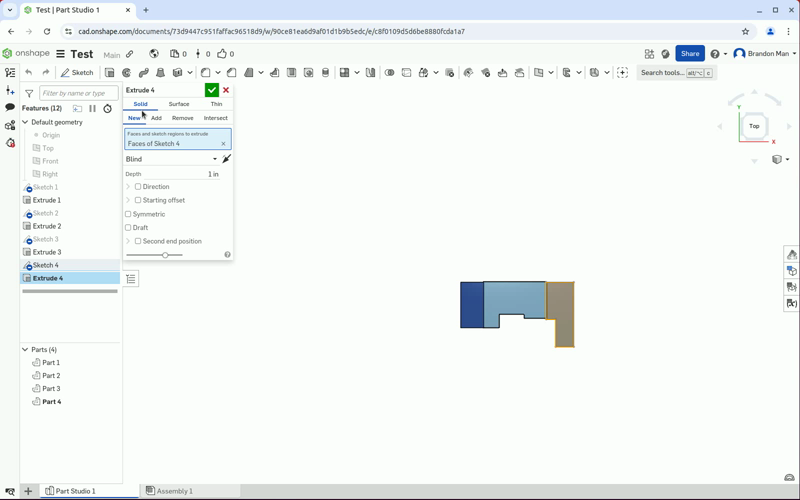
mouse_move(137, 120)
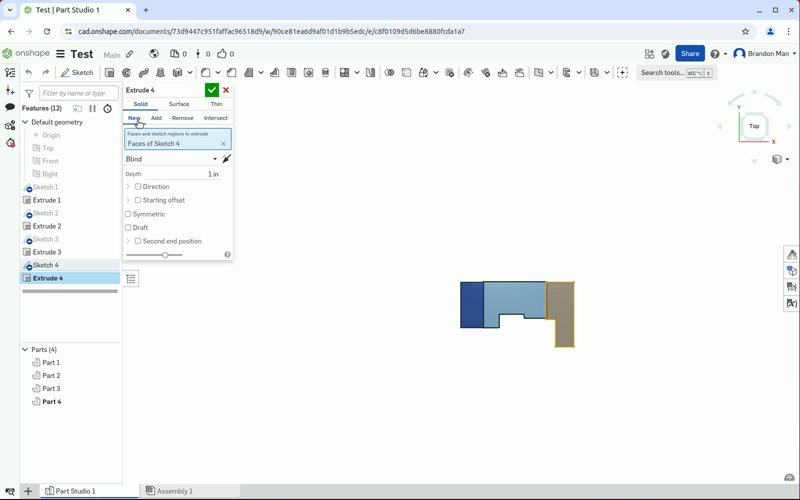
click(137, 120)
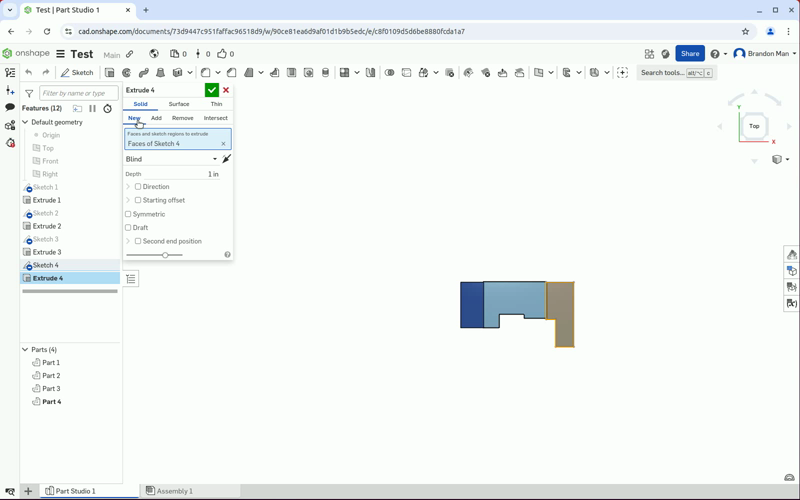
key(tab, 4)
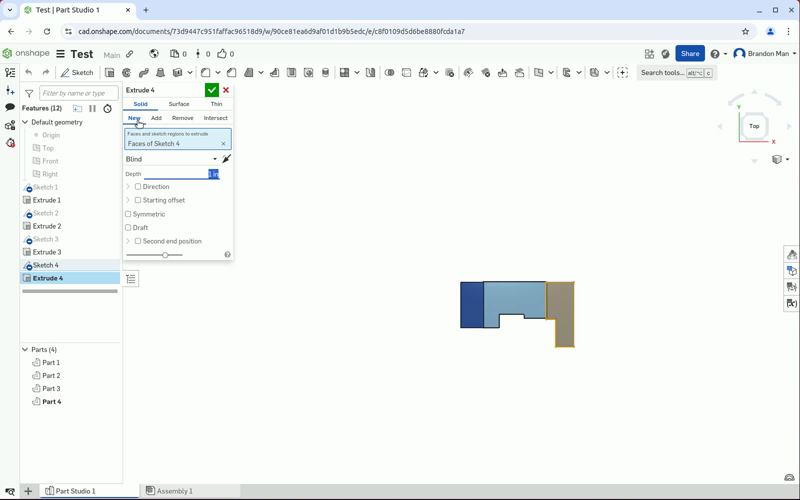
text(13.961)
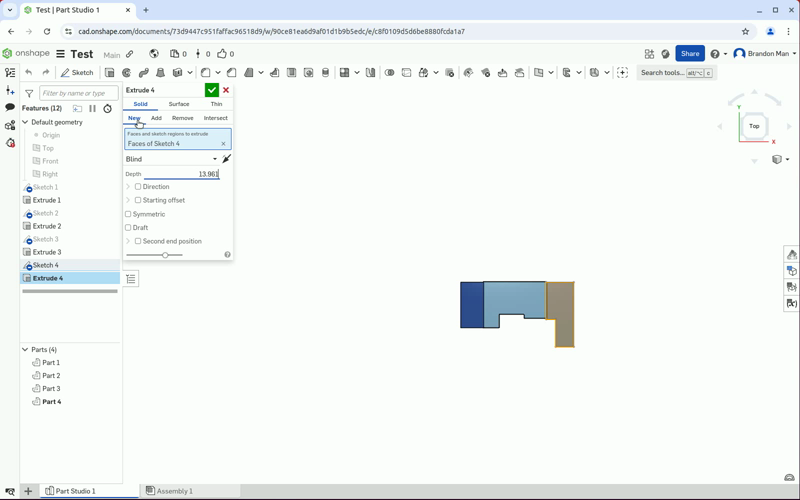
key(enter)
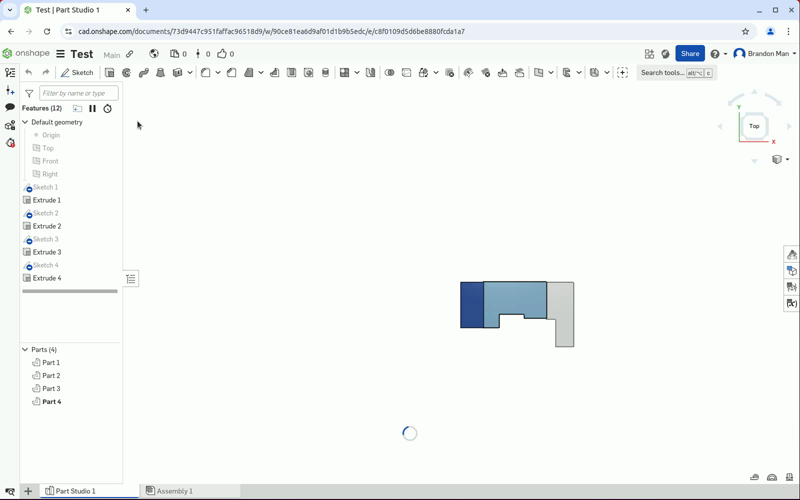
key(shift+h)
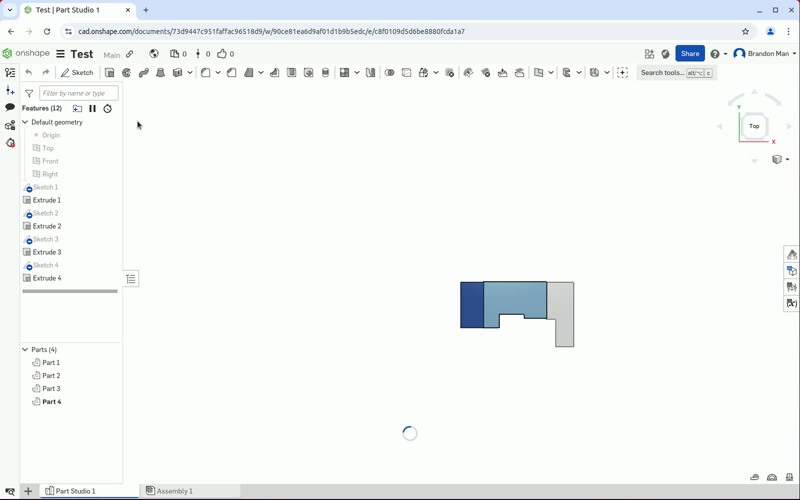
key(shift+h)
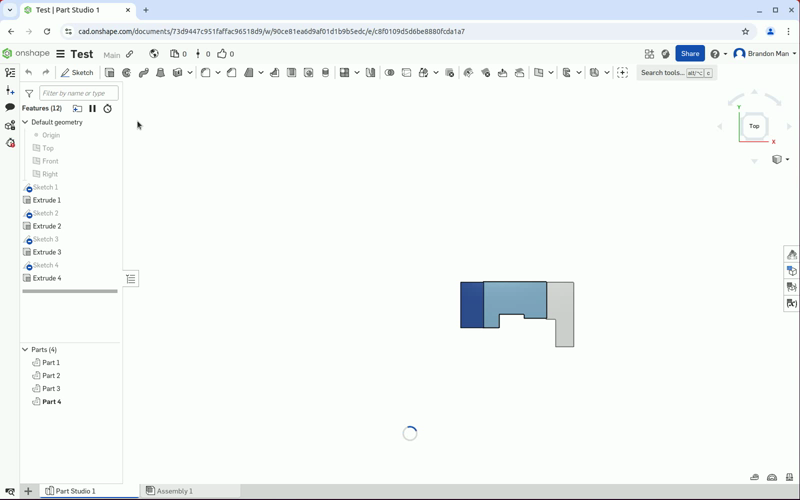
key(shift+7)
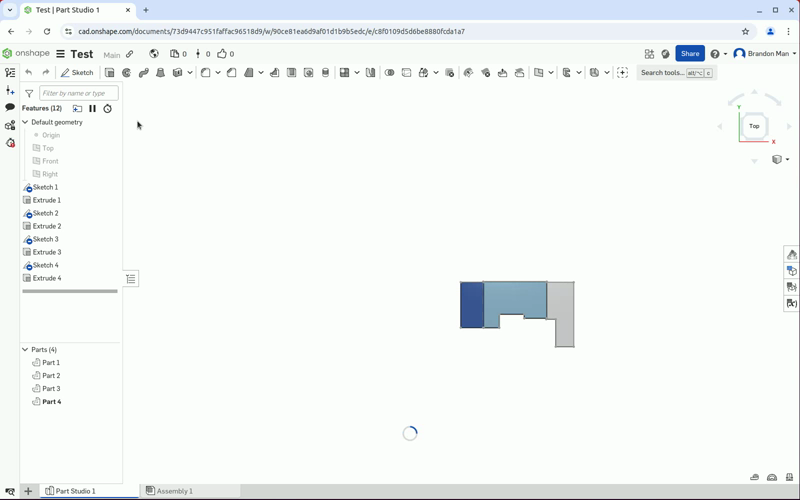
key(up, 3)
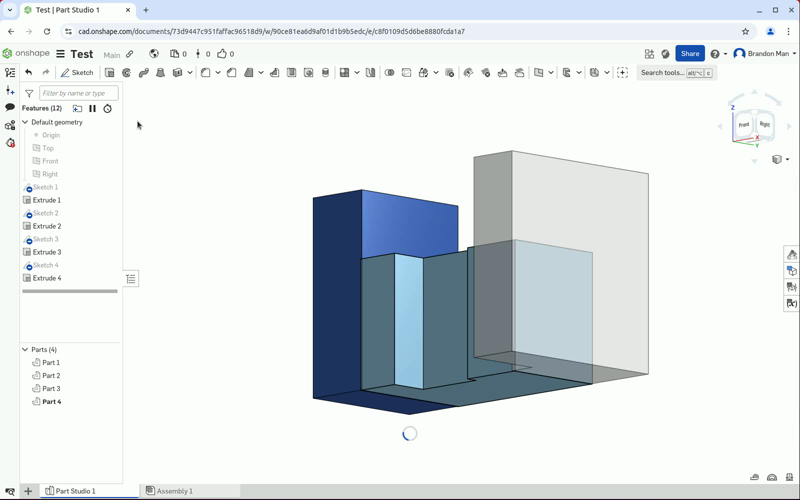
key(left, 3)
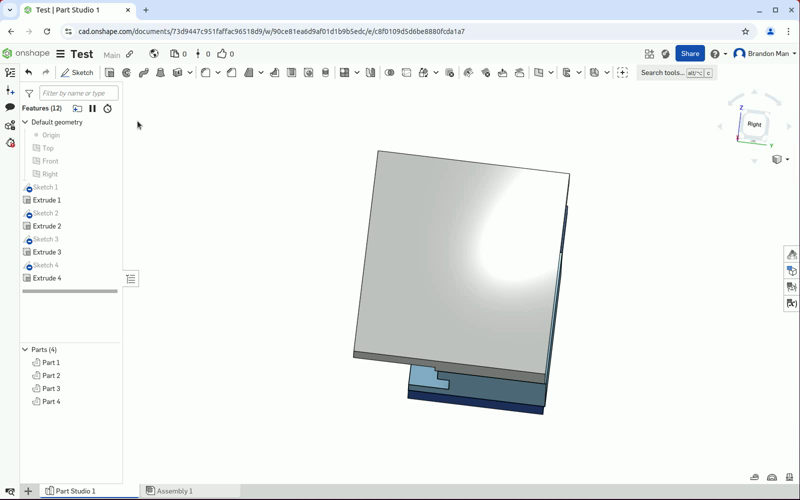
key(right, 3)
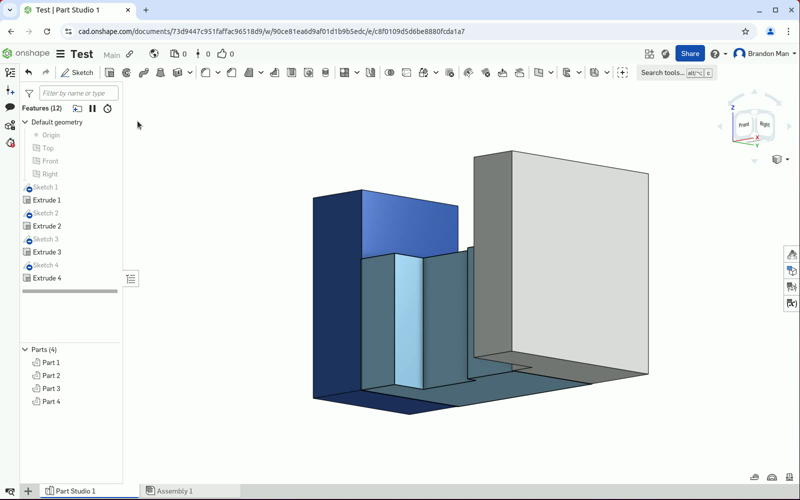
key(down, 3)
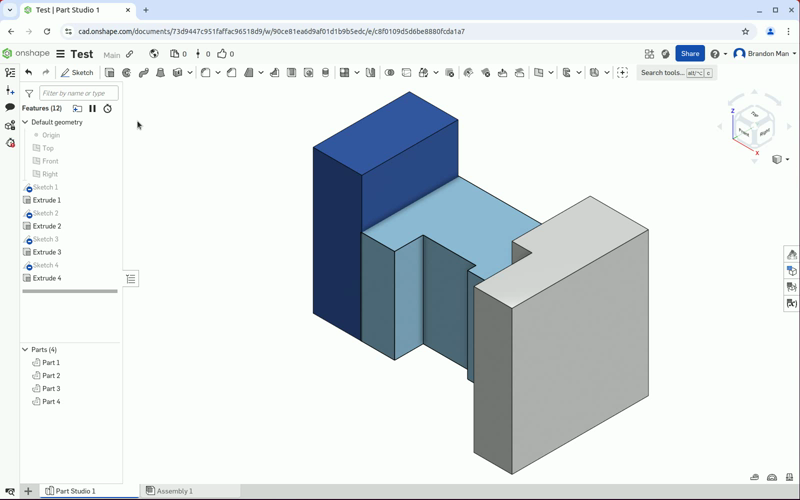
mouse_move(73, 189)
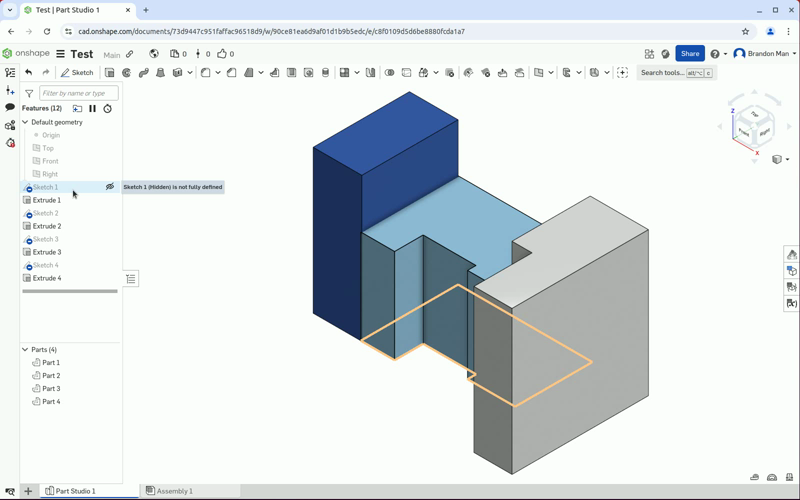
click(73, 189)